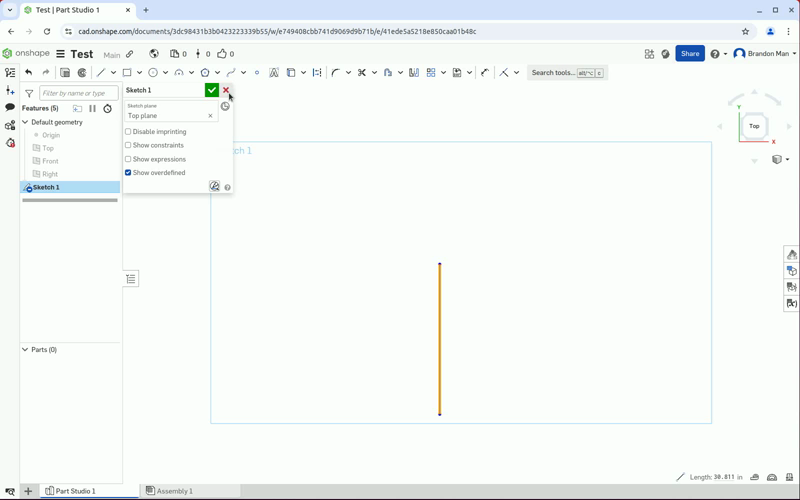
key(shift+h)
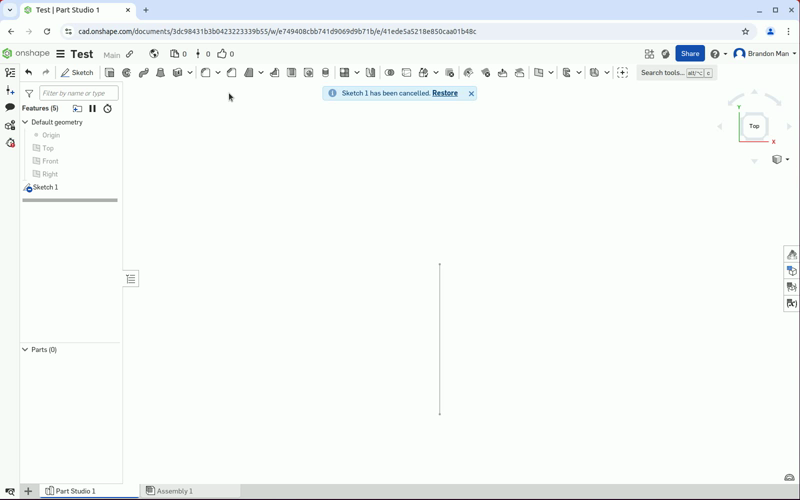
mouse_move(73, 352)
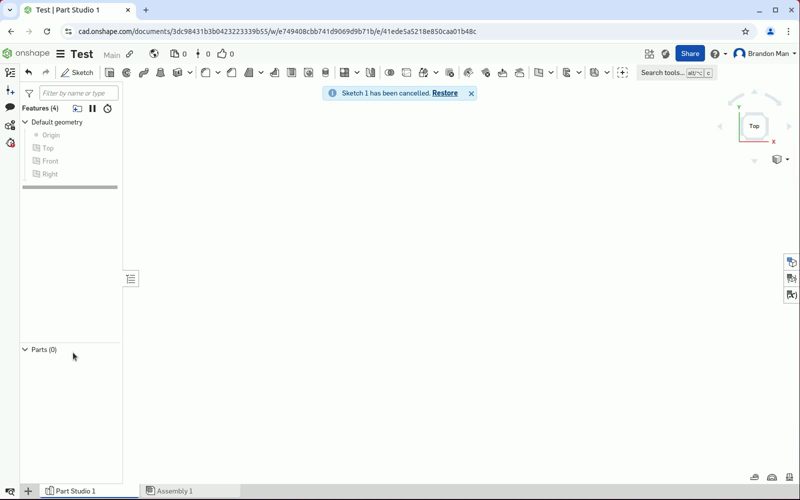
key(y)
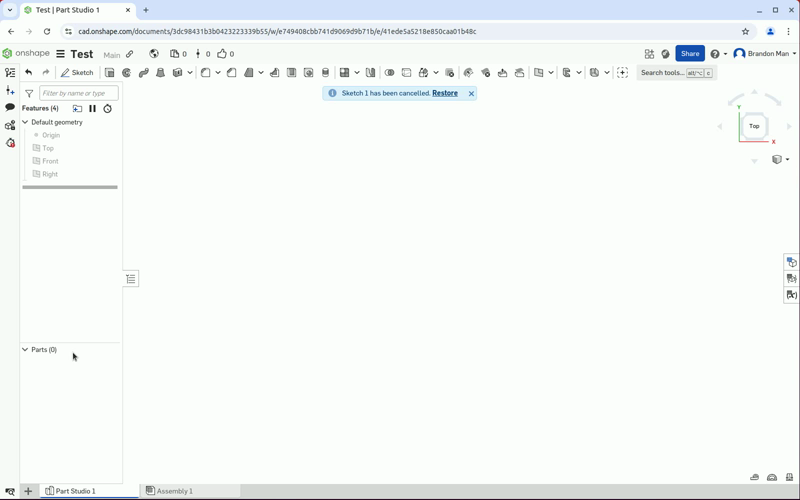
key(shift+p)
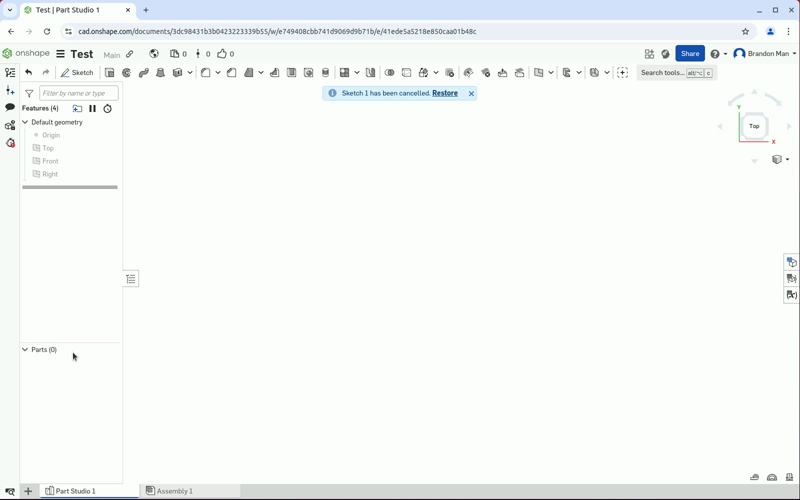
key(space)
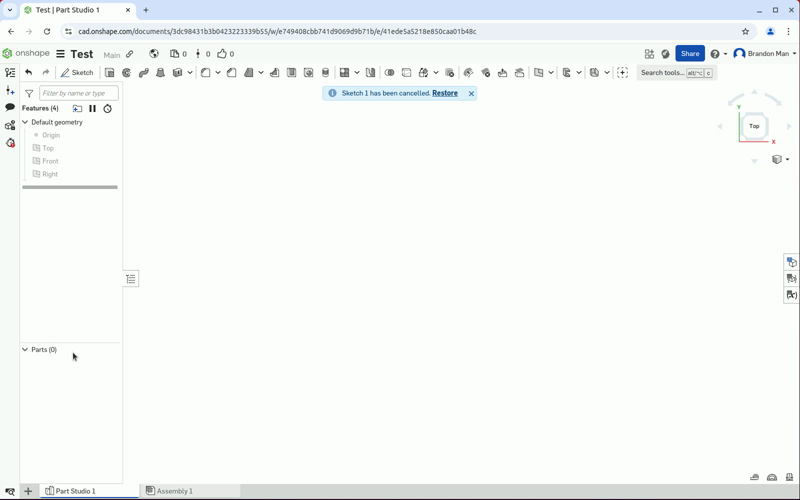
key_down(shift)
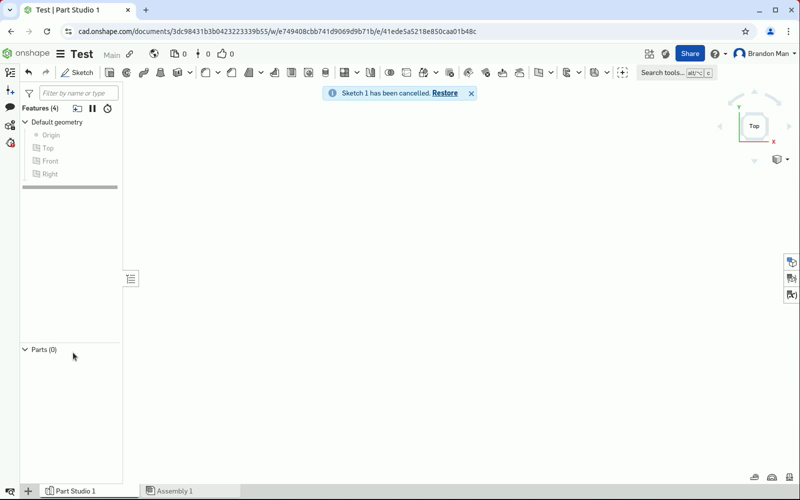
key(up)
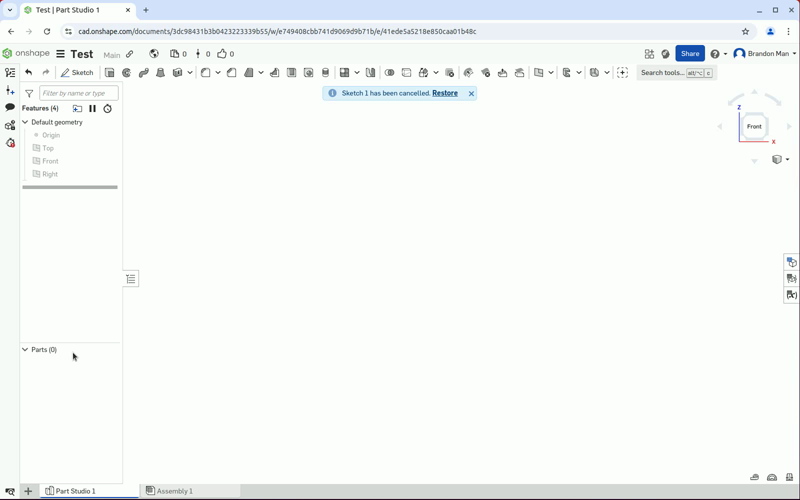
key_up(shift)
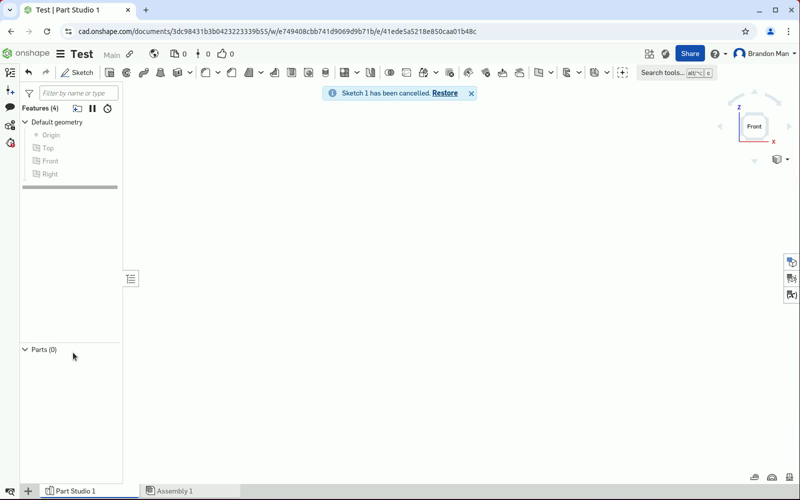
mouse_move(73, 352)
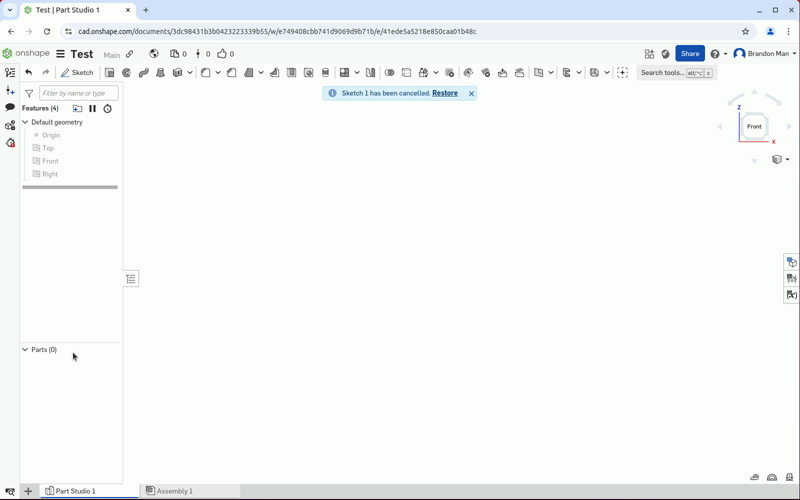
key(shift+y)
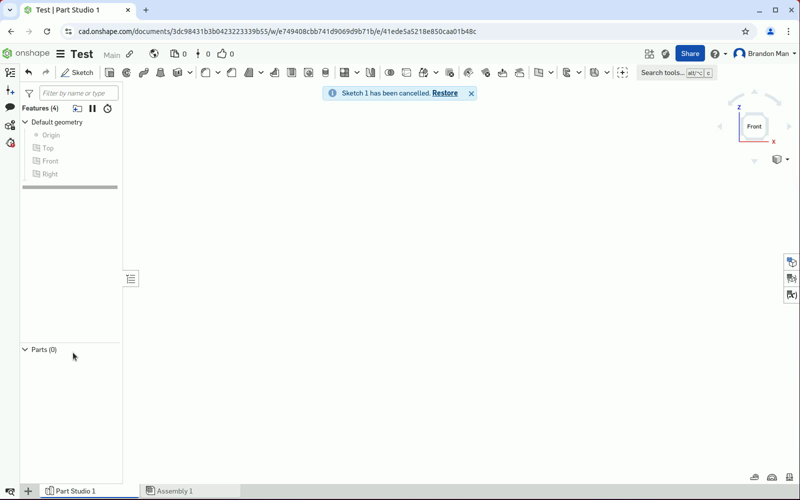
mouse_move(541, 75)
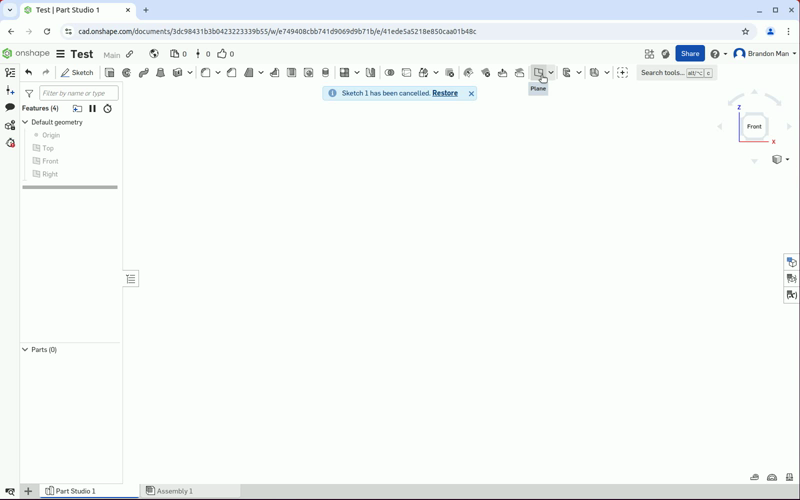
click(541, 75)
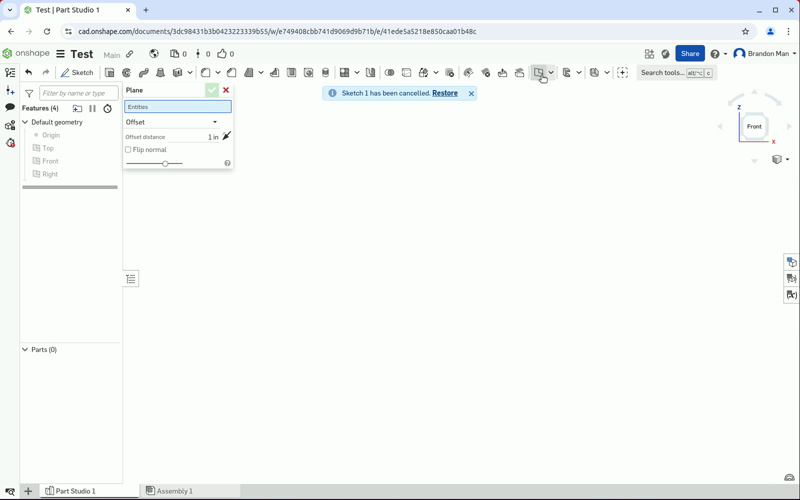
mouse_move(73, 163)
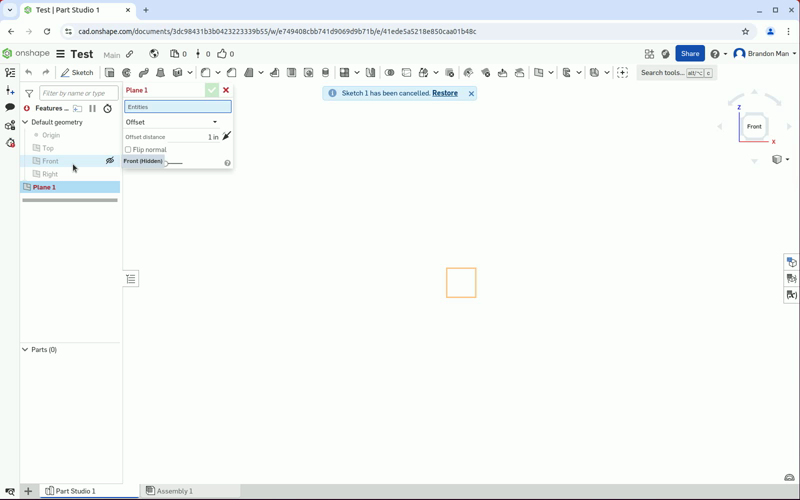
click(73, 163)
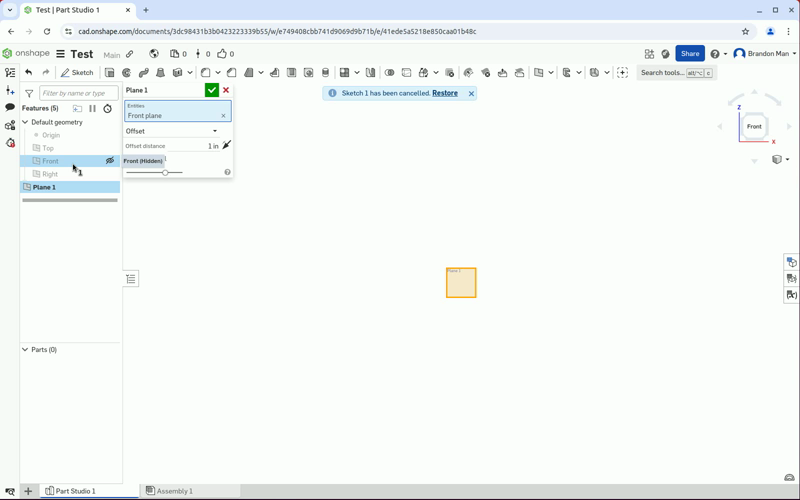
key(tab, 2)
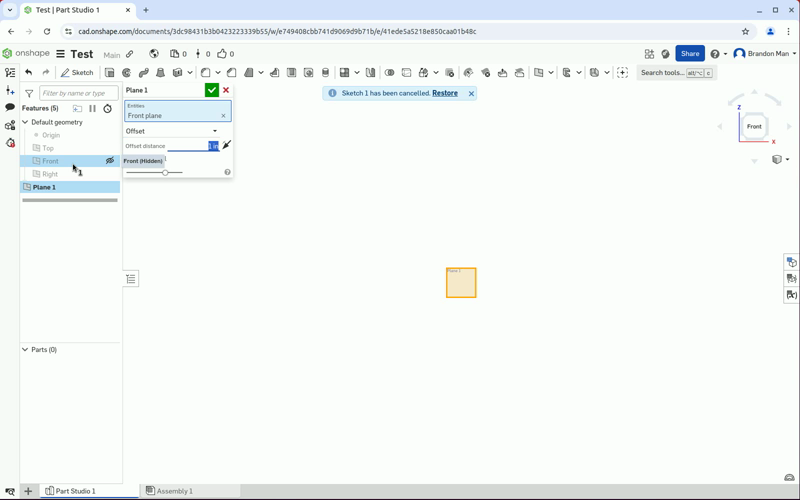
text(1.91)
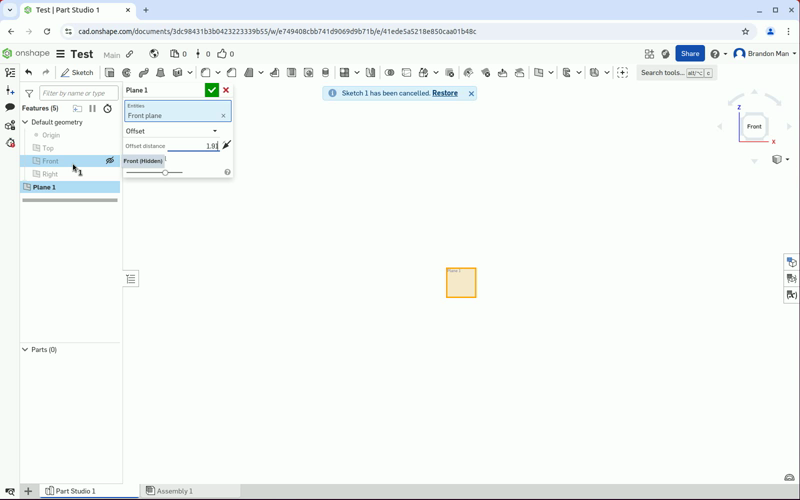
key(enter, 2)
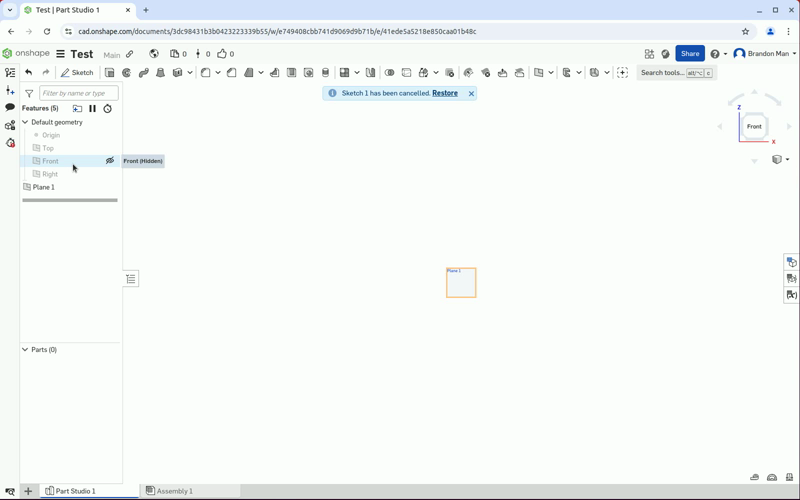
key(shift+s)
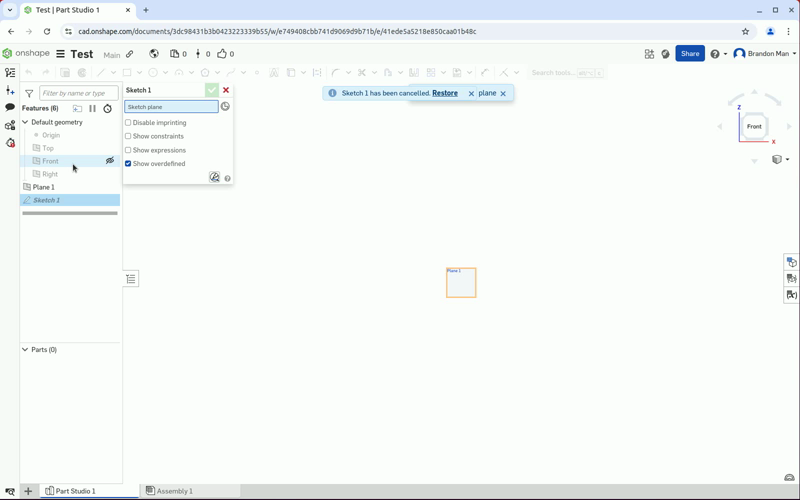
mouse_move(73, 189)
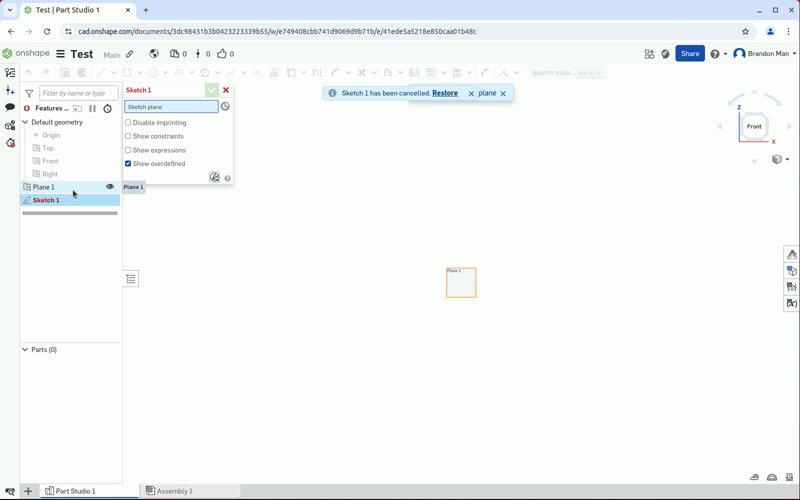
click(73, 189)
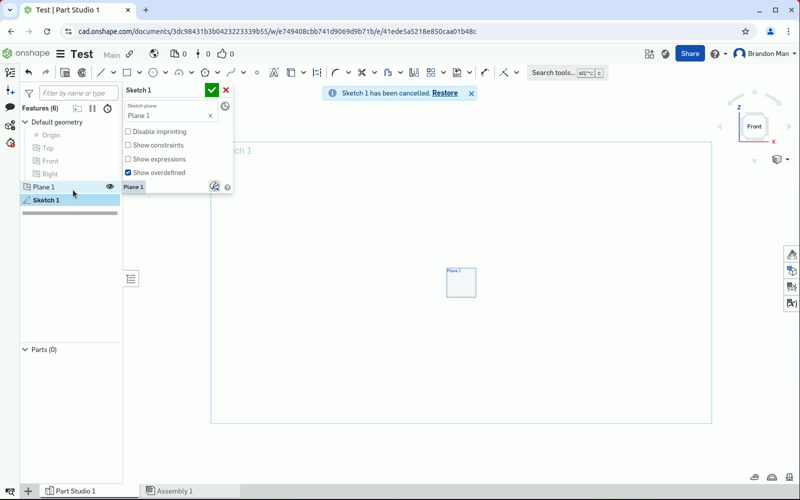
mouse_move(73, 352)
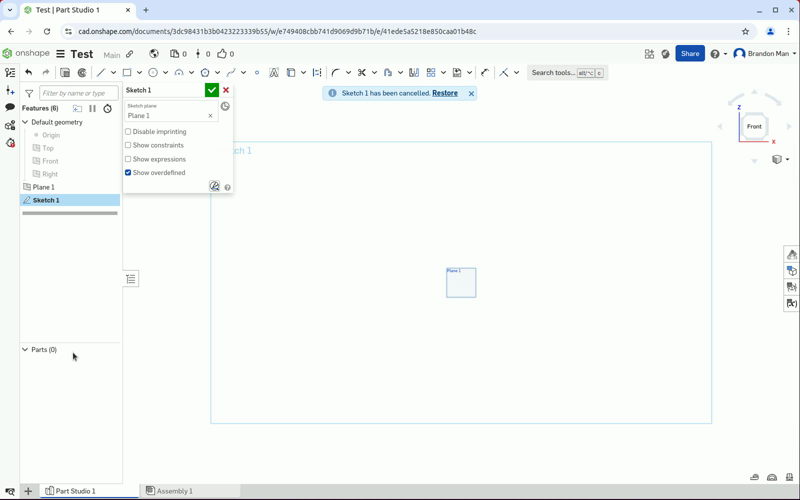
key(y)
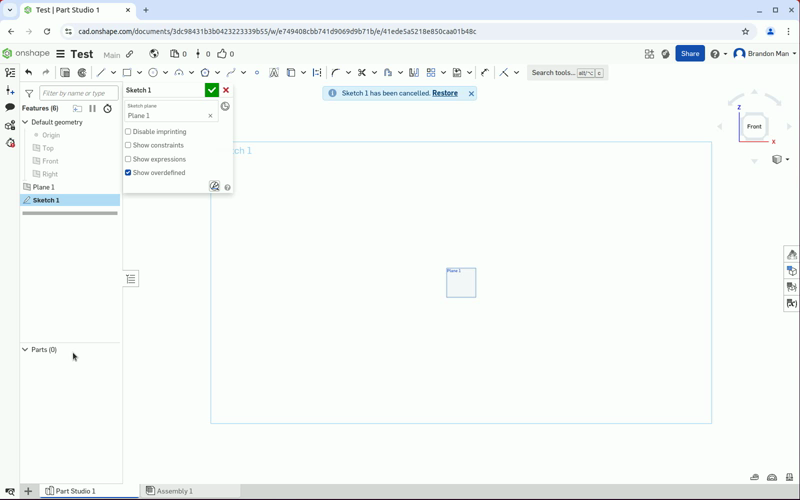
key(l)
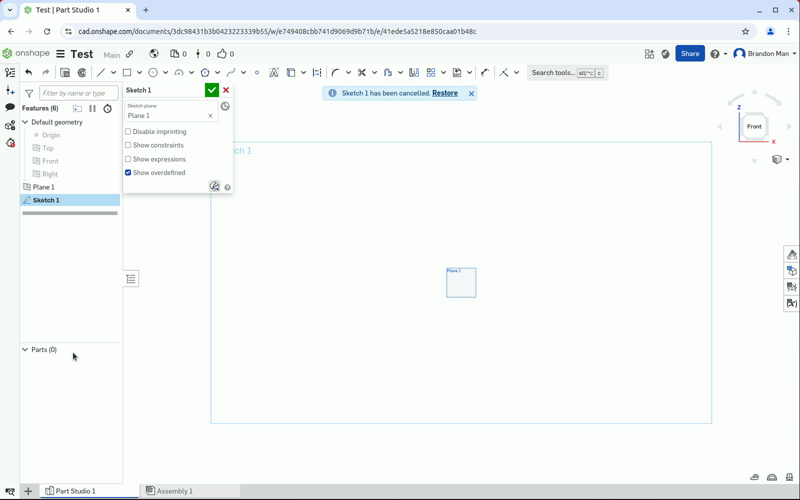
key_down(shift)
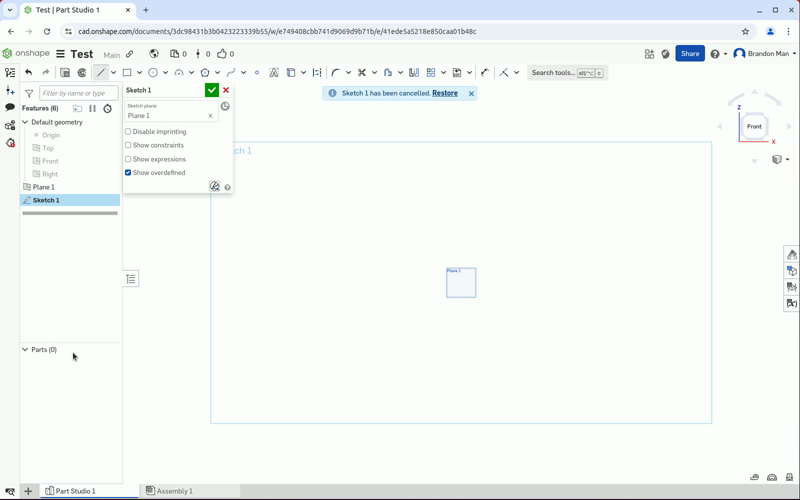
mouse_move(348, 359)
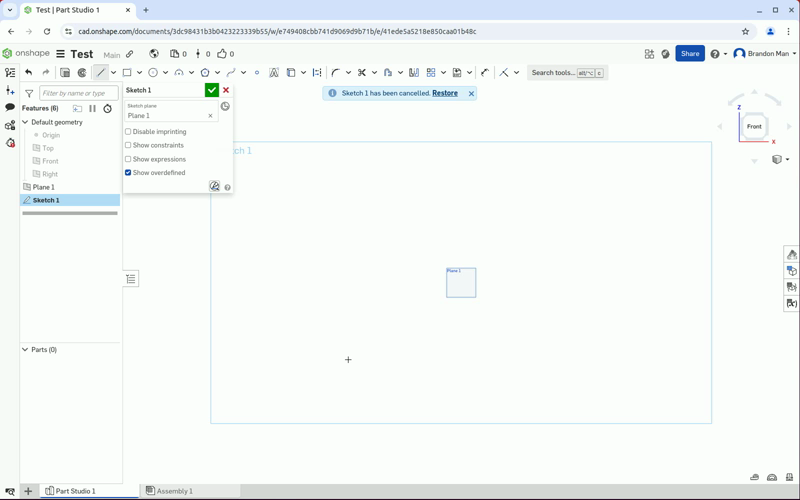
click(348, 359)
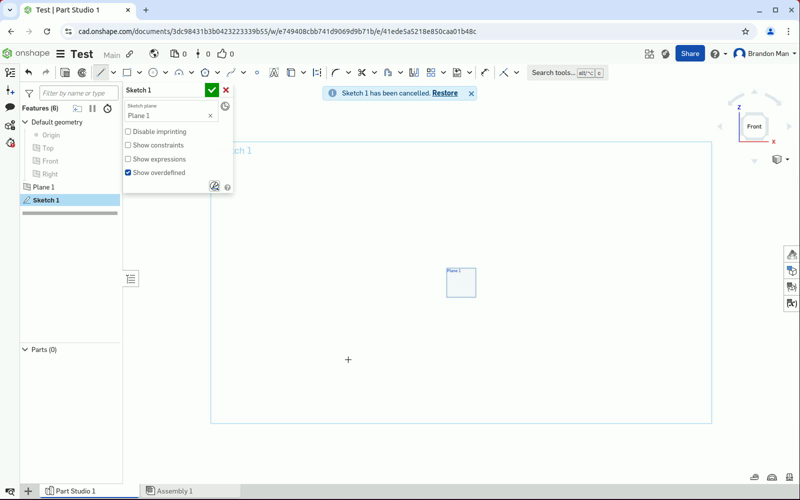
key_up(shift)
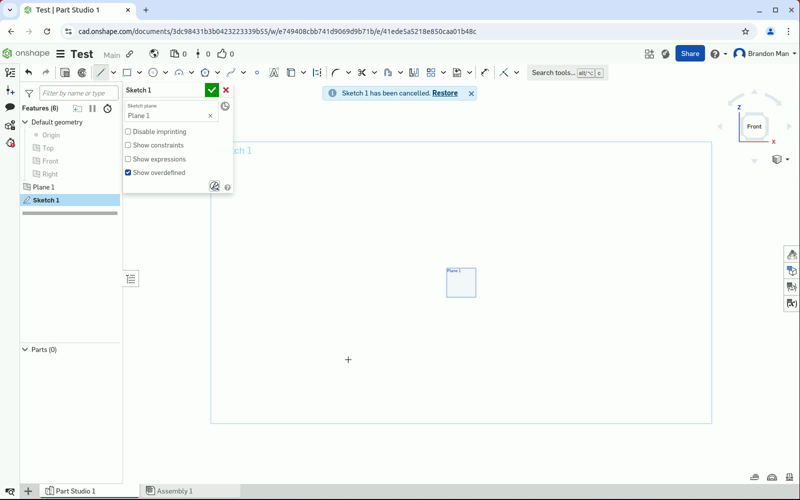
key_down(shift)
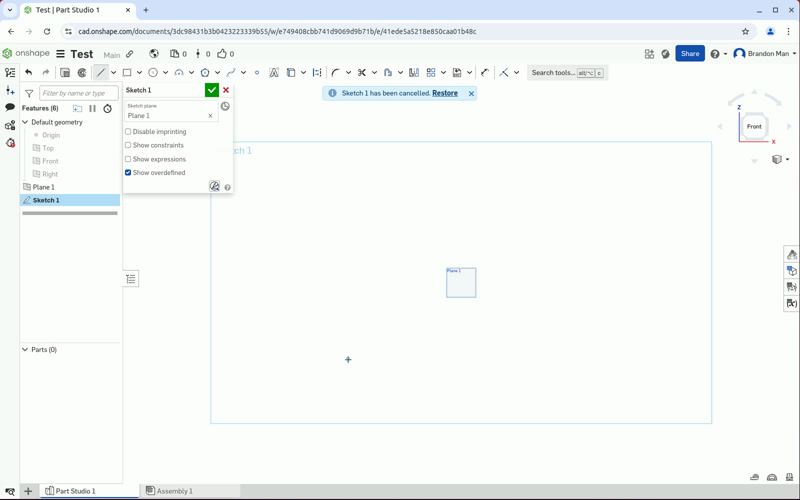
mouse_move(424, 359)
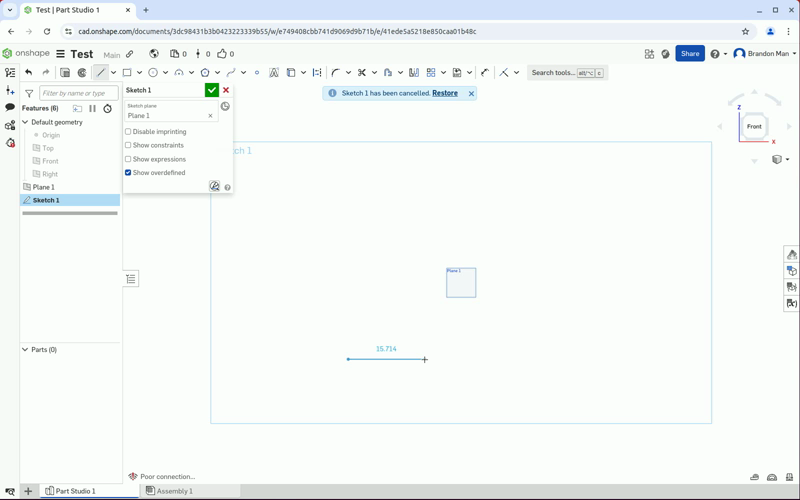
click(424, 359)
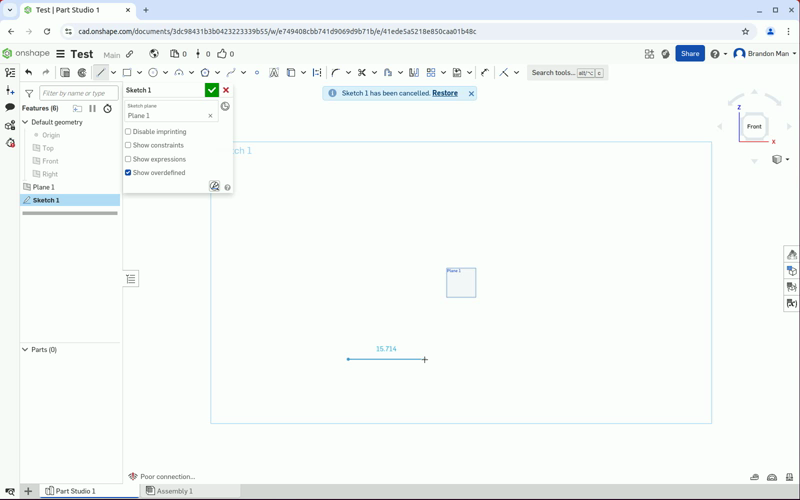
key_up(shift)
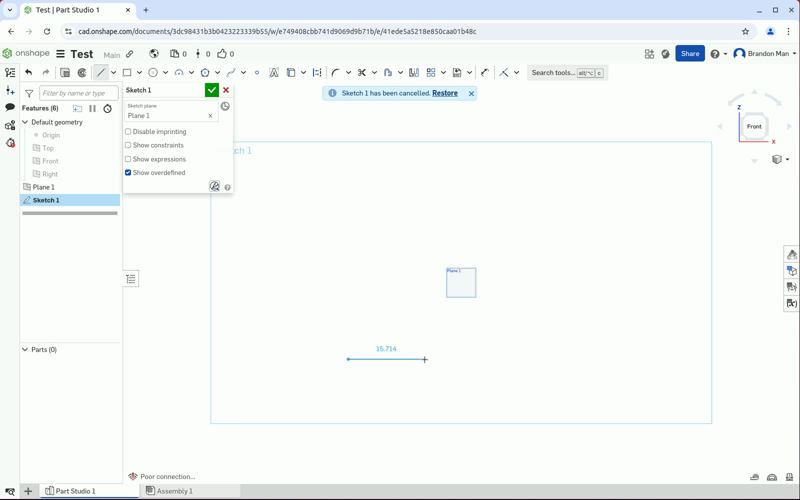
key_down(shift)
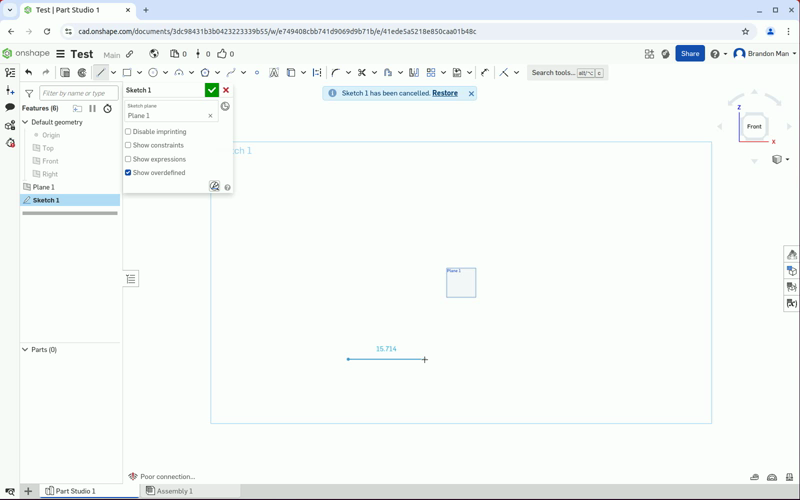
mouse_move(454, 359)
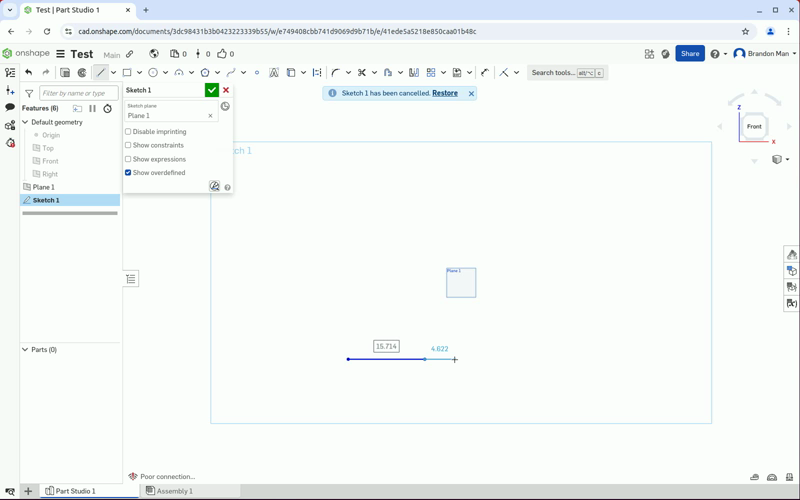
mouse_move(429, 342)
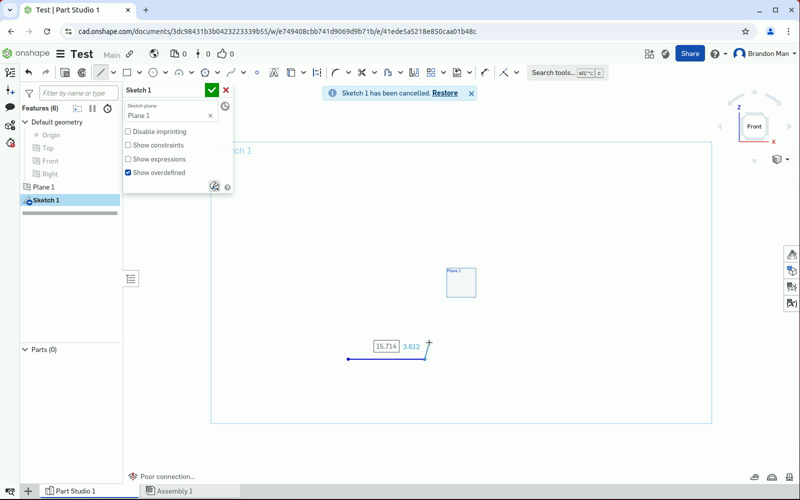
click(429, 342)
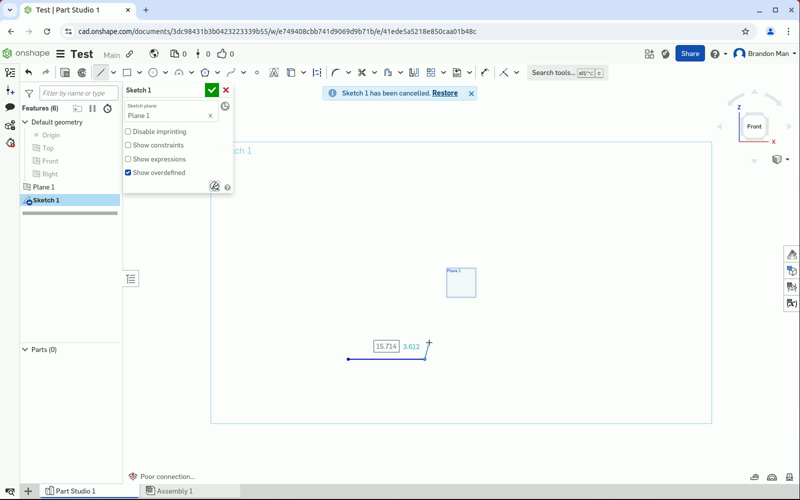
key_up(shift)
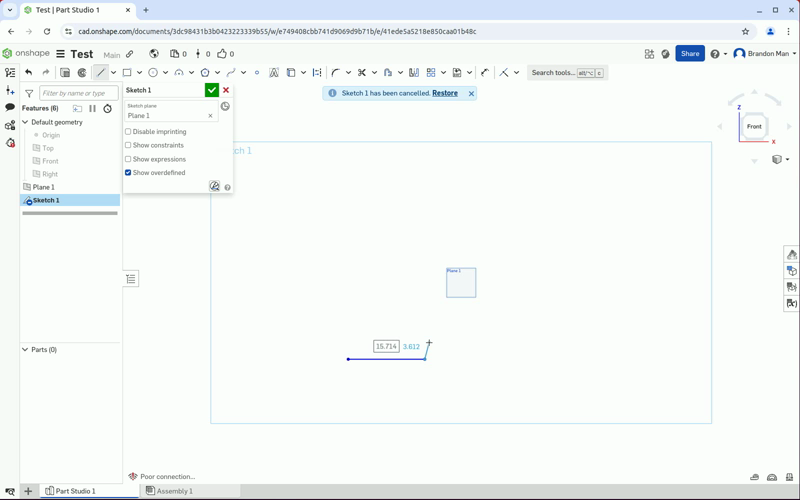
key_down(shift)
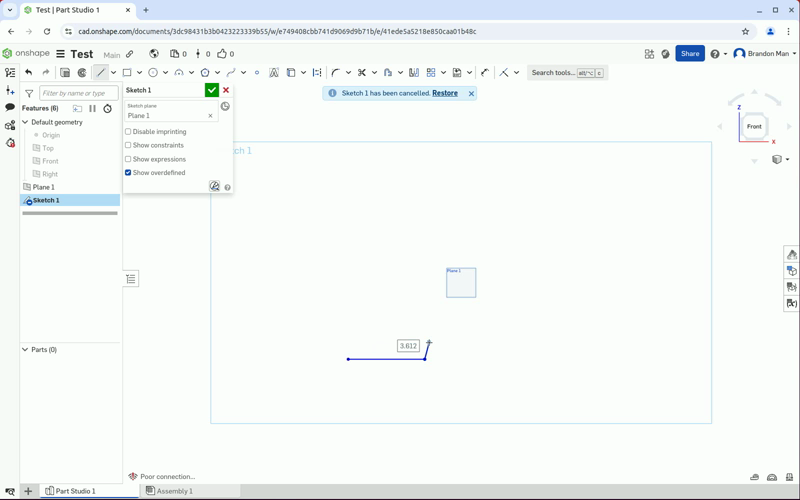
mouse_move(459, 342)
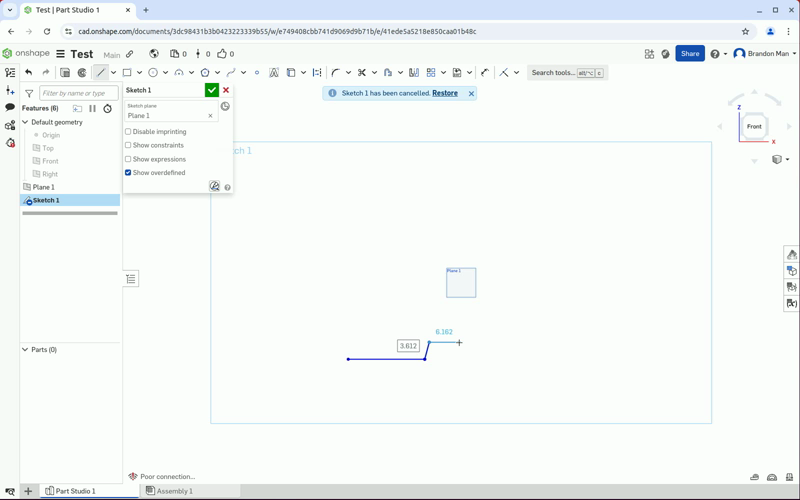
mouse_move(442, 342)
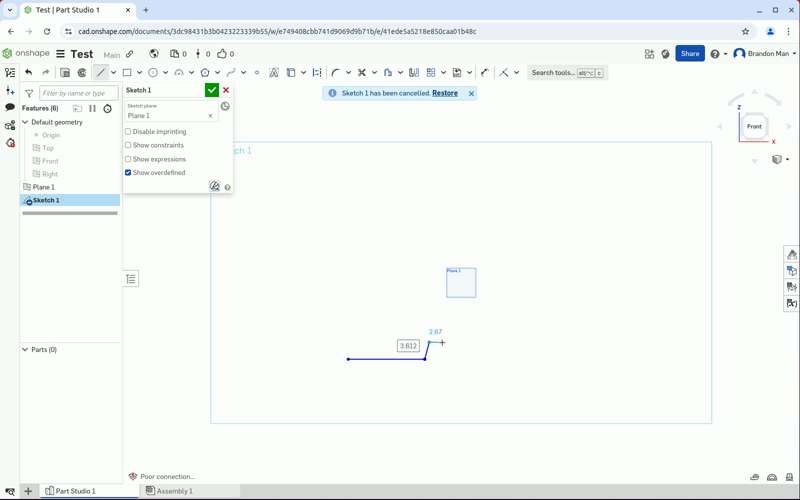
click(442, 342)
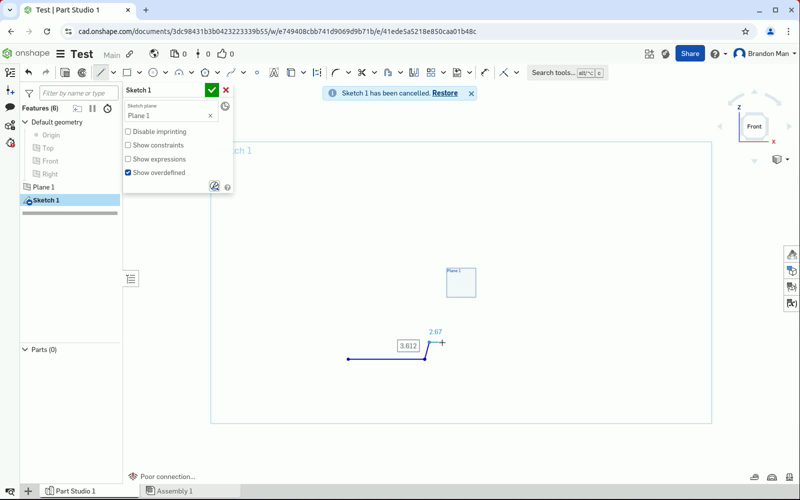
key_up(shift)
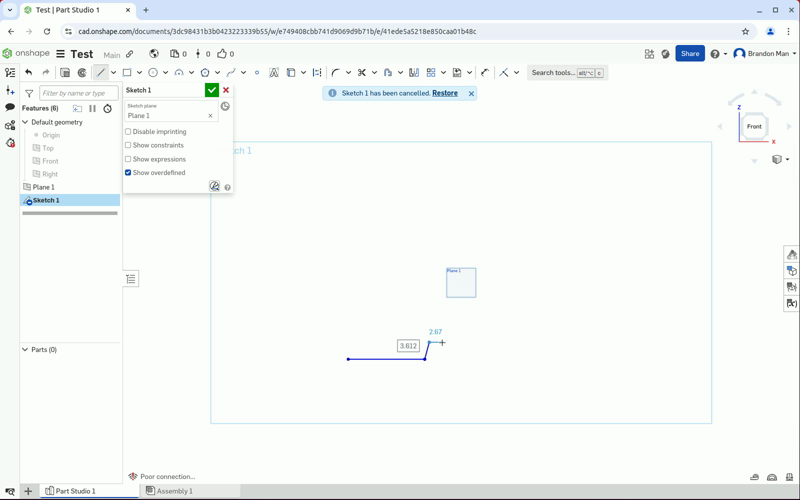
key_down(shift)
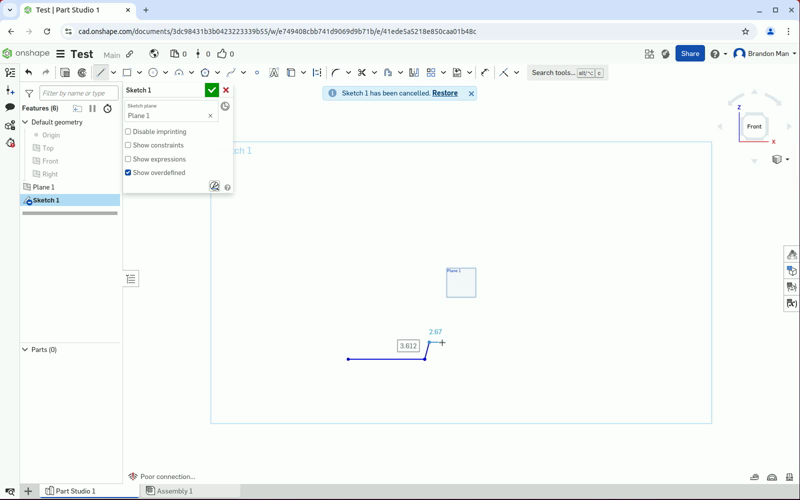
mouse_move(472, 342)
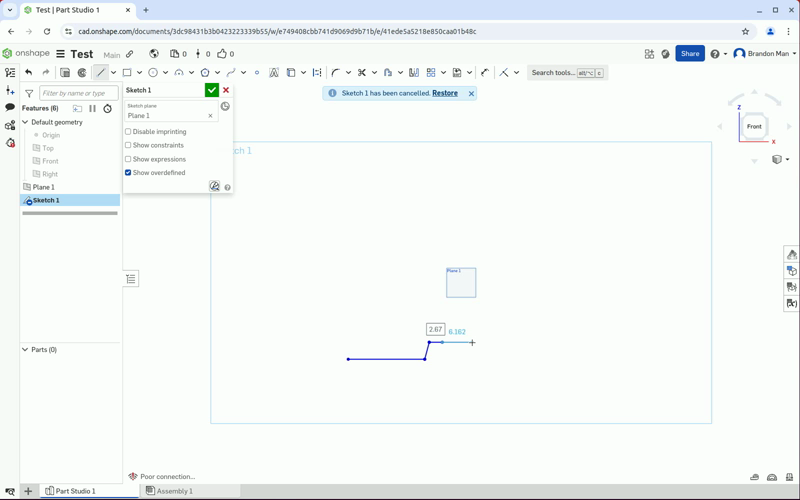
mouse_move(442, 341)
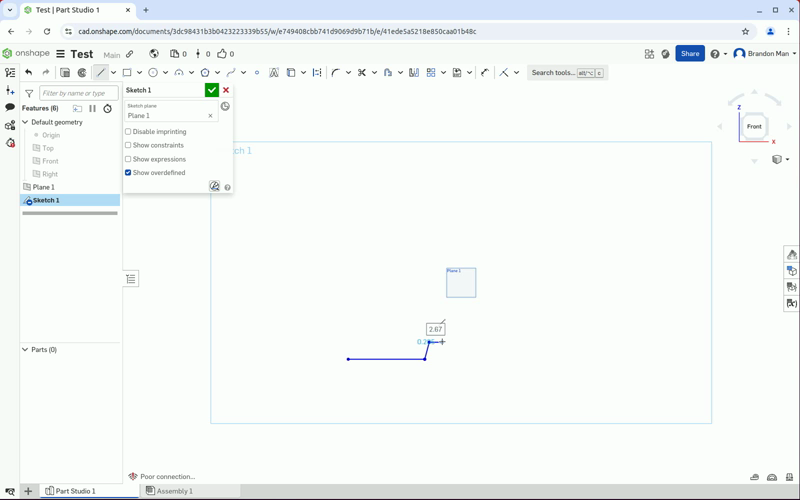
scroll(6)
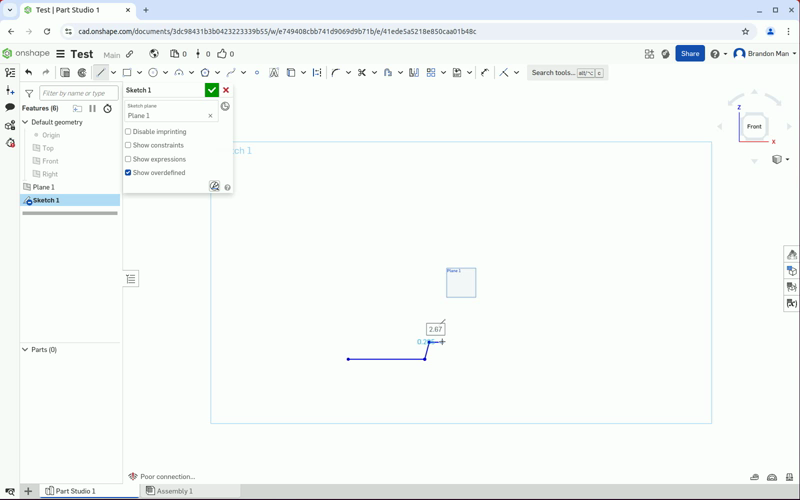
scroll(6)
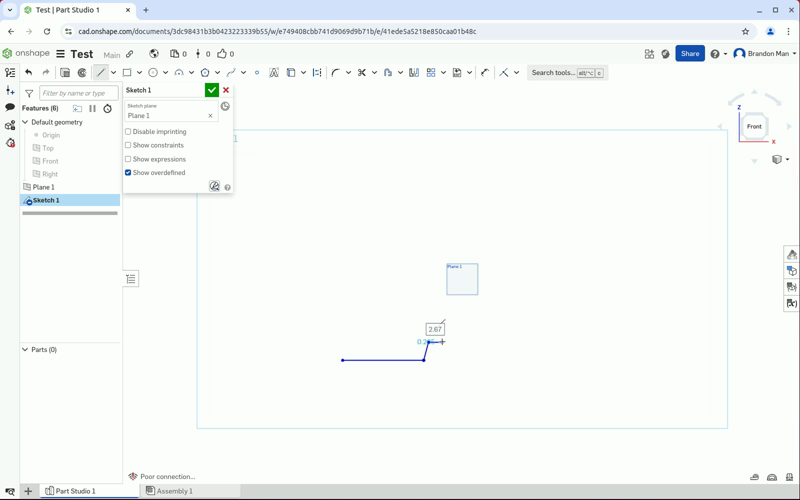
scroll(6)
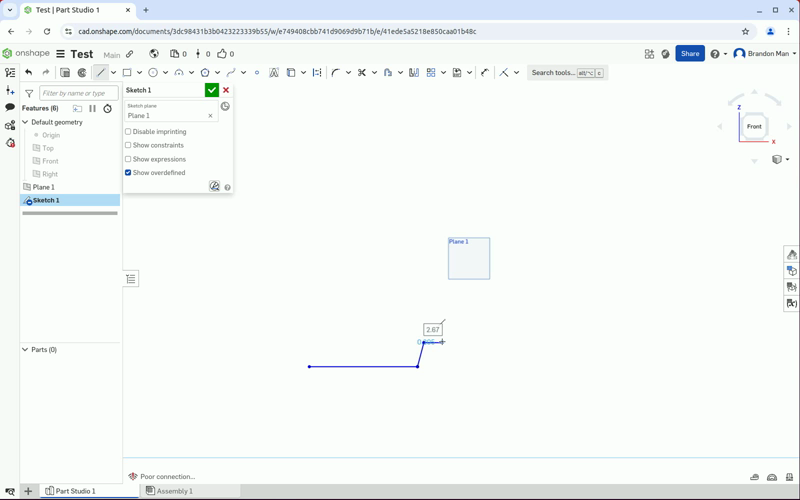
scroll(6)
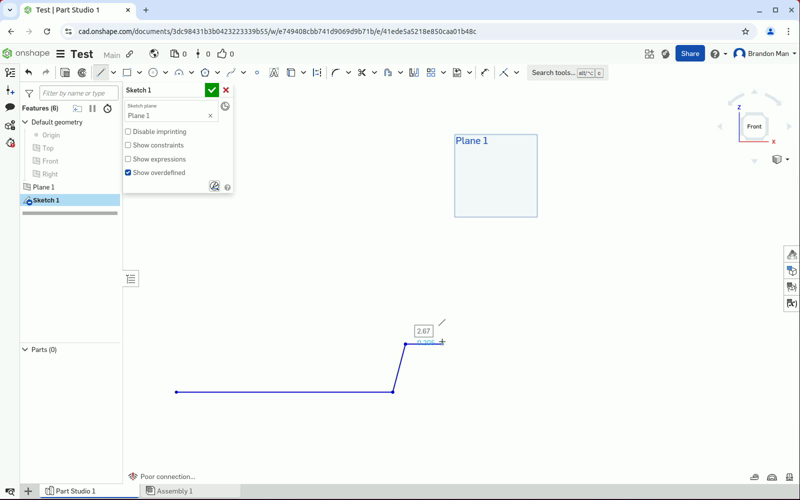
scroll(6)
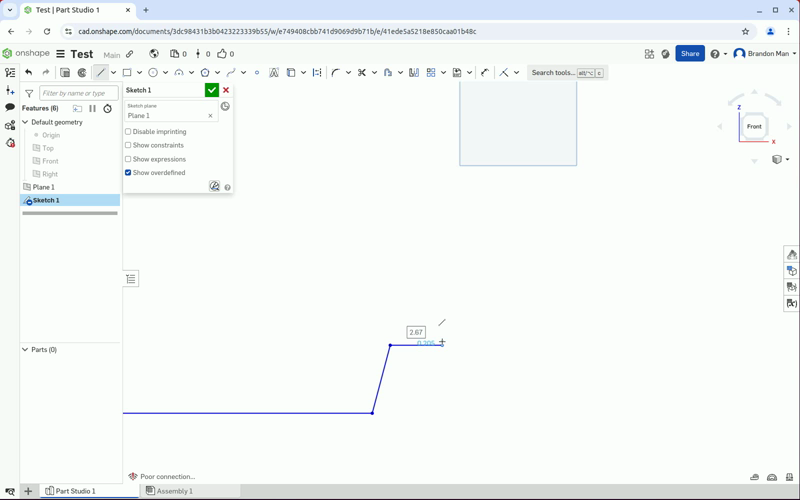
scroll(6)
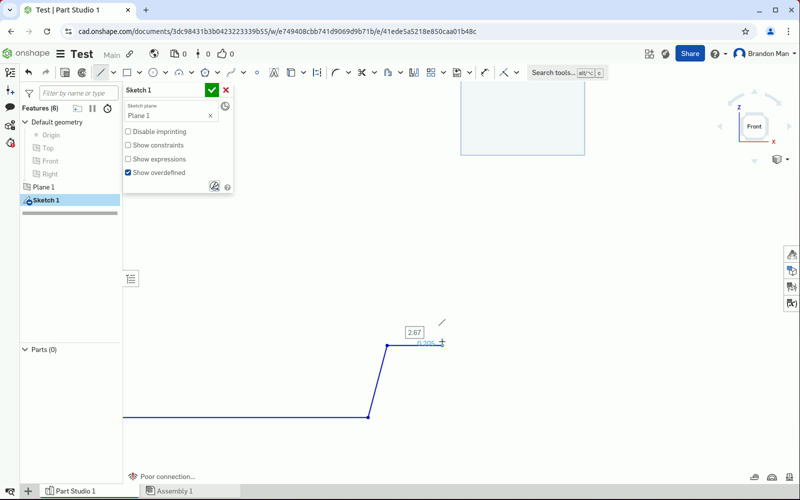
scroll(6)
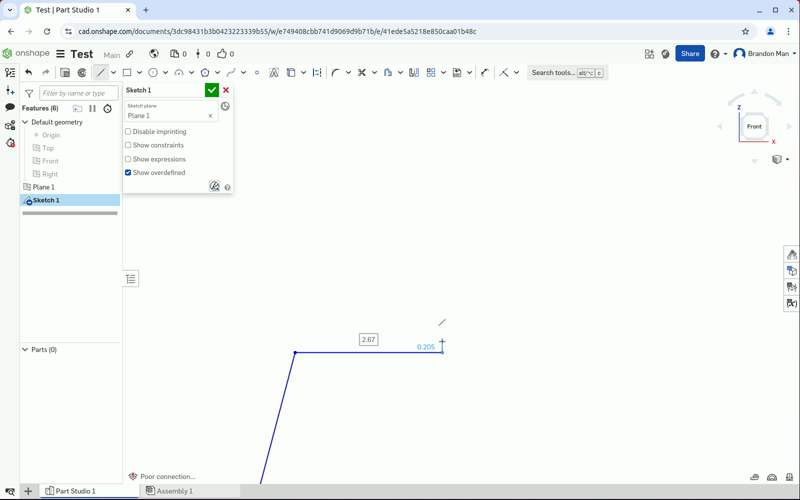
click(442, 341)
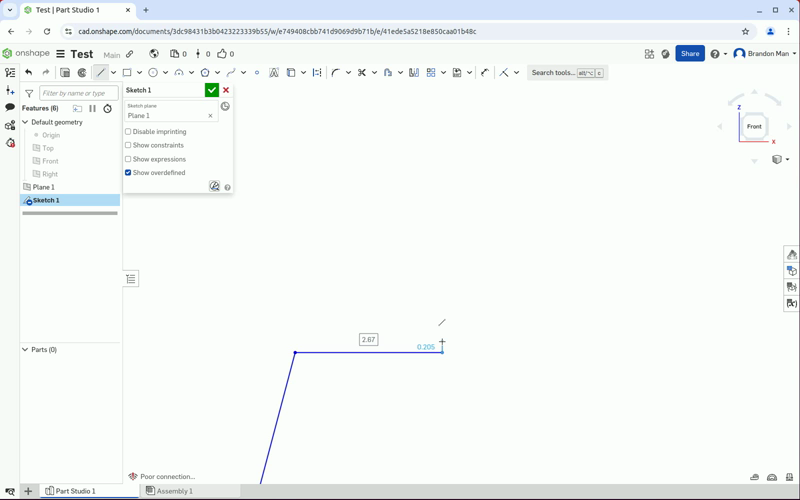
scroll(-6)
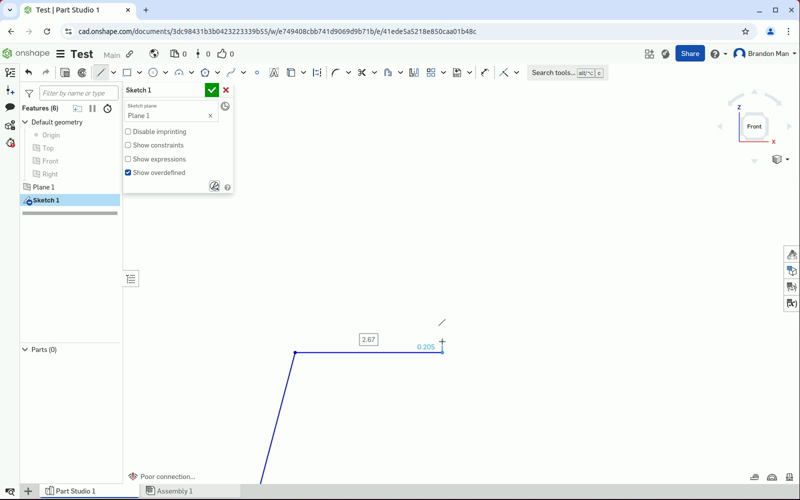
scroll(-6)
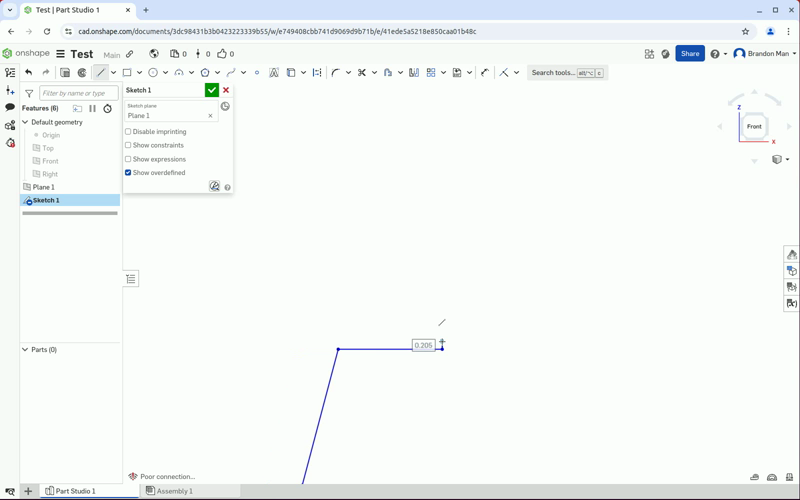
scroll(-6)
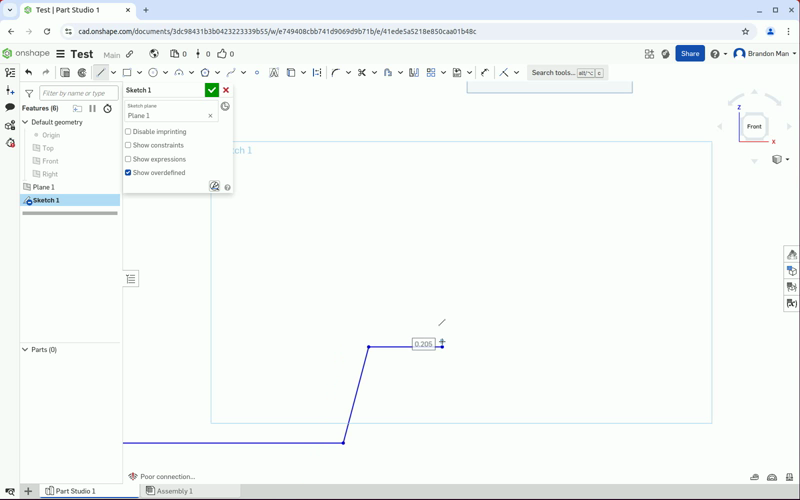
scroll(-6)
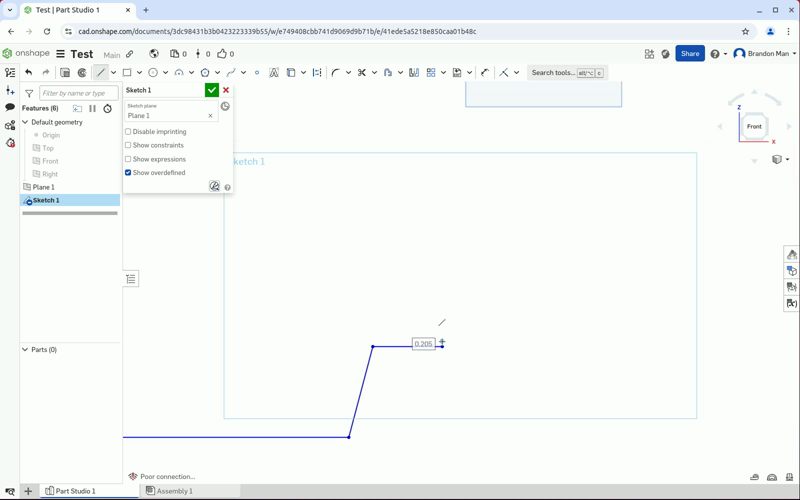
scroll(-6)
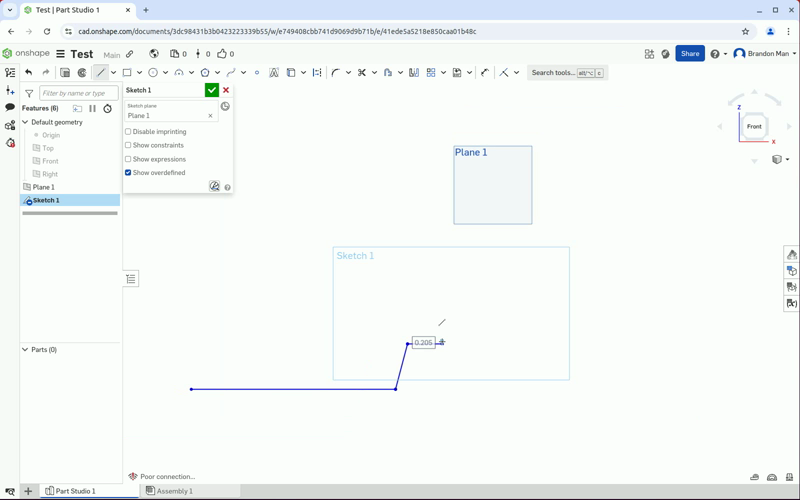
scroll(-6)
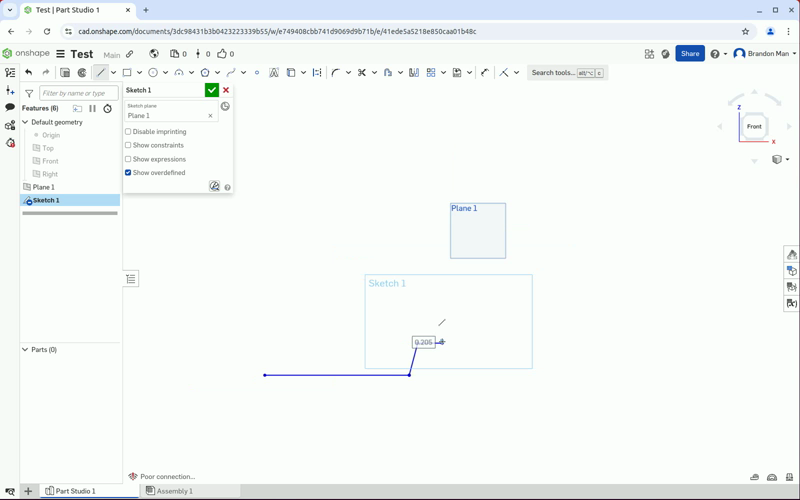
scroll(-6)
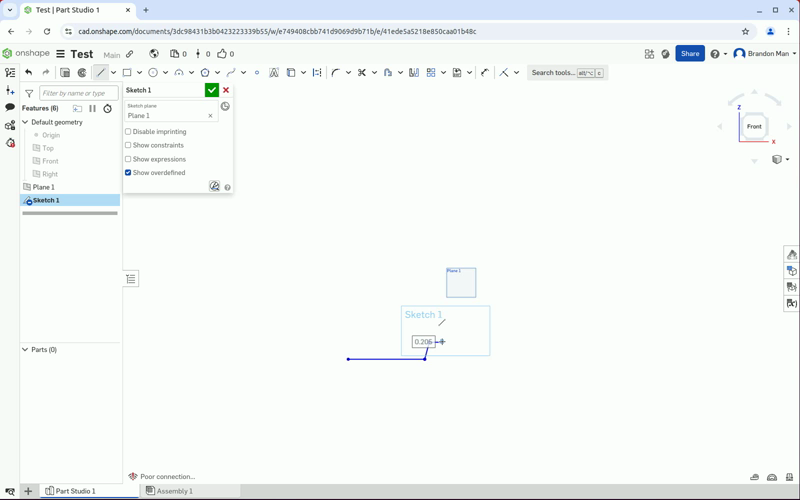
key_up(shift)
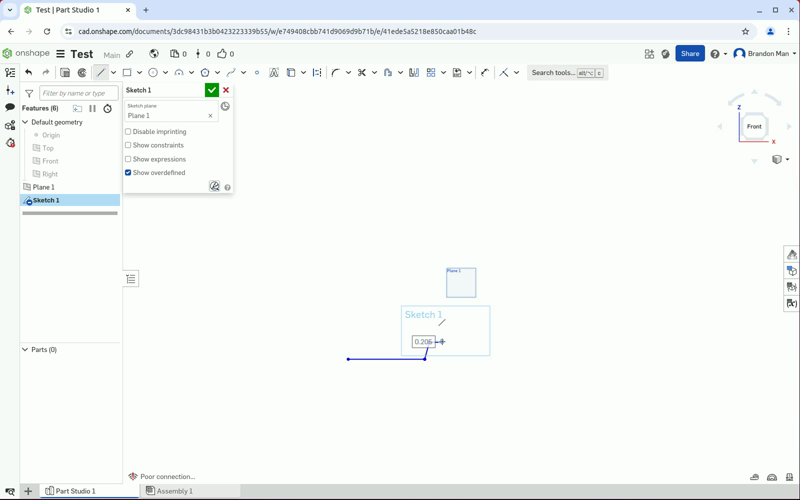
key_down(shift)
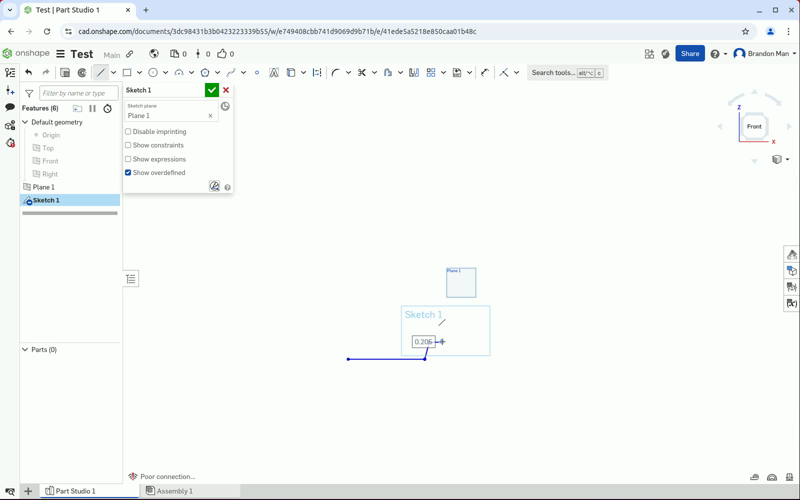
mouse_move(348, 341)
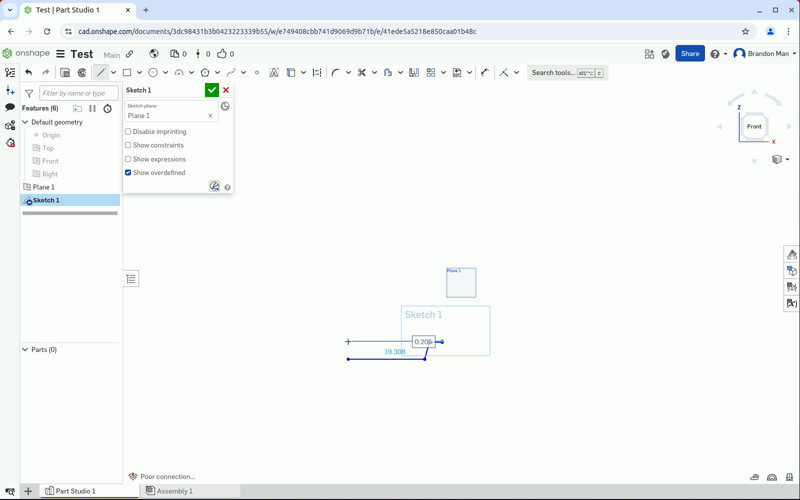
click(348, 341)
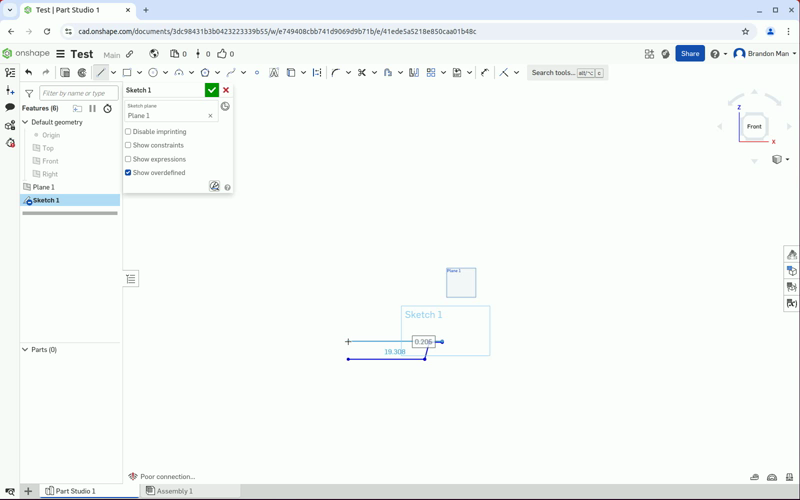
key_up(shift)
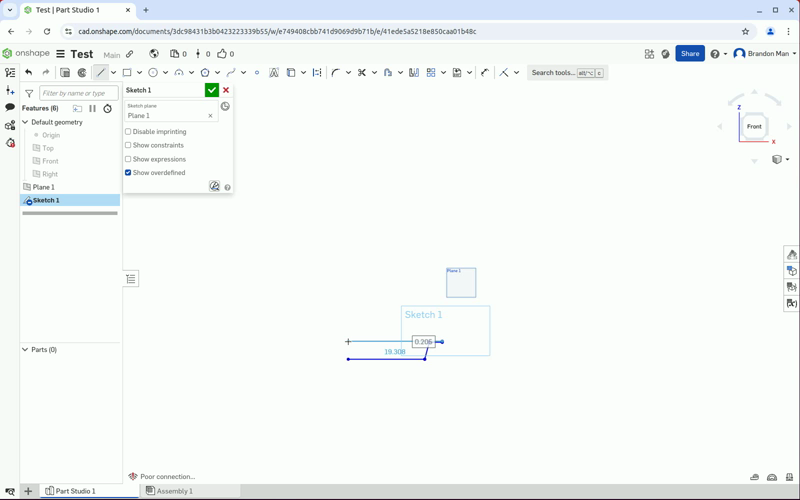
mouse_move(378, 341)
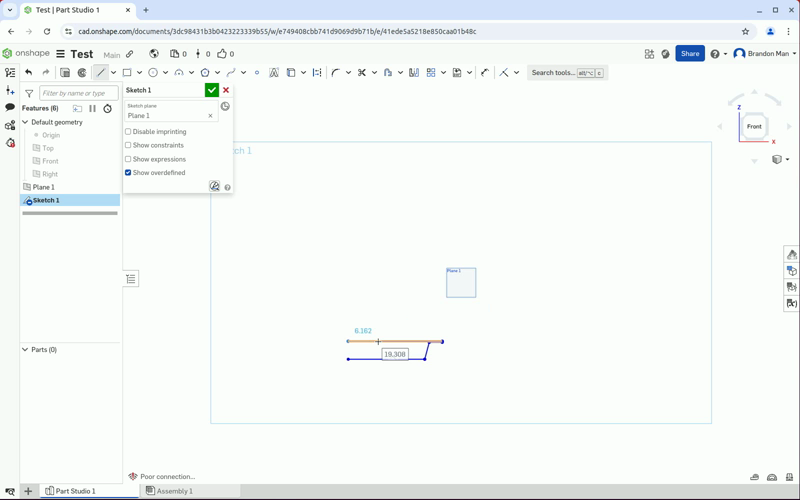
key_down(shift)
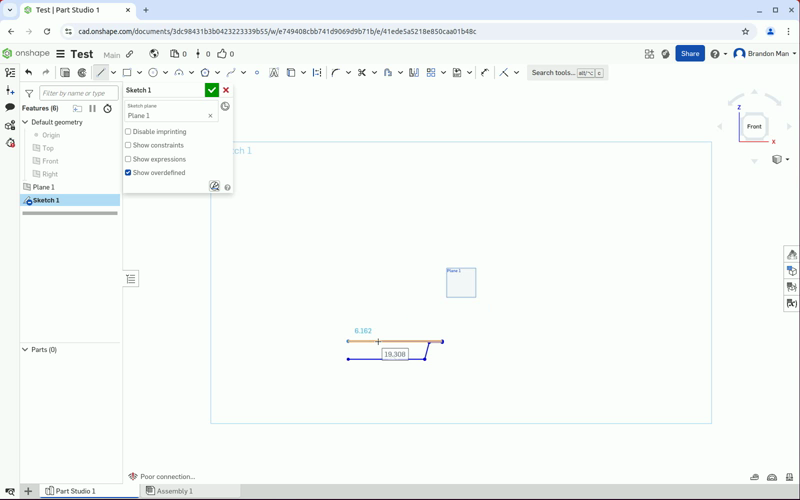
mouse_move(348, 359)
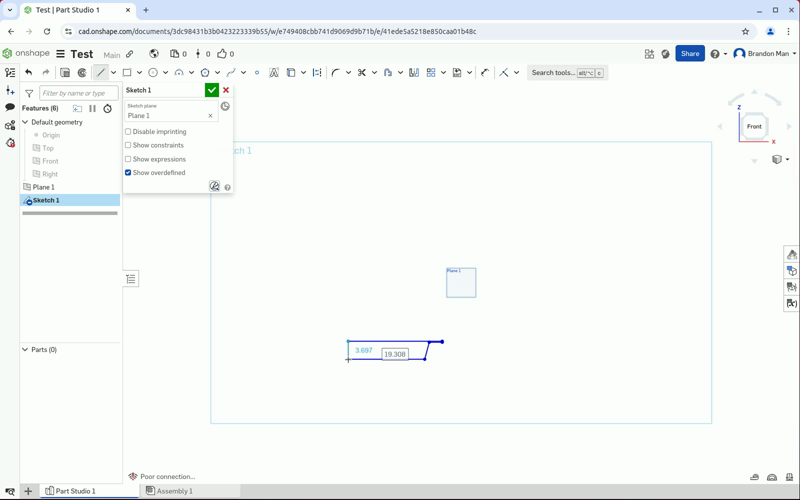
key_up(shift)
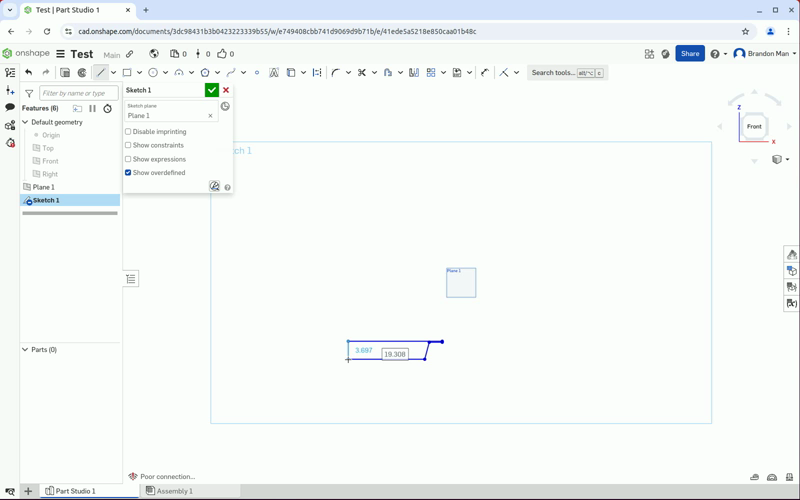
click(348, 359)
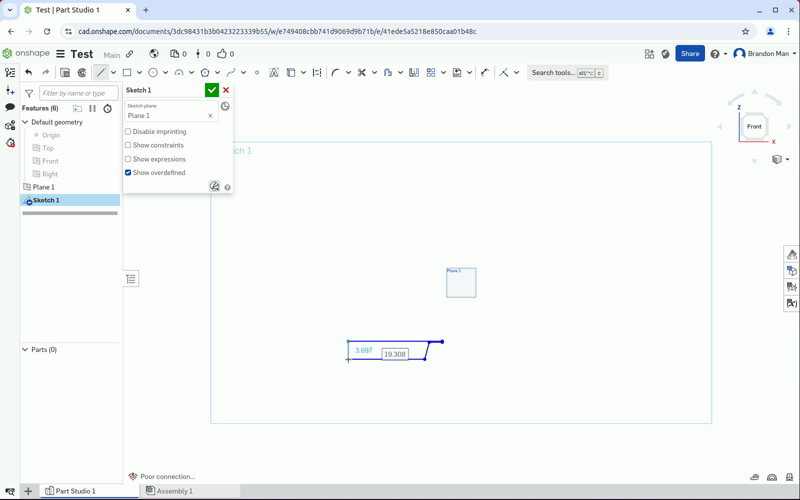
key(esc)
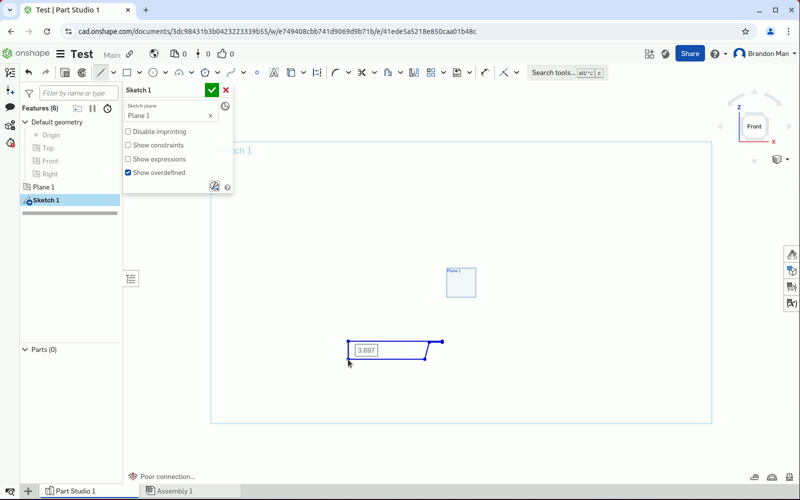
mouse_move(385, 347)
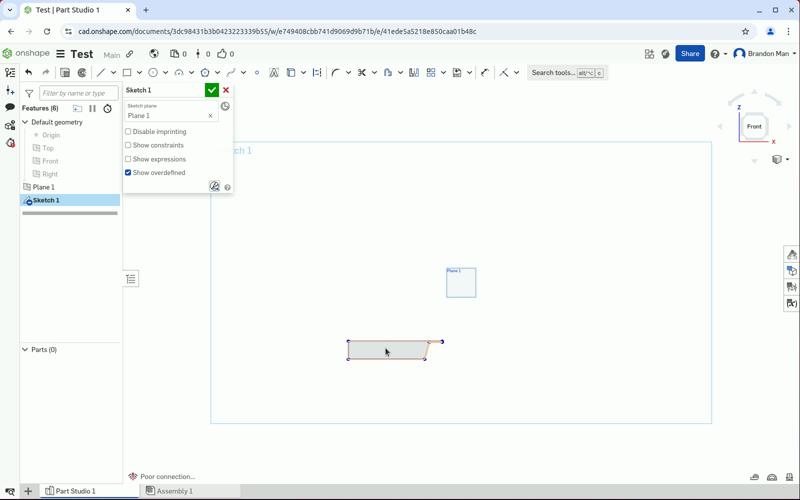
scroll(6)
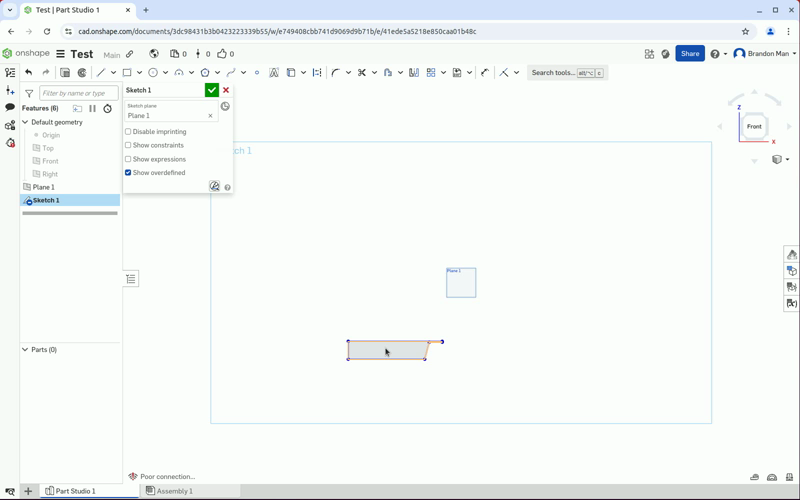
scroll(6)
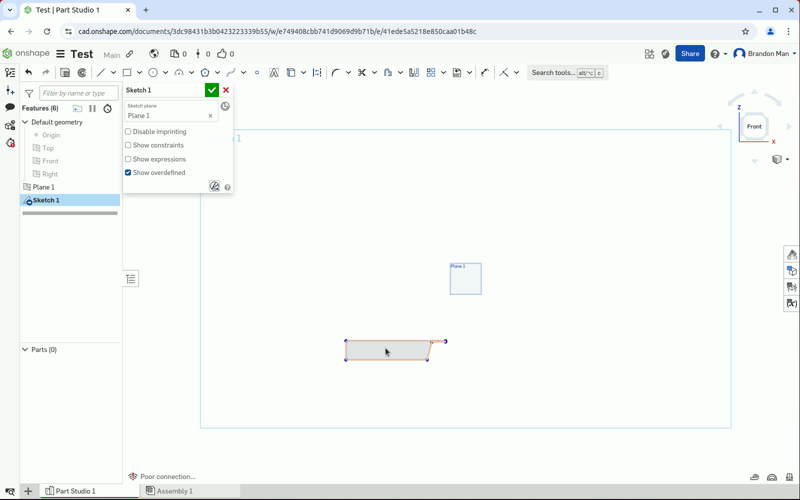
scroll(6)
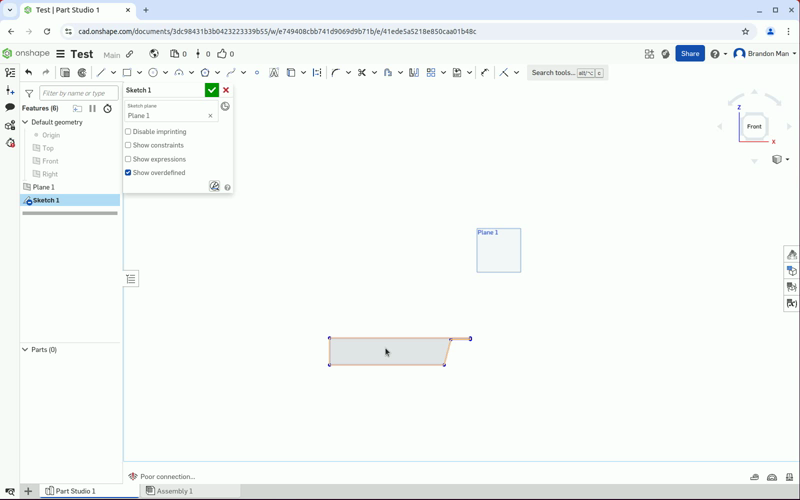
scroll(6)
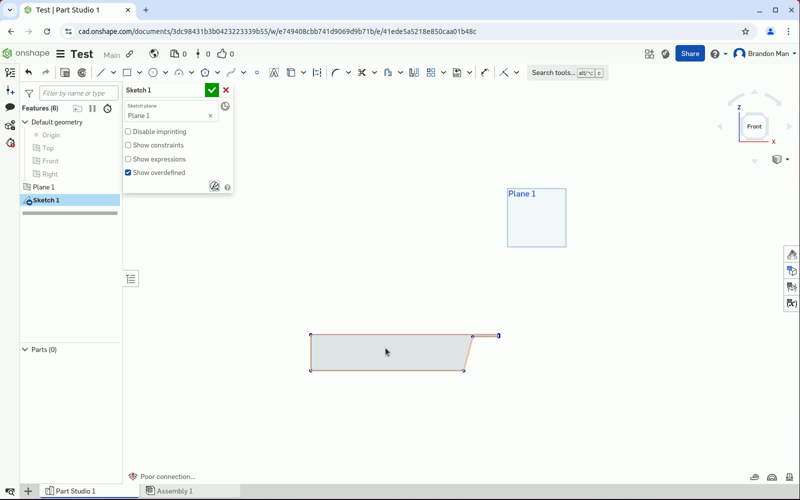
scroll(6)
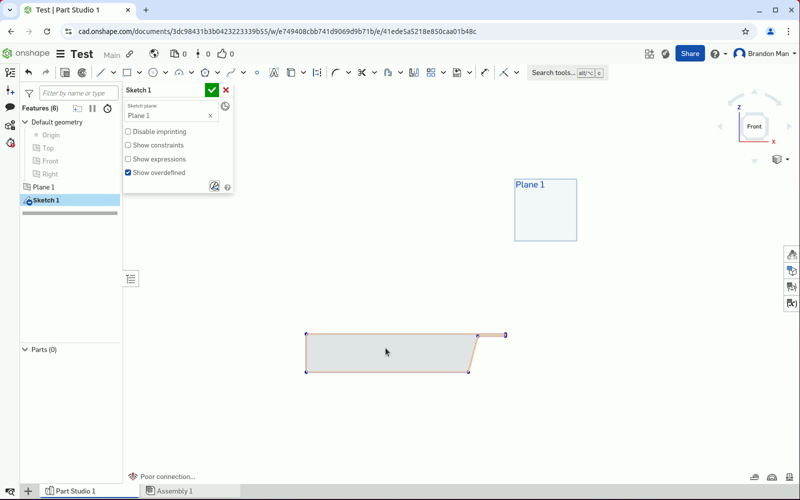
scroll(6)
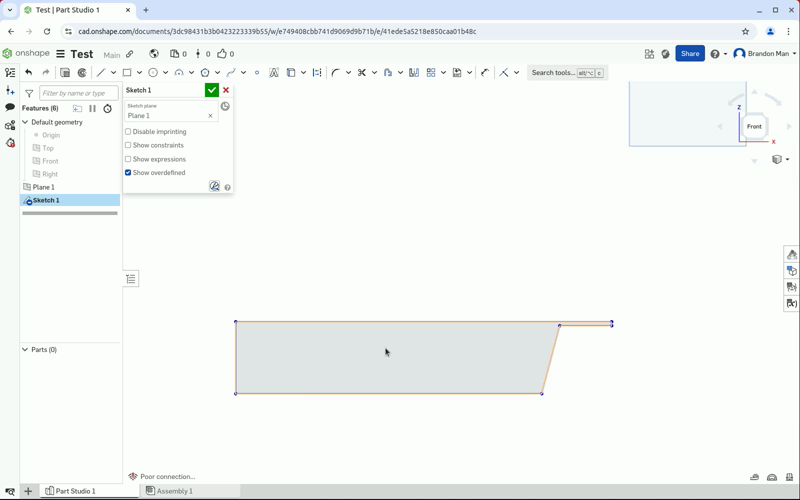
scroll(6)
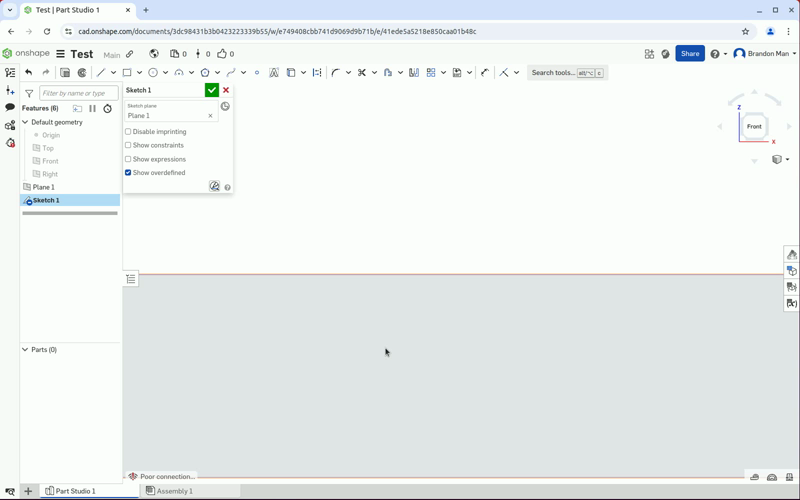
click(385, 347)
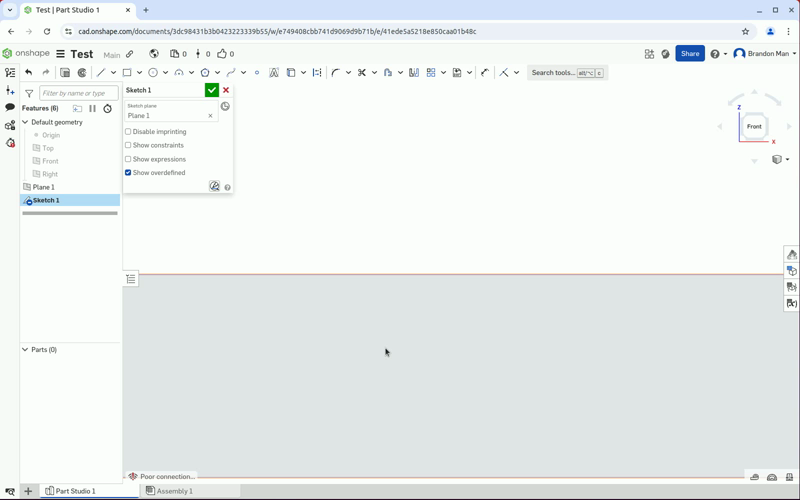
scroll(-6)
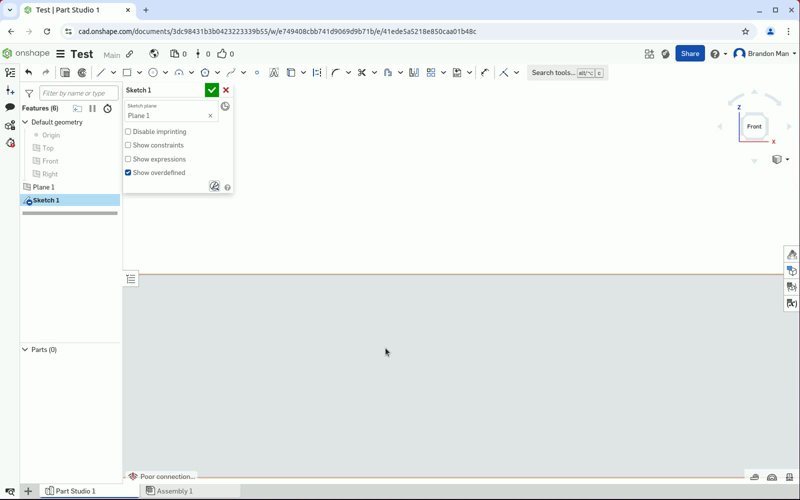
scroll(-6)
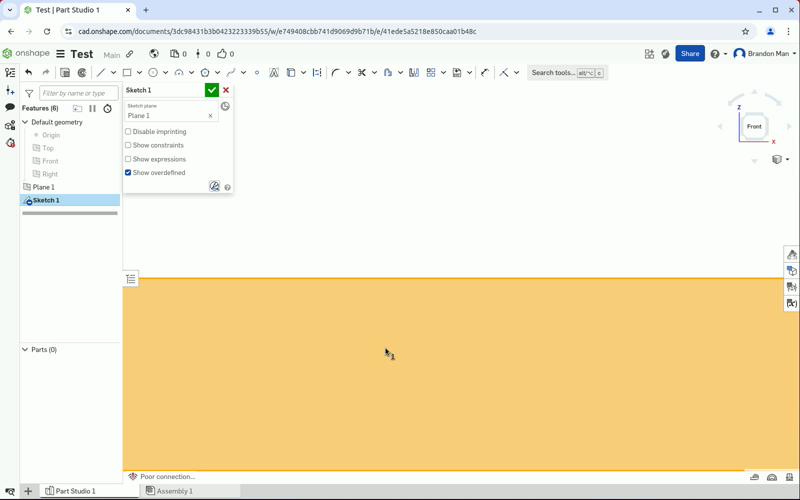
scroll(-6)
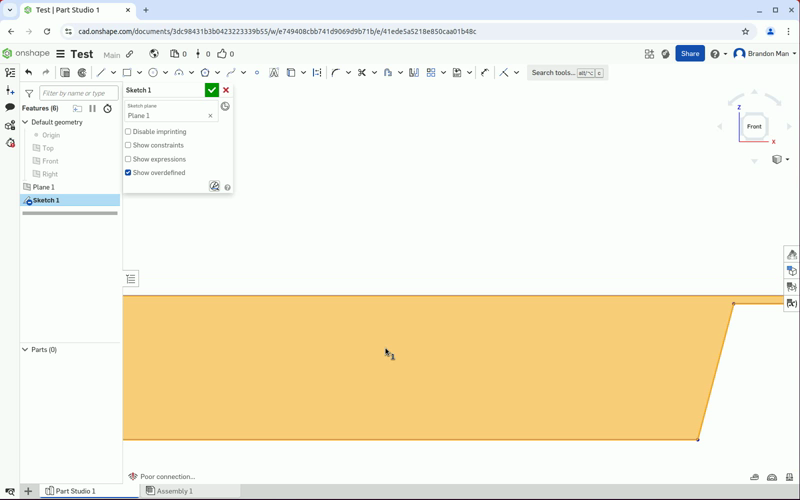
scroll(-6)
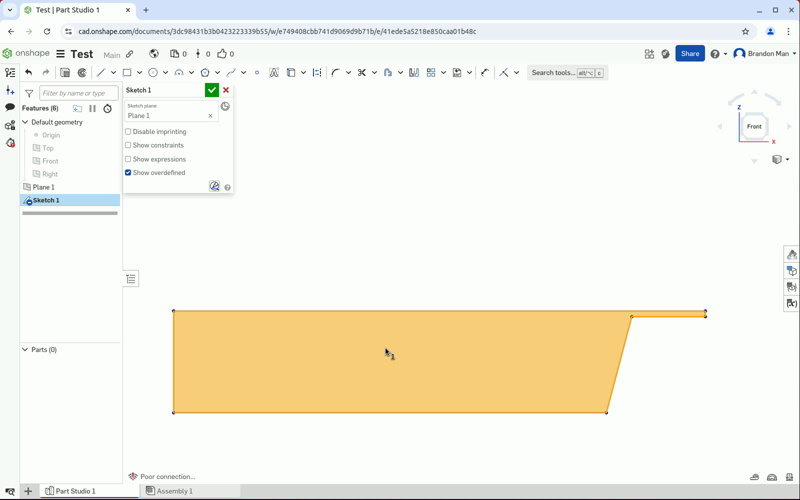
scroll(-6)
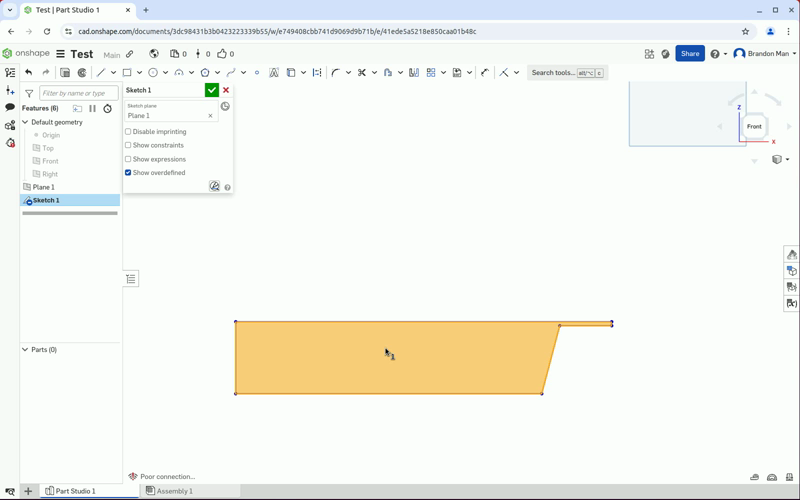
scroll(-6)
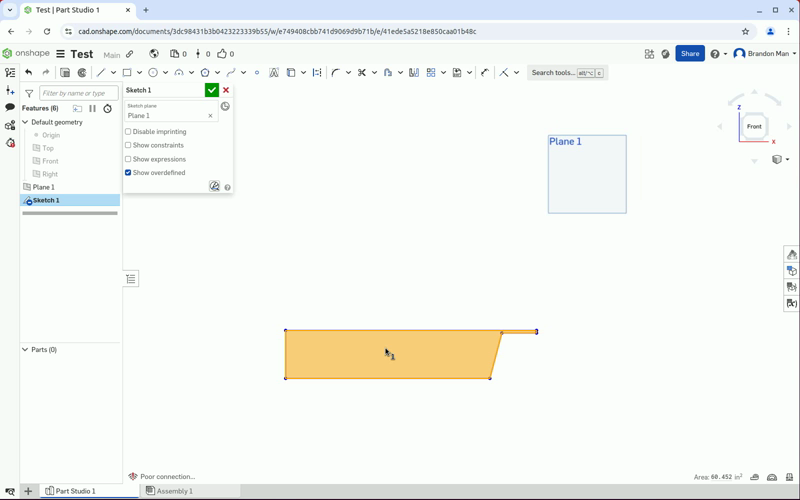
scroll(-6)
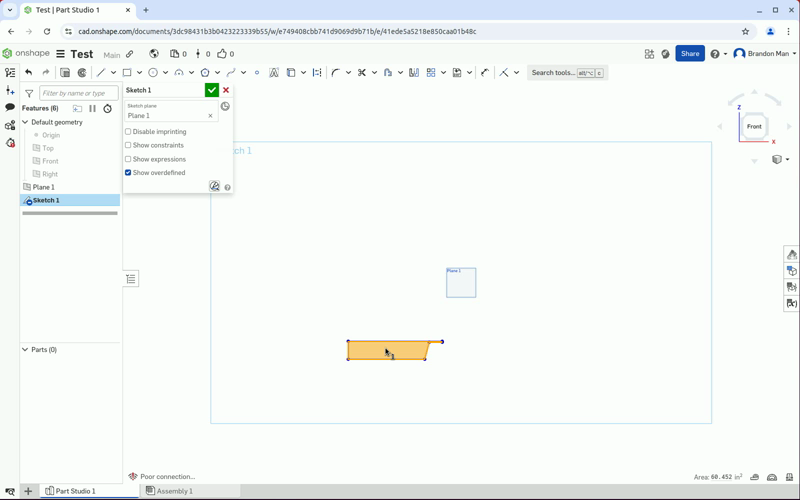
mouse_move(73, 352)
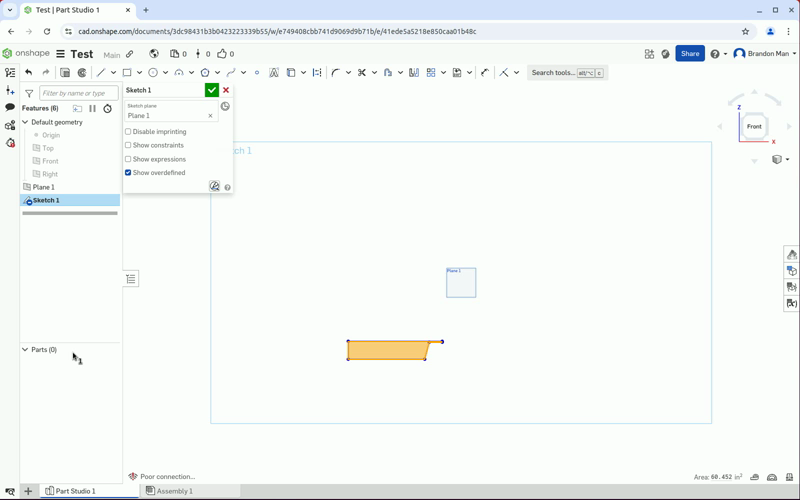
key(shift+y)
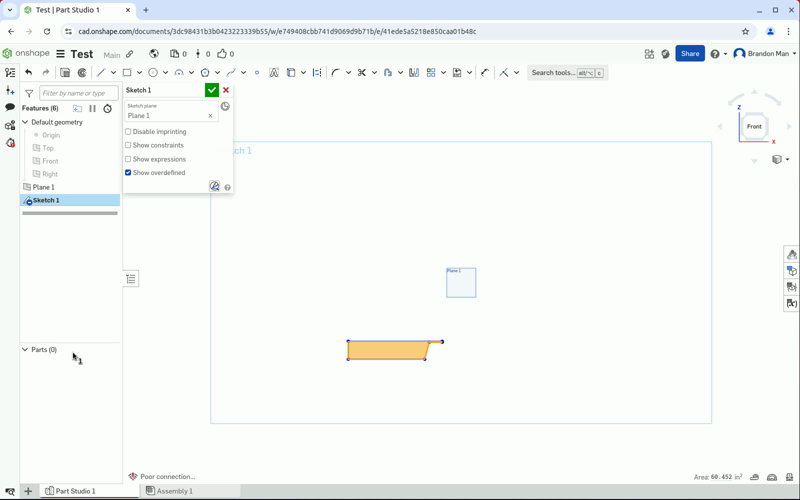
key(shift+e)
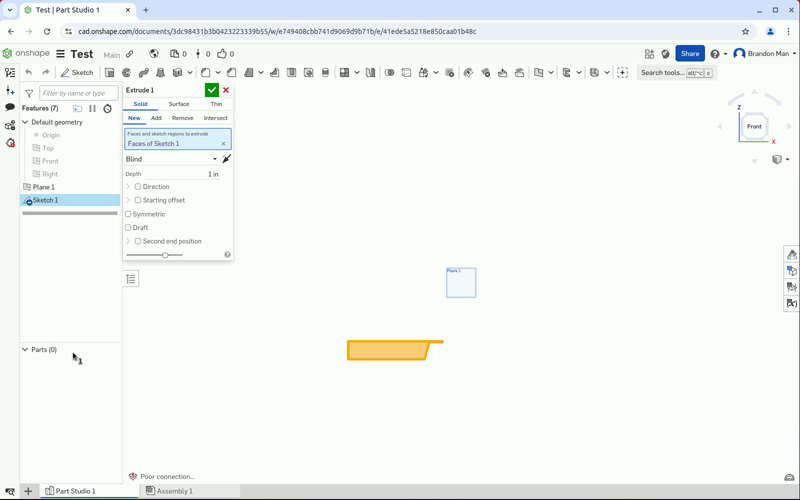
mouse_move(143, 106)
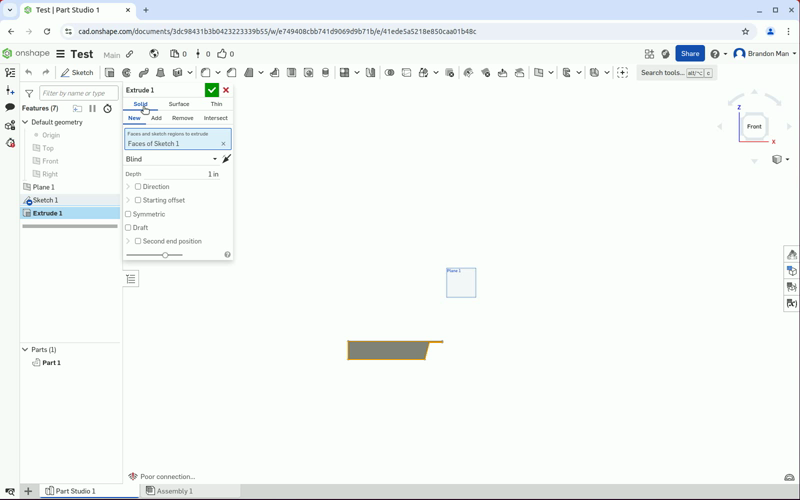
click(143, 106)
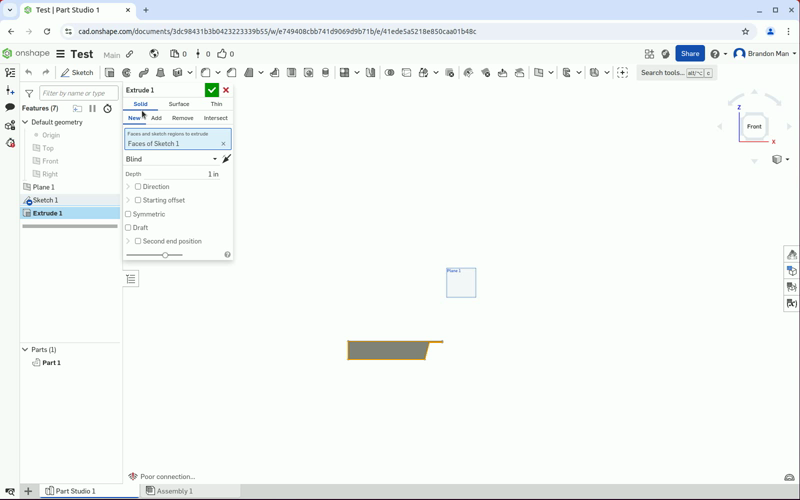
mouse_move(137, 120)
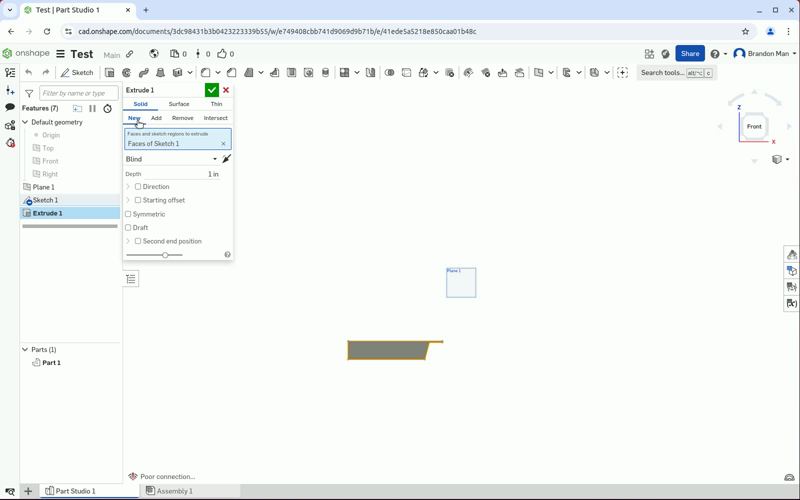
click(137, 120)
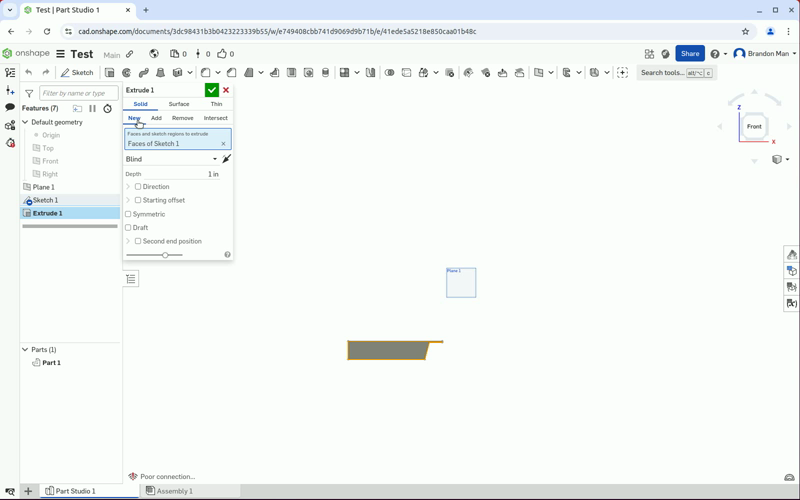
key(tab, 4)
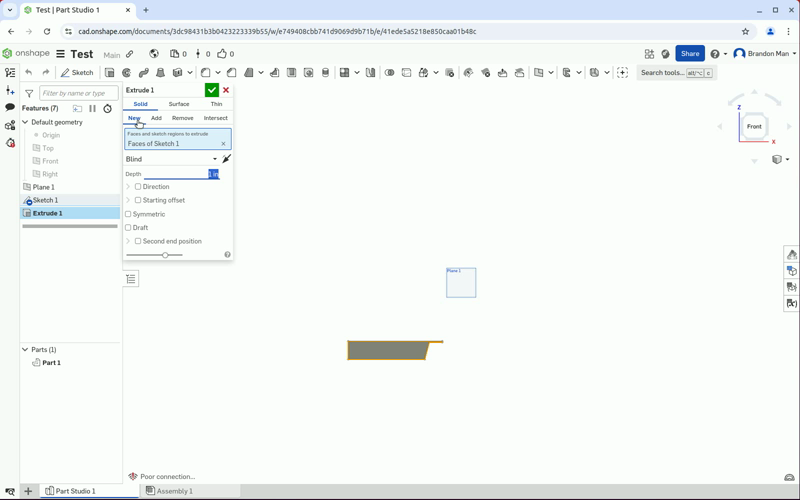
text(0.481)
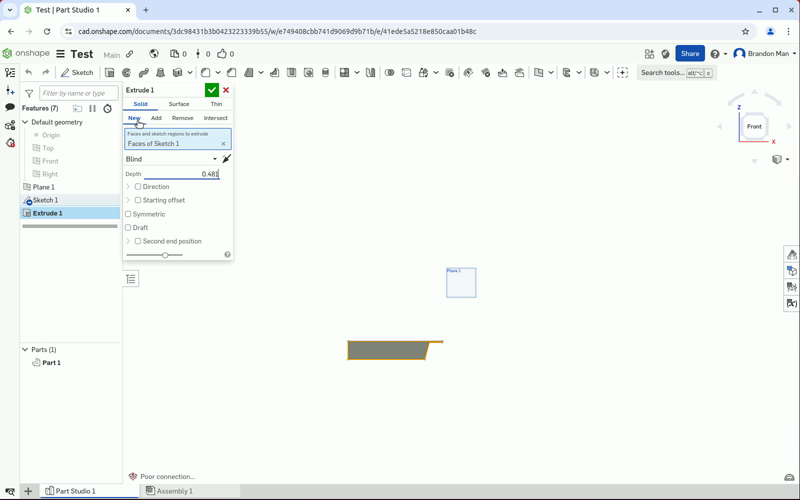
key(enter)
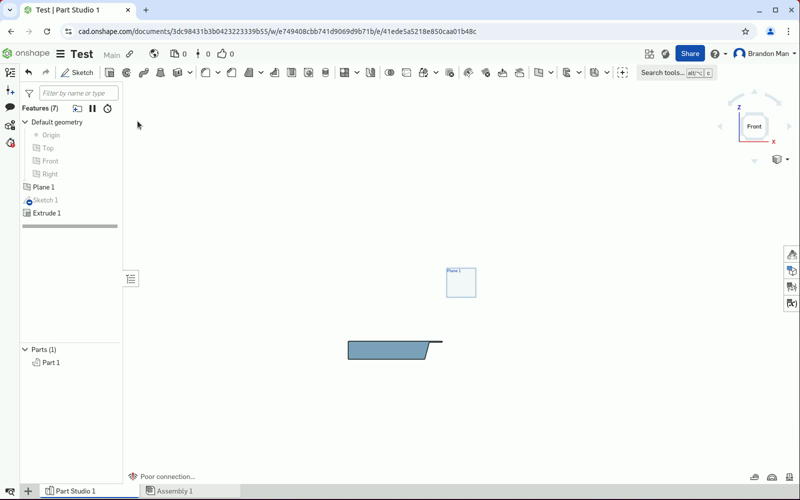
key(shift+h)
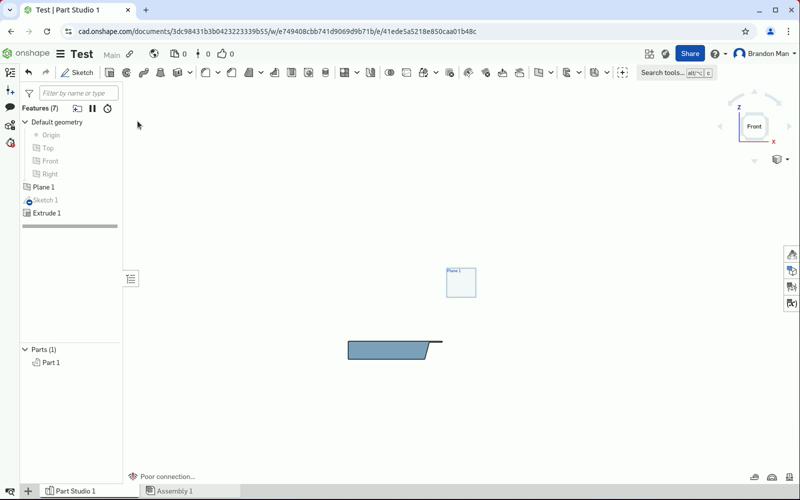
key(shift+h)
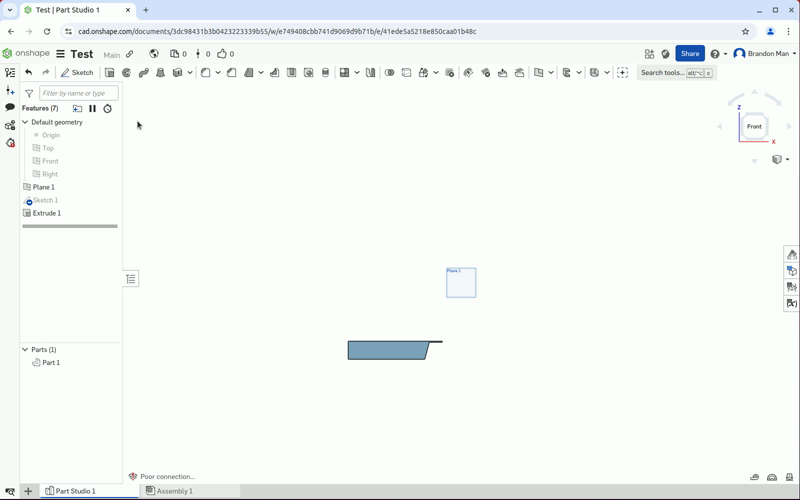
mouse_move(73, 189)
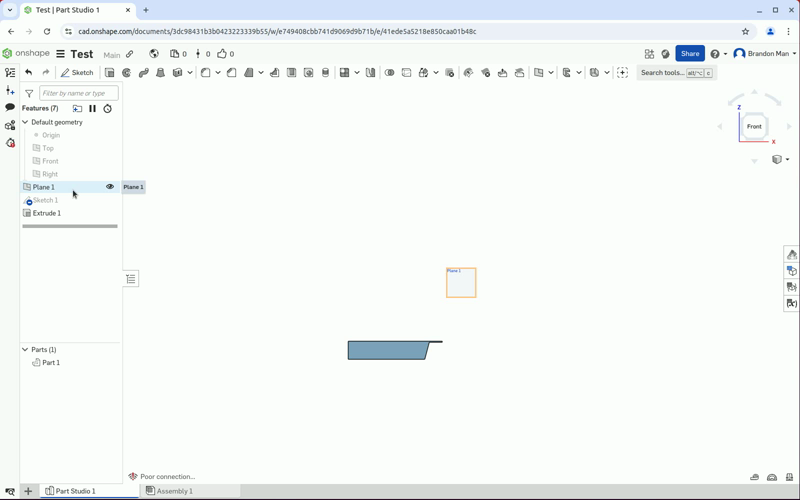
click(73, 189)
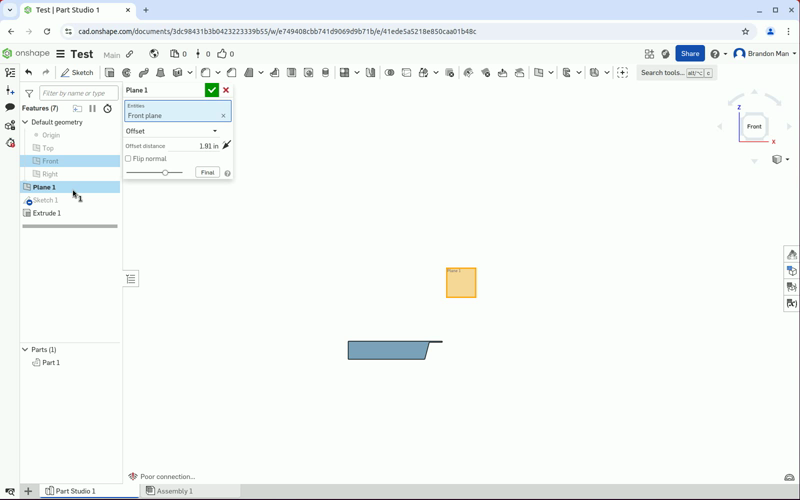
mouse_move(229, 92)
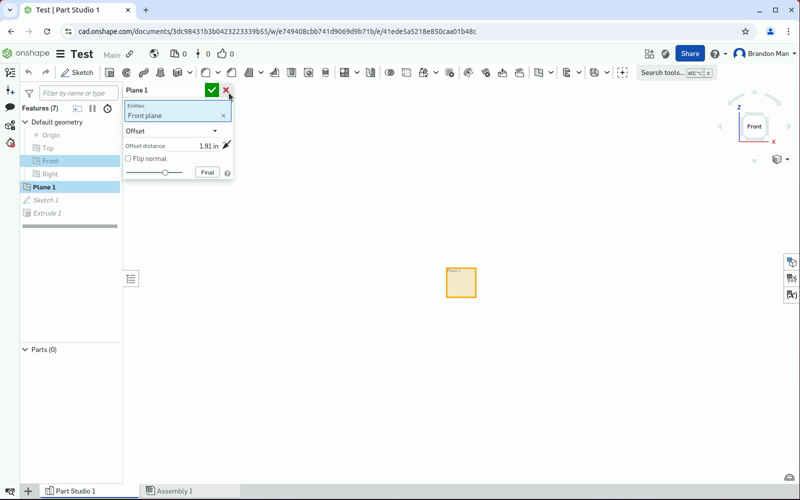
click(229, 92)
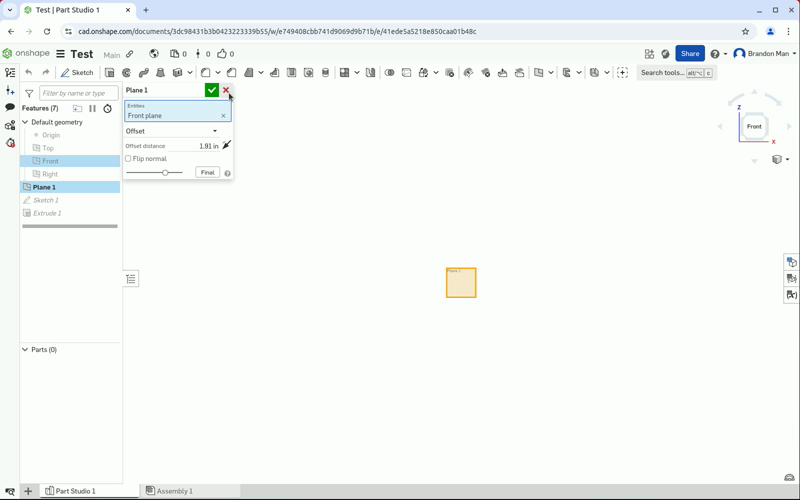
key(shift+s)
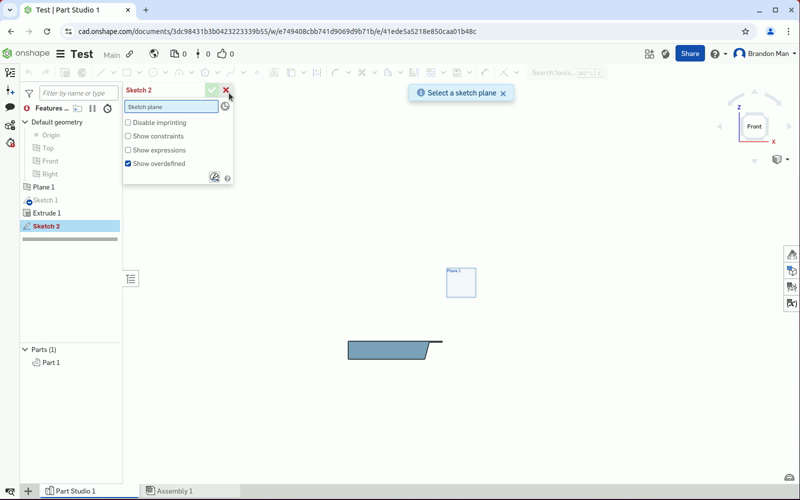
mouse_move(73, 189)
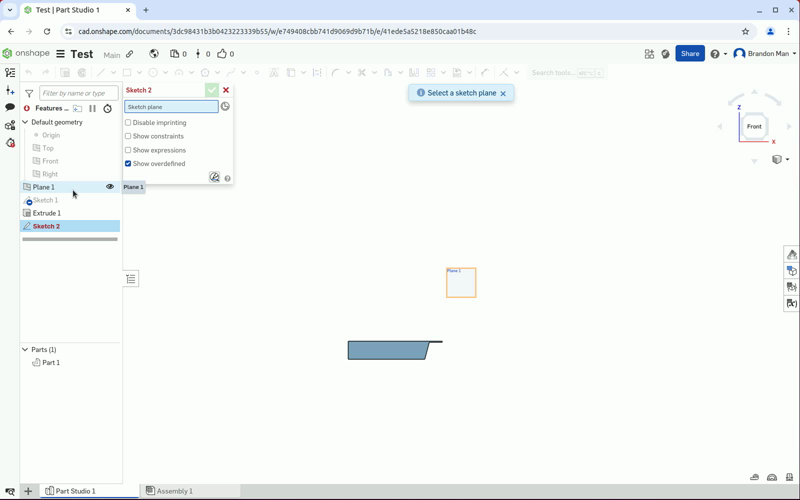
click(73, 189)
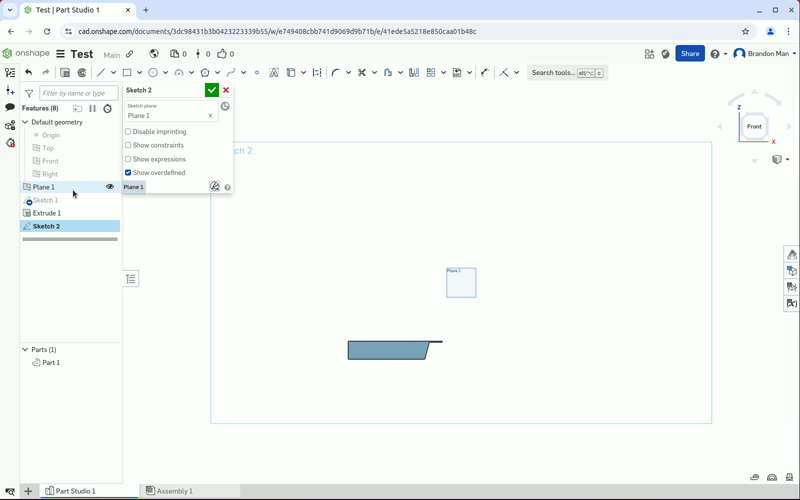
mouse_move(73, 352)
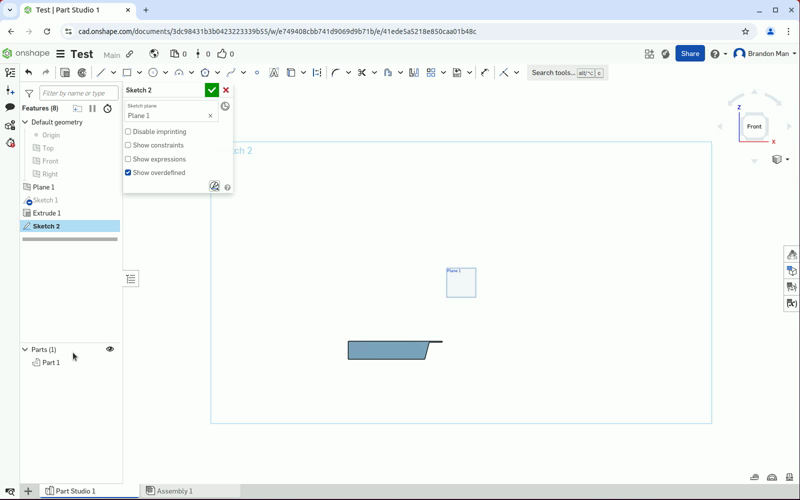
key(y)
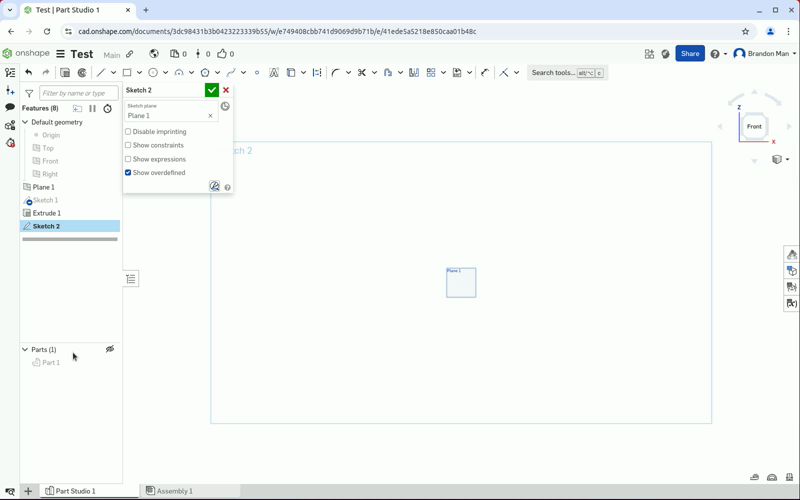
key(l)
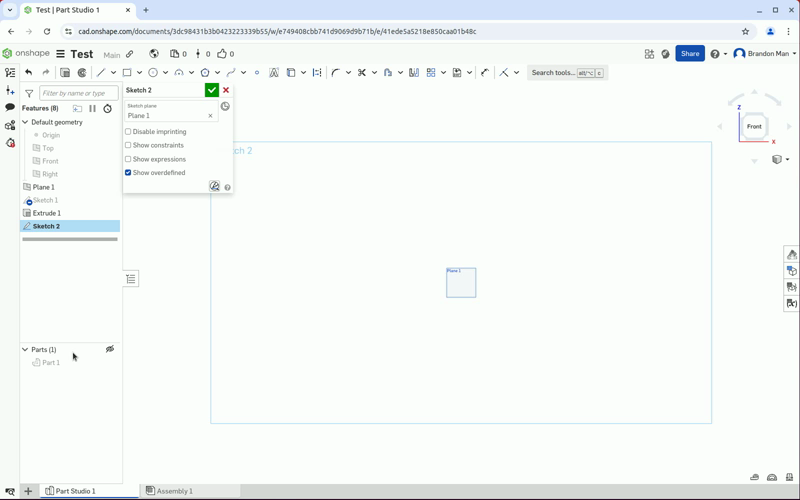
key_down(shift)
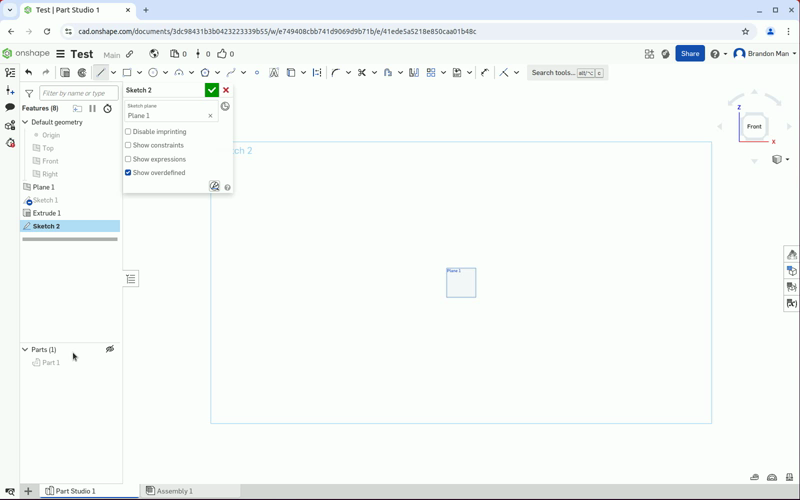
mouse_move(424, 359)
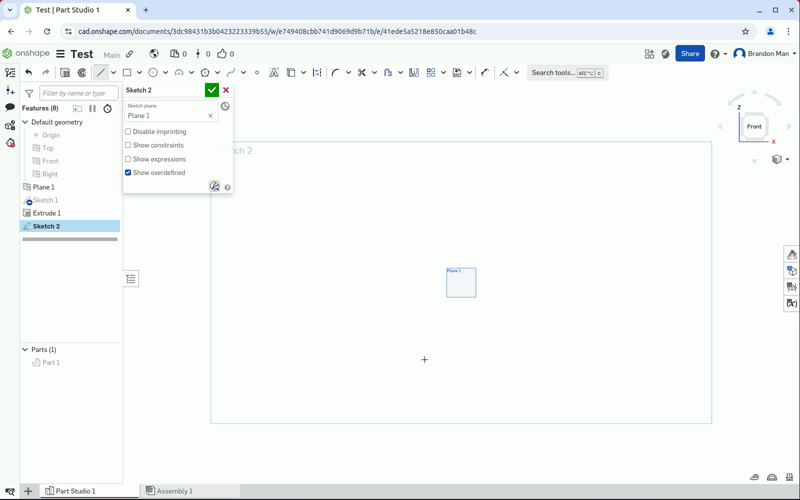
click(424, 359)
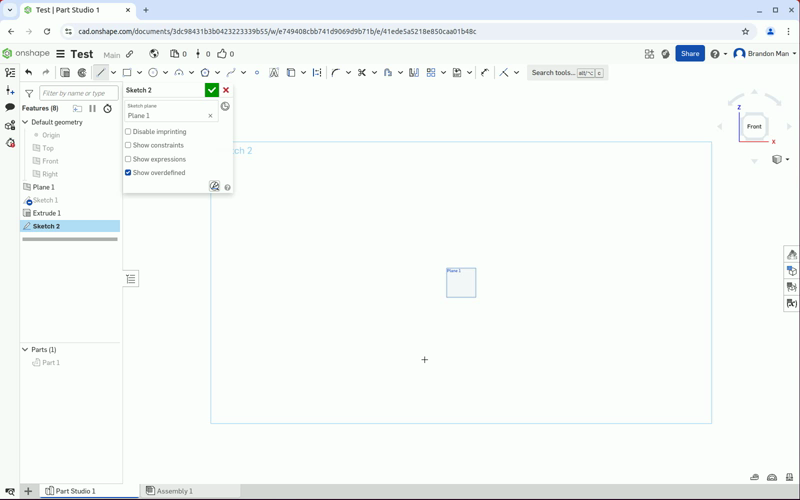
key_up(shift)
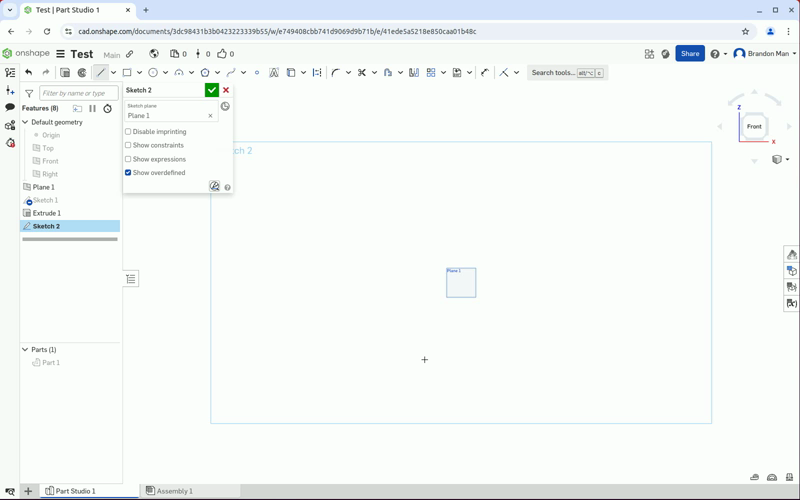
key_down(shift)
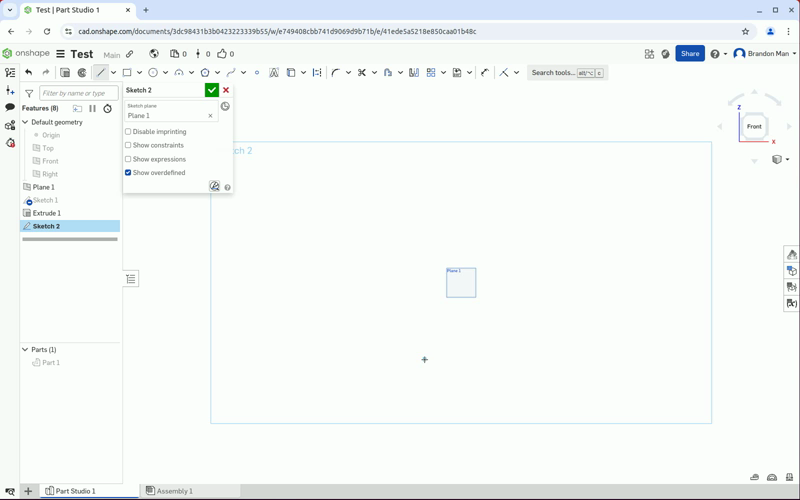
mouse_move(454, 359)
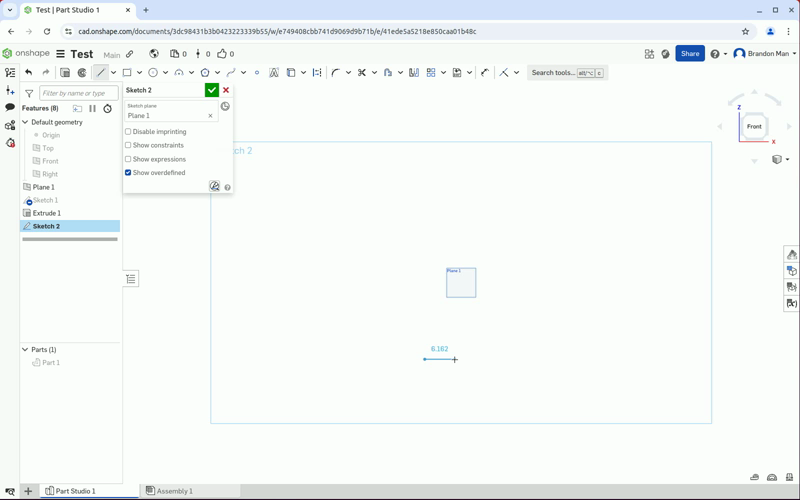
mouse_move(443, 359)
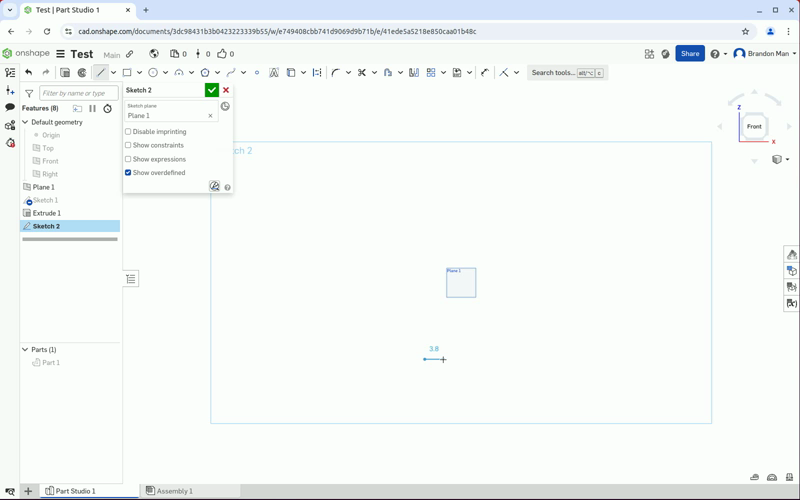
click(443, 359)
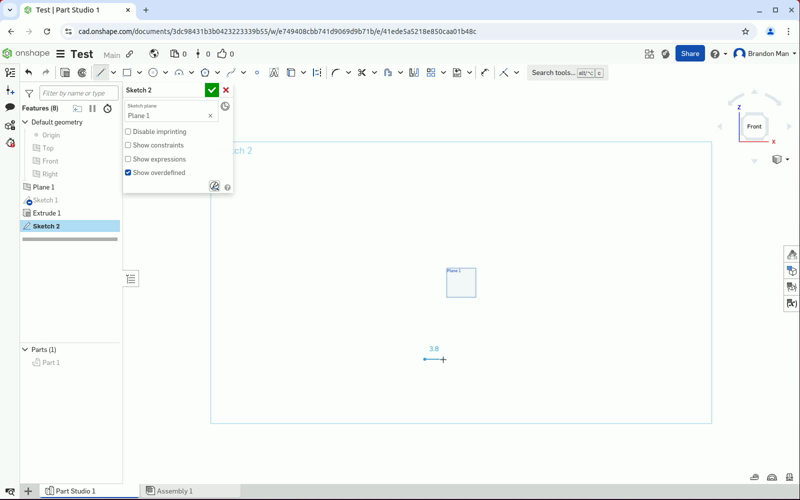
key_up(shift)
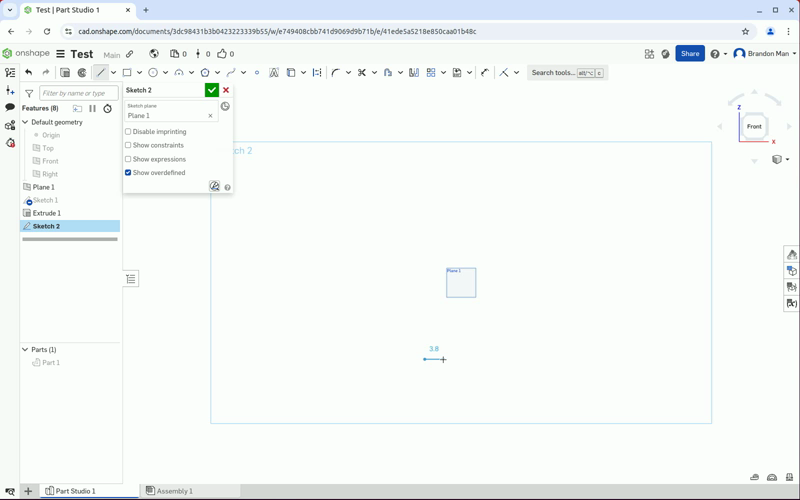
key_down(shift)
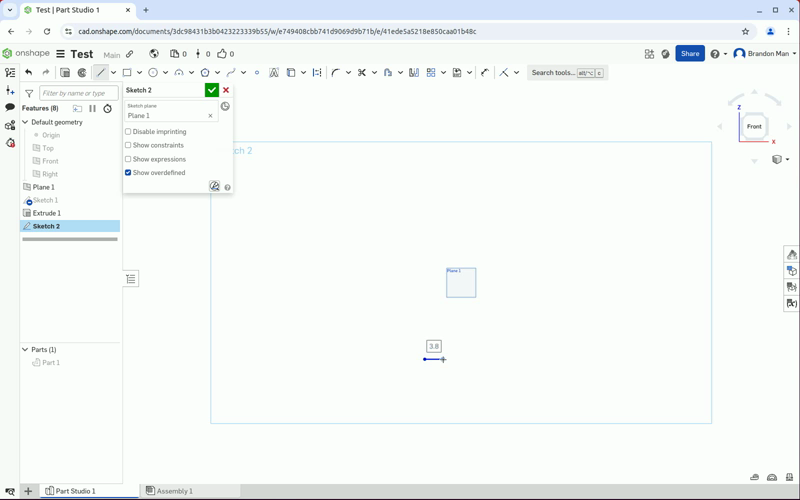
mouse_move(473, 359)
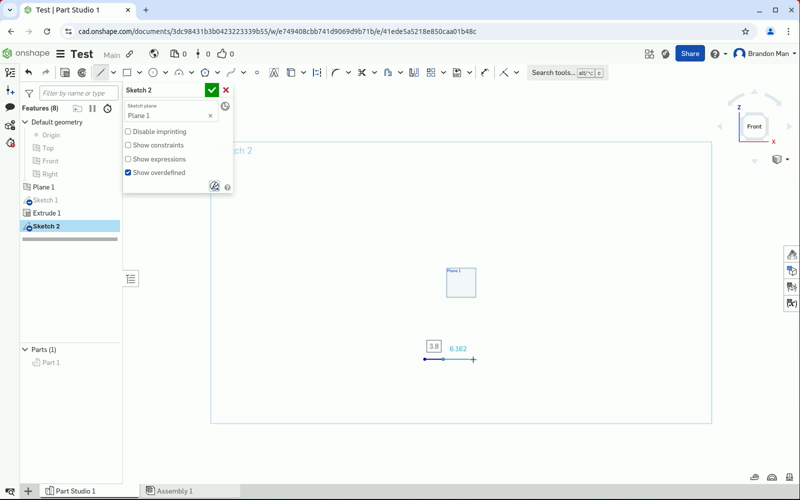
mouse_move(443, 341)
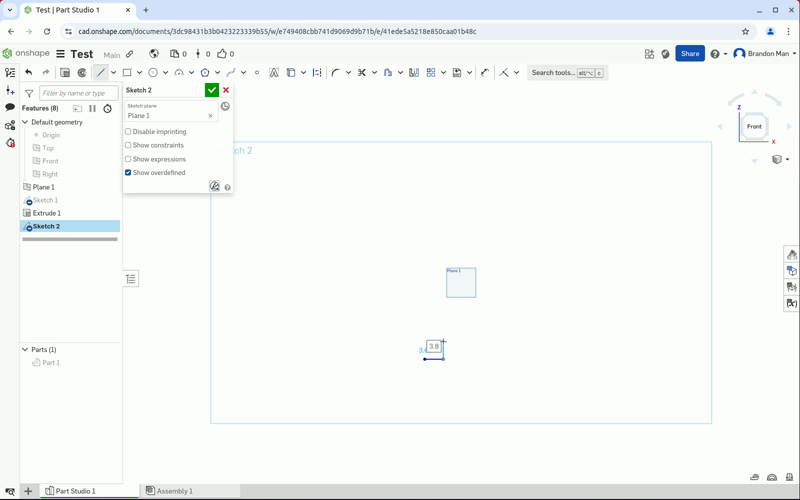
click(443, 341)
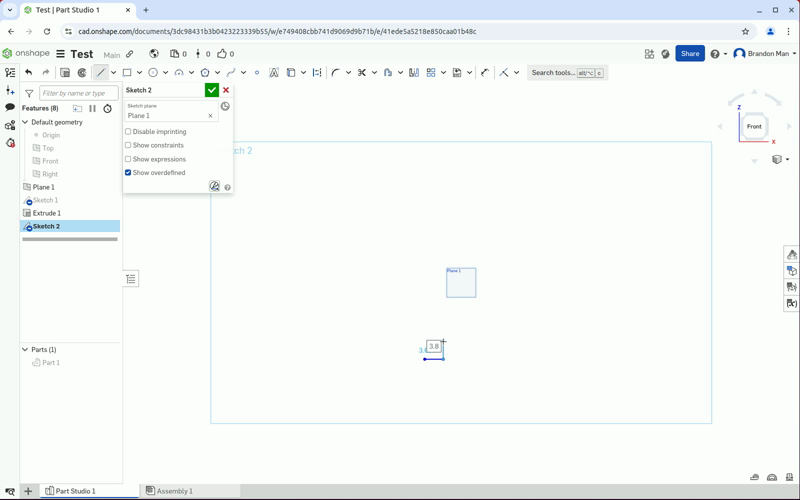
key_up(shift)
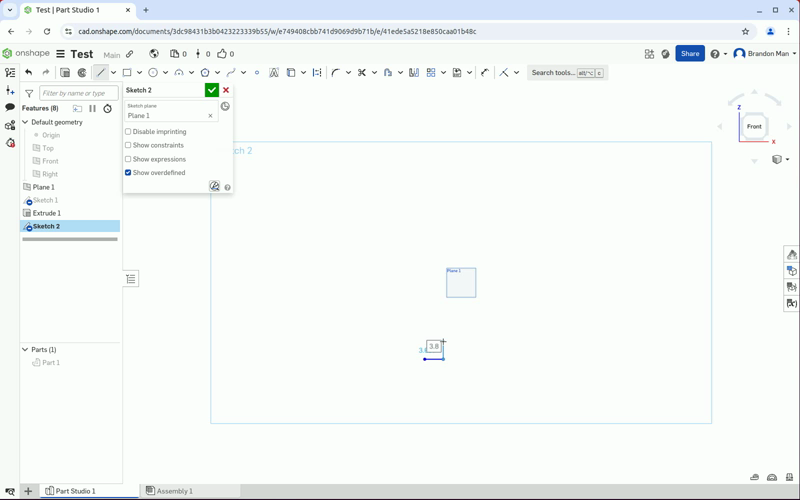
key_down(shift)
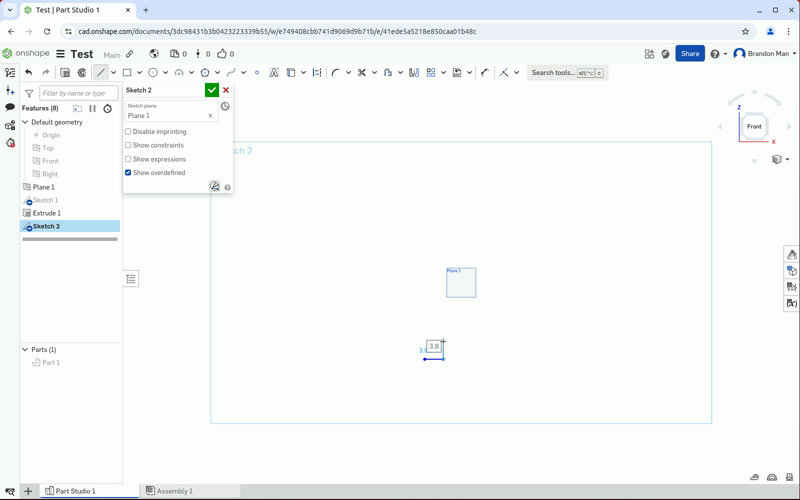
mouse_move(473, 341)
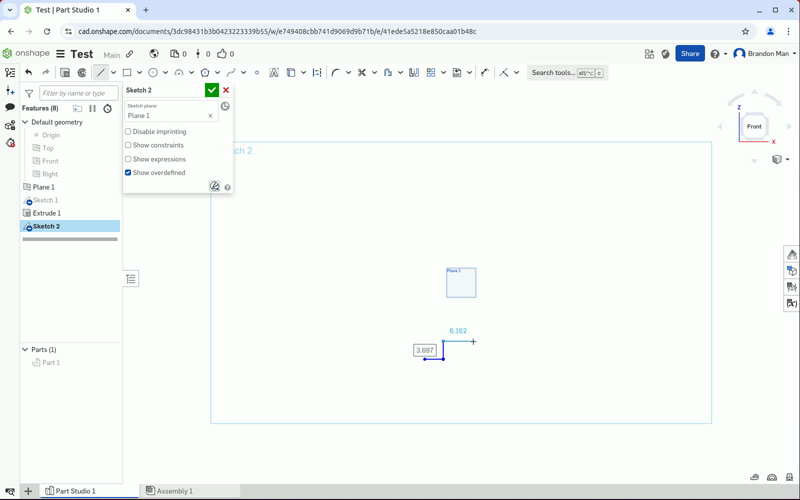
mouse_move(429, 341)
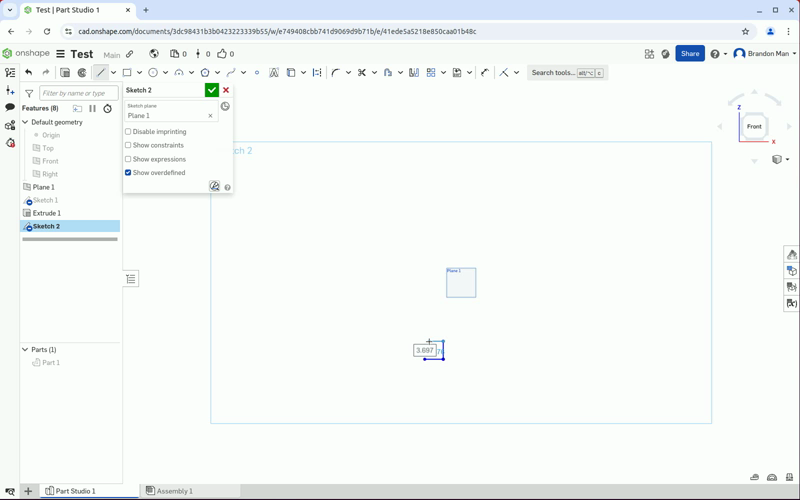
click(429, 341)
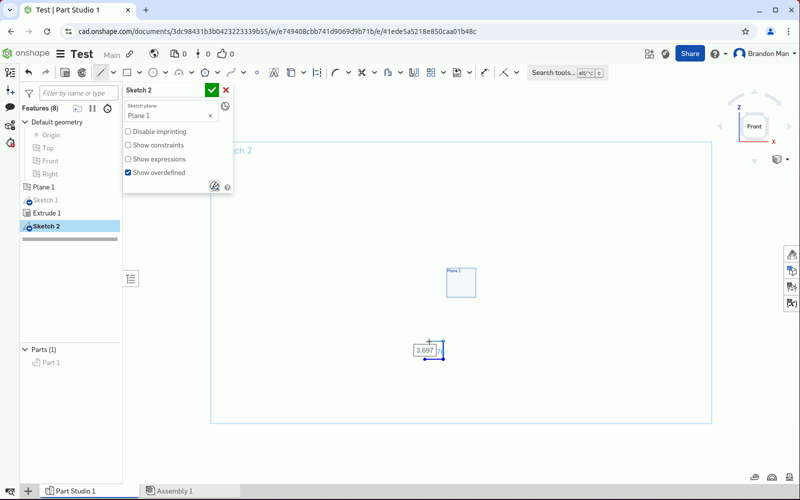
key_up(shift)
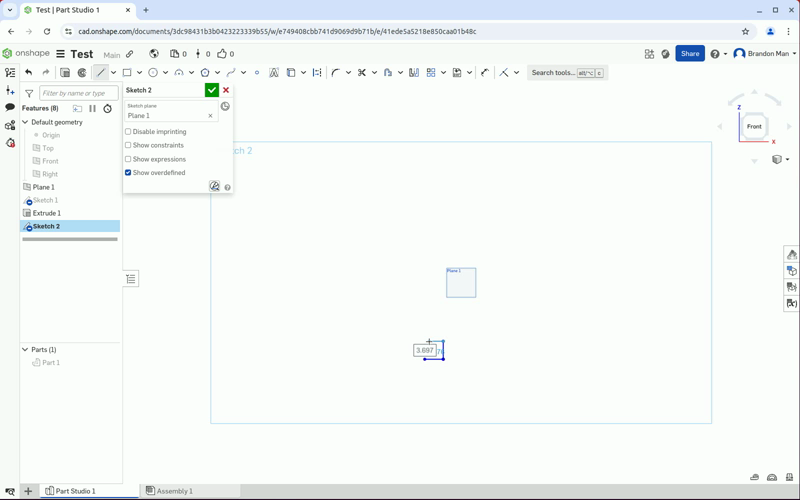
mouse_move(459, 341)
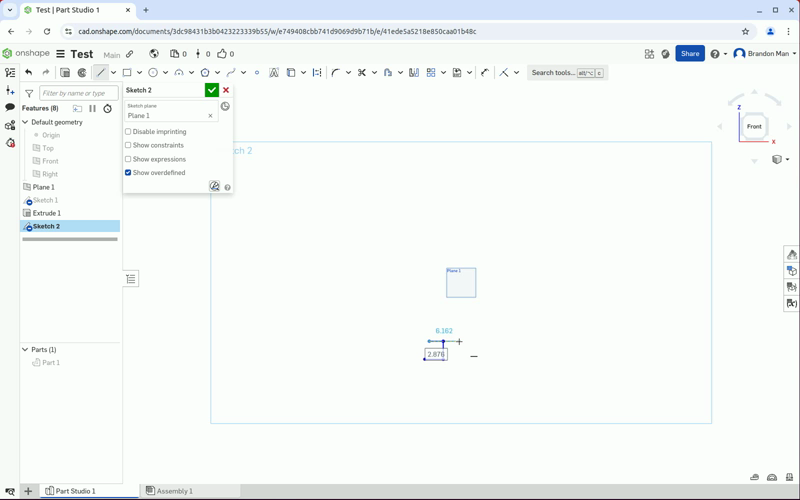
key_down(shift)
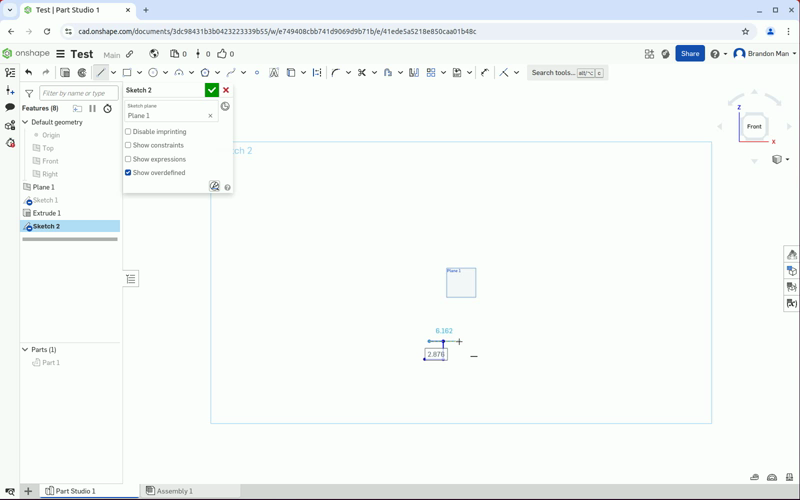
mouse_move(424, 359)
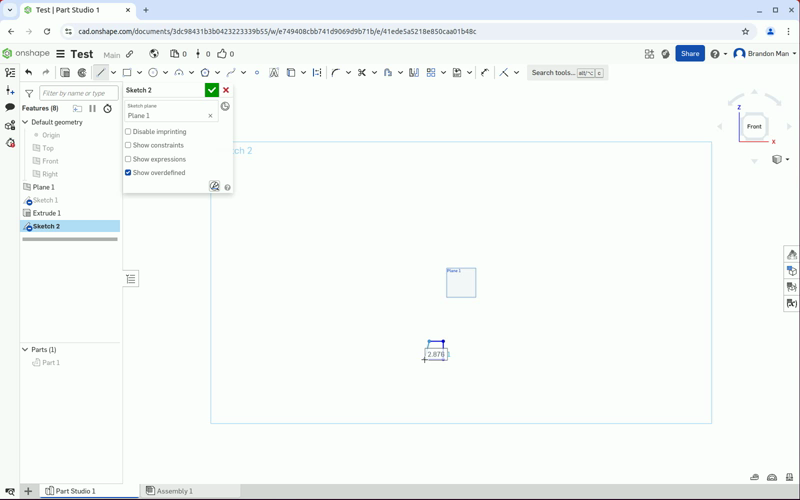
key_up(shift)
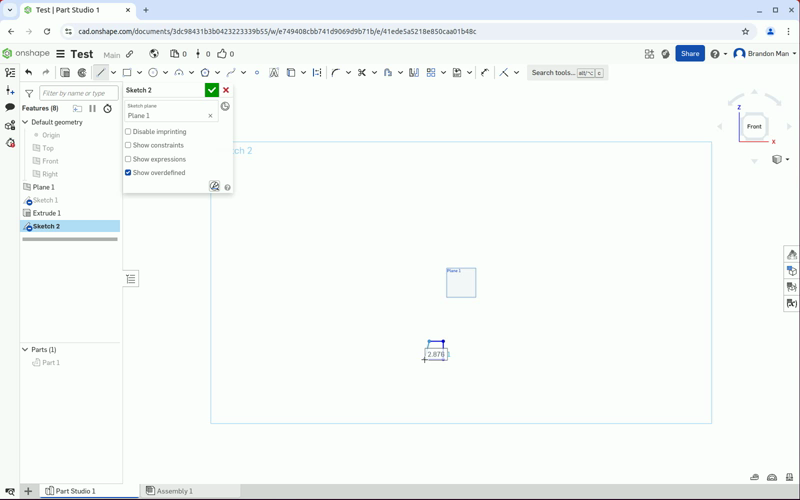
click(424, 359)
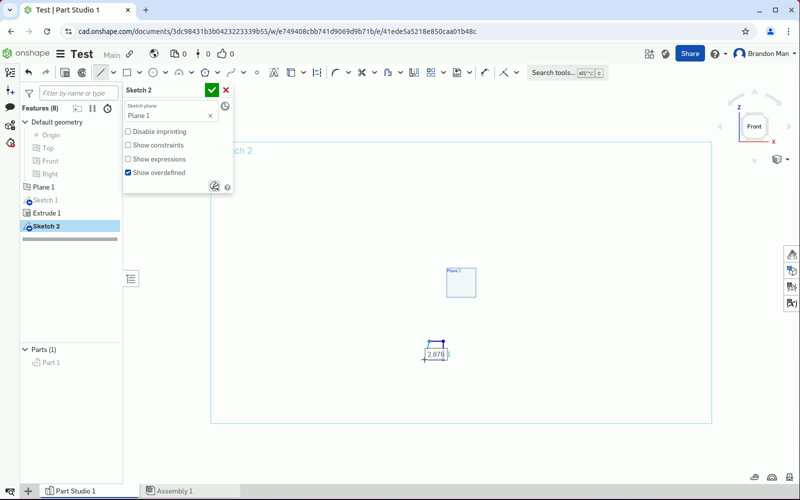
key(esc)
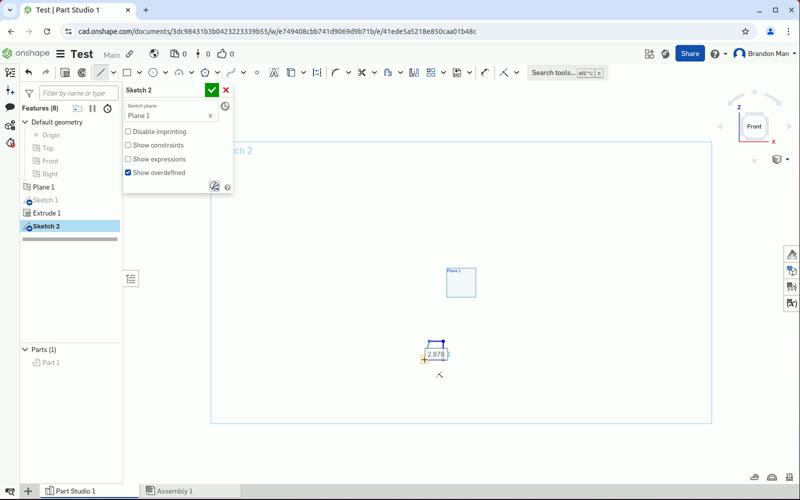
key(c)
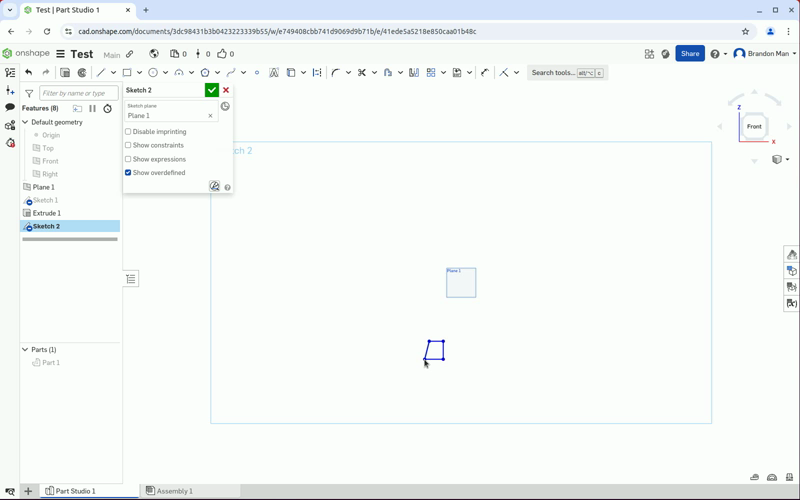
key_down(shift)
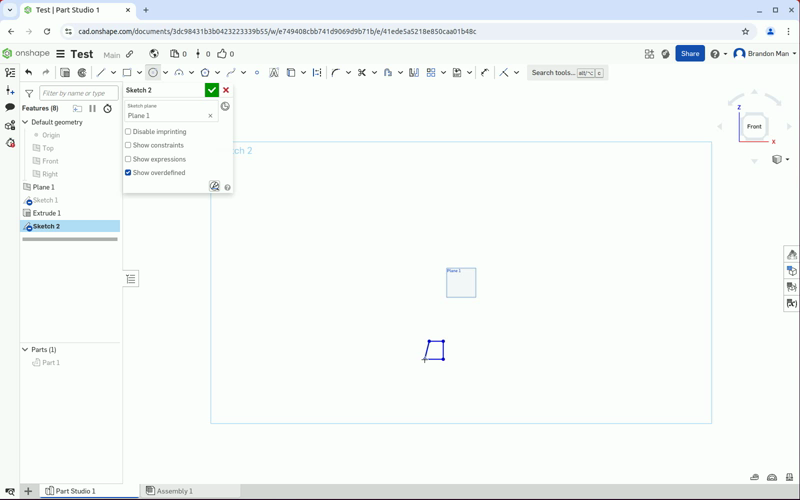
mouse_move(434, 349)
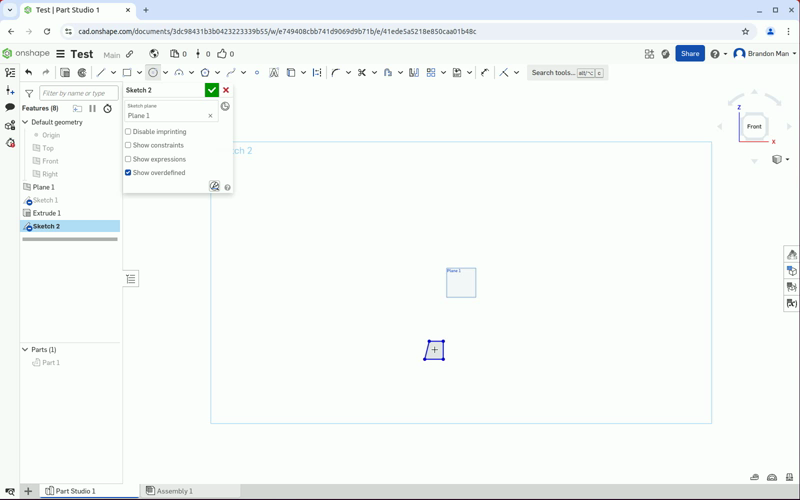
click(434, 349)
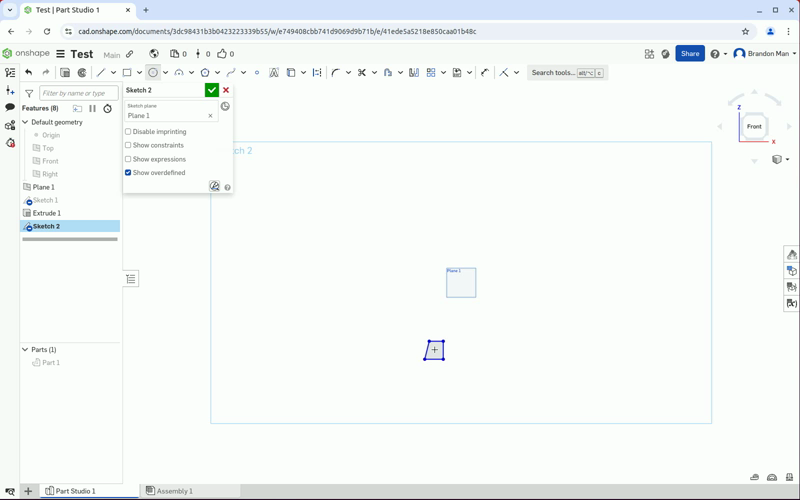
key_up(shift)
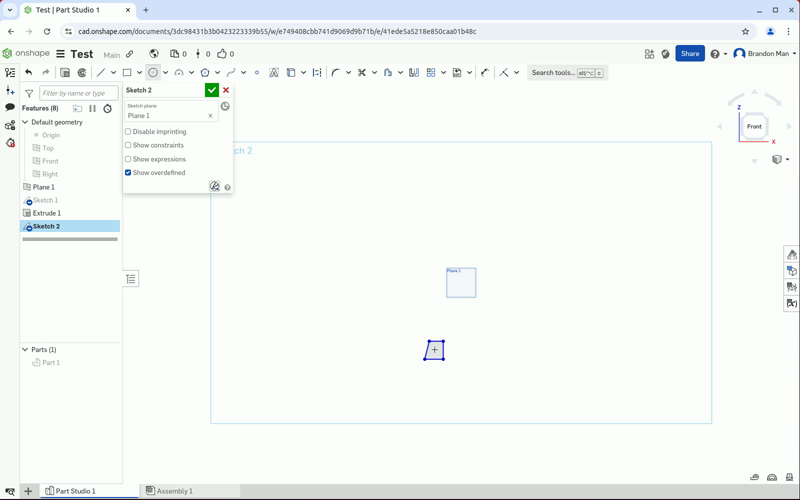
mouse_move(437, 349)
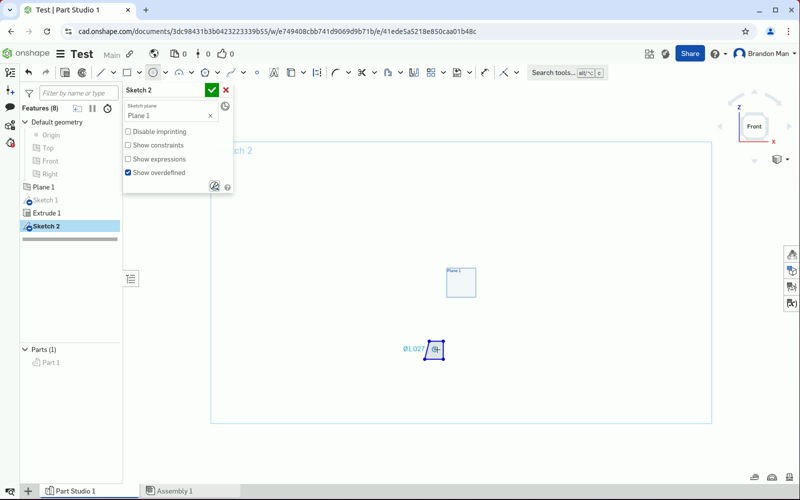
scroll(6)
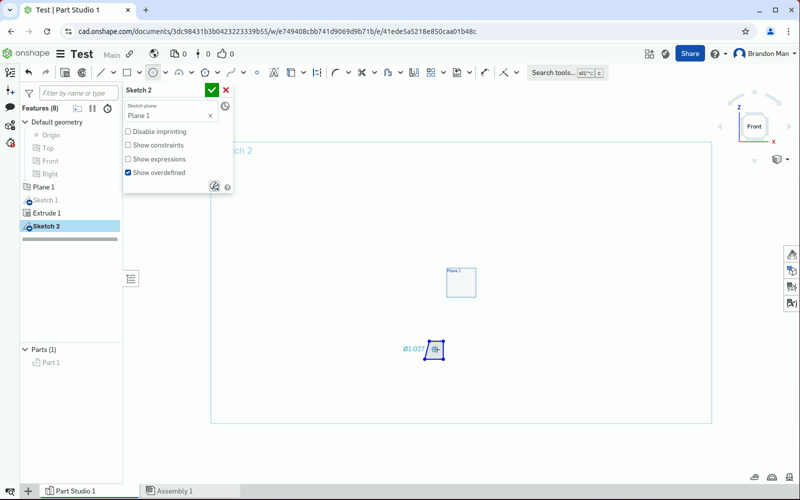
scroll(6)
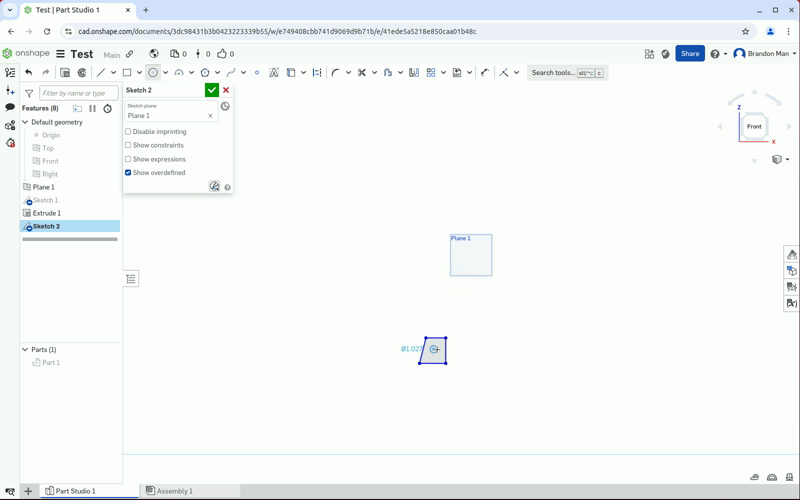
scroll(6)
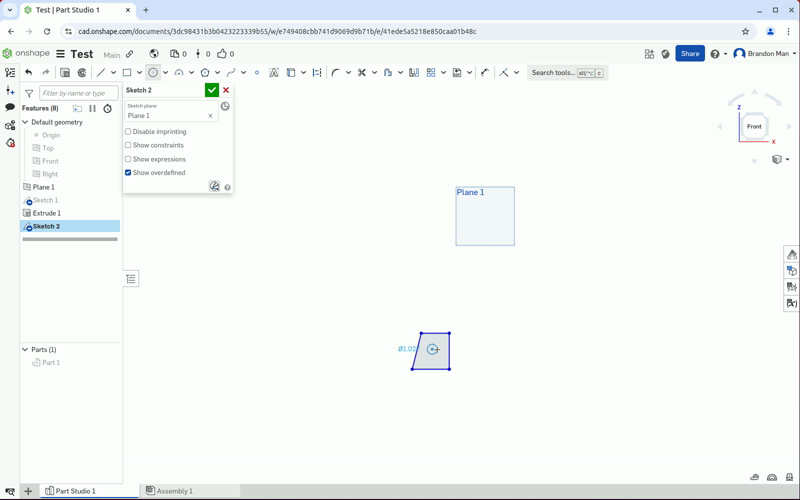
scroll(6)
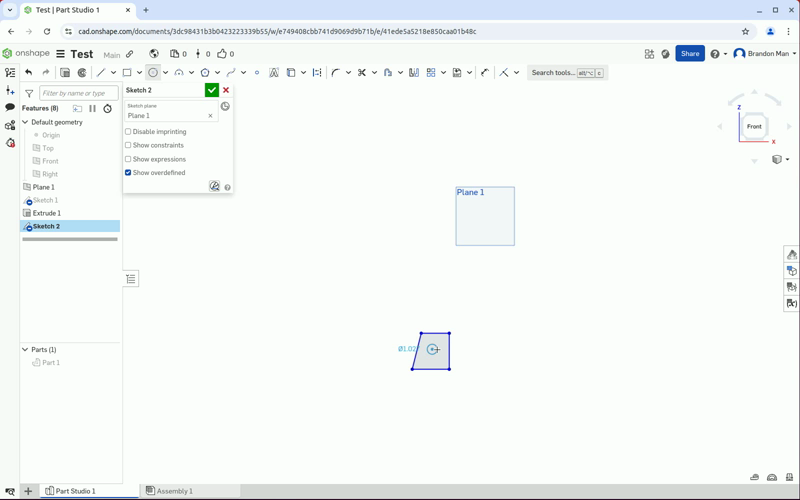
scroll(6)
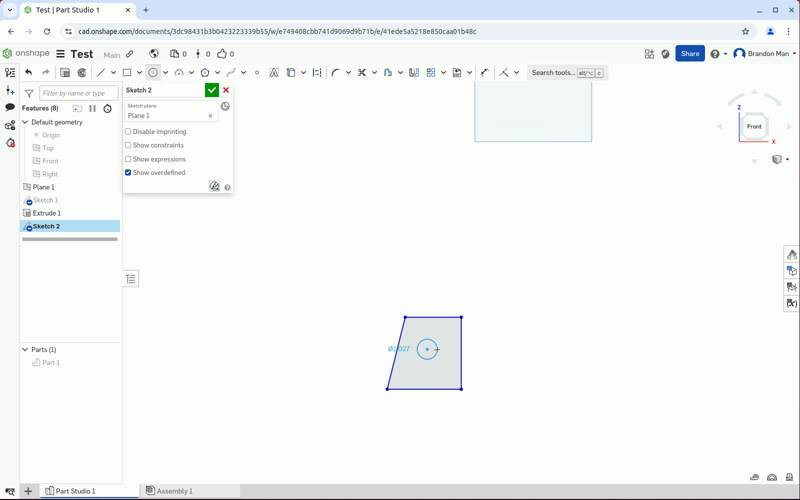
scroll(6)
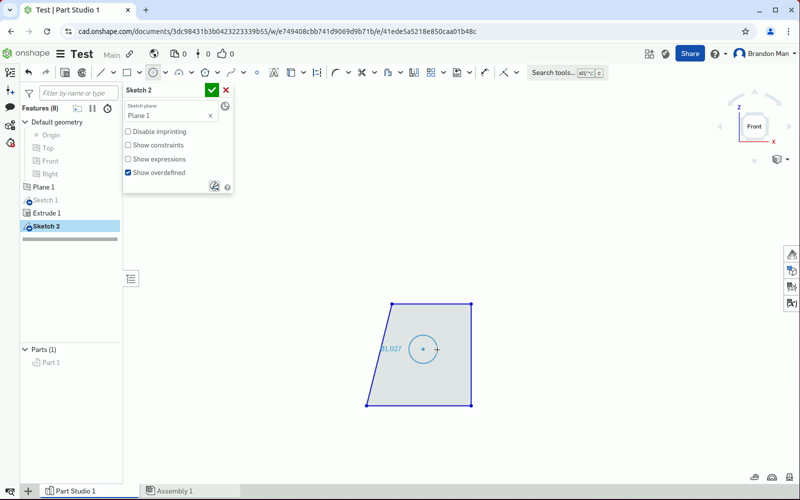
scroll(6)
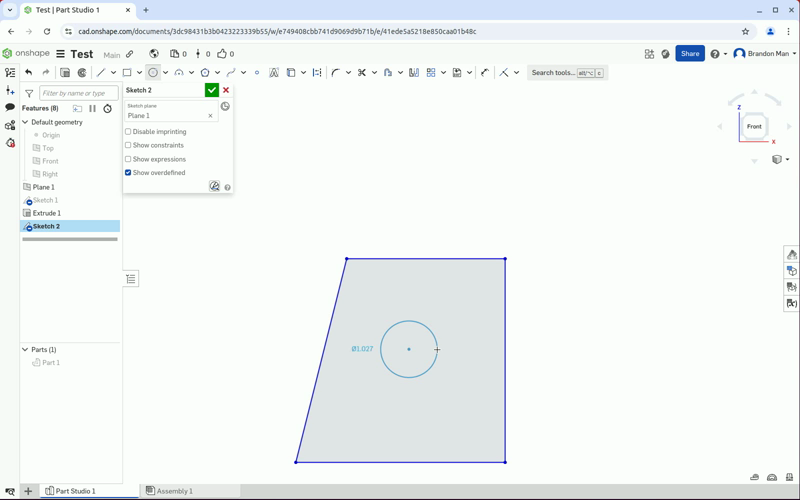
click(437, 349)
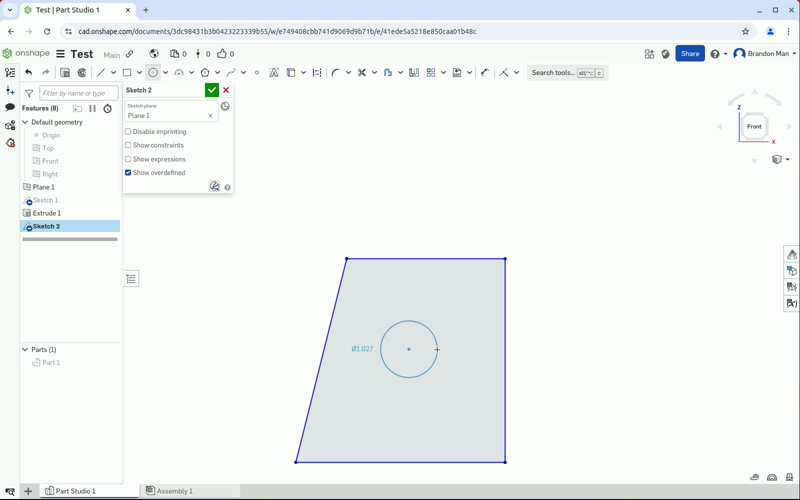
scroll(-6)
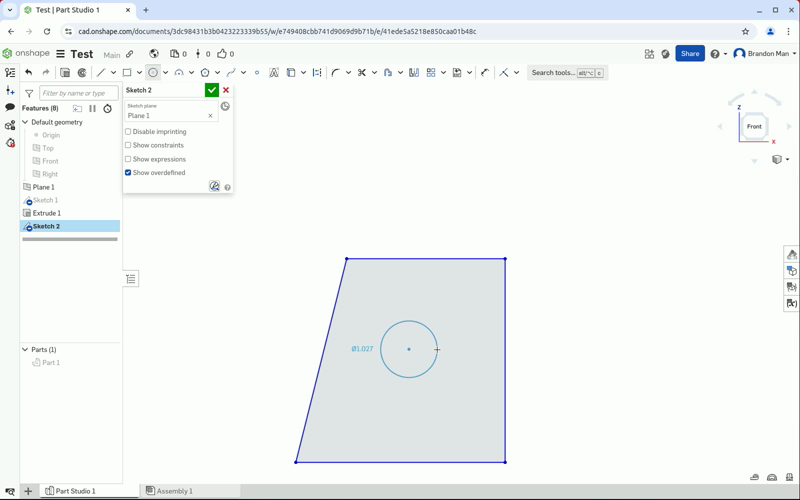
scroll(-6)
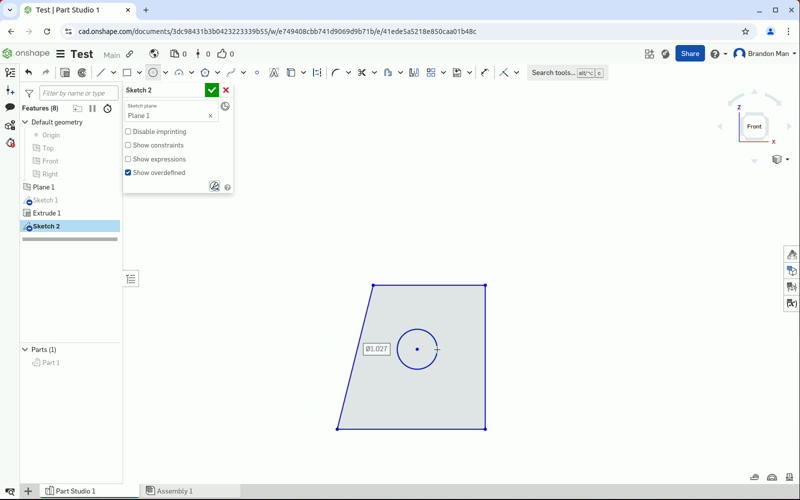
scroll(-6)
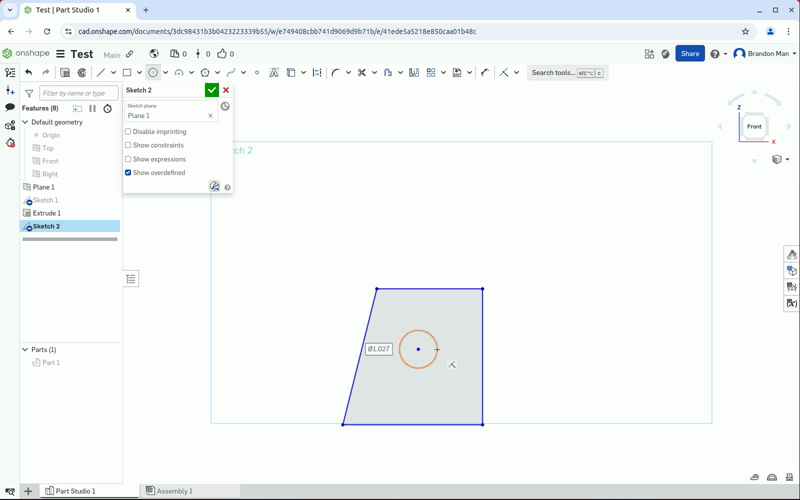
scroll(-6)
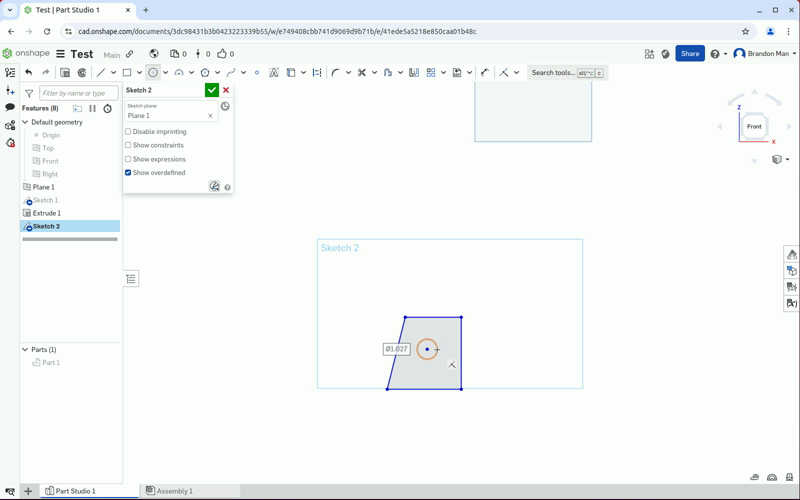
scroll(-6)
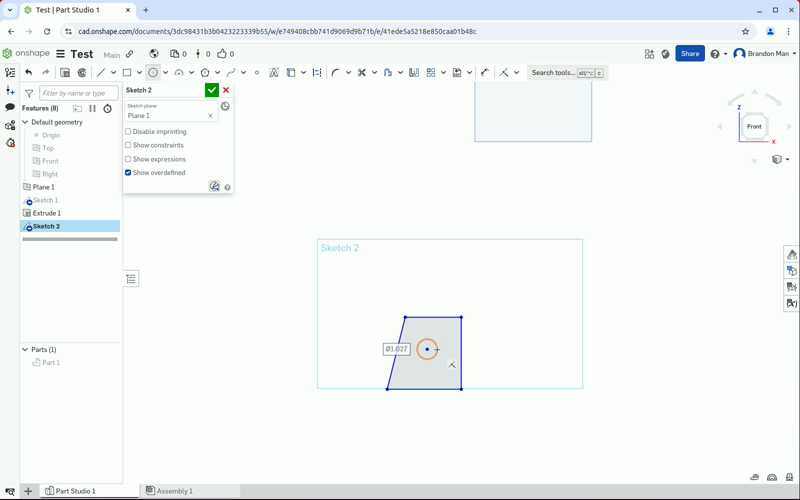
scroll(-6)
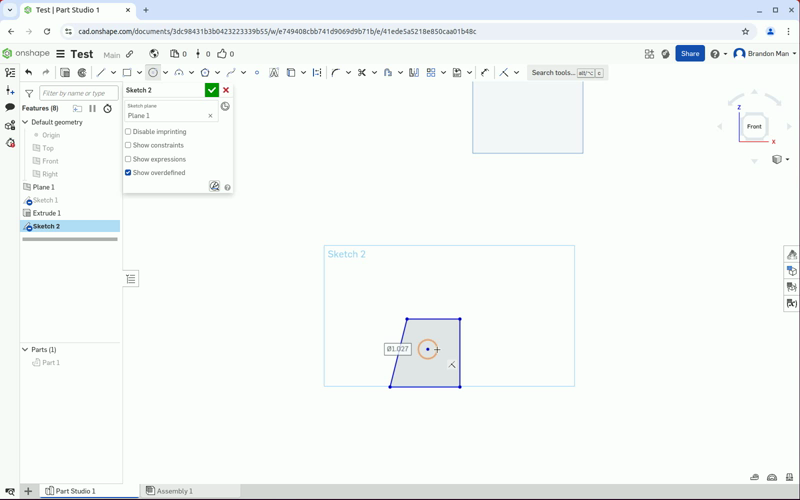
scroll(-6)
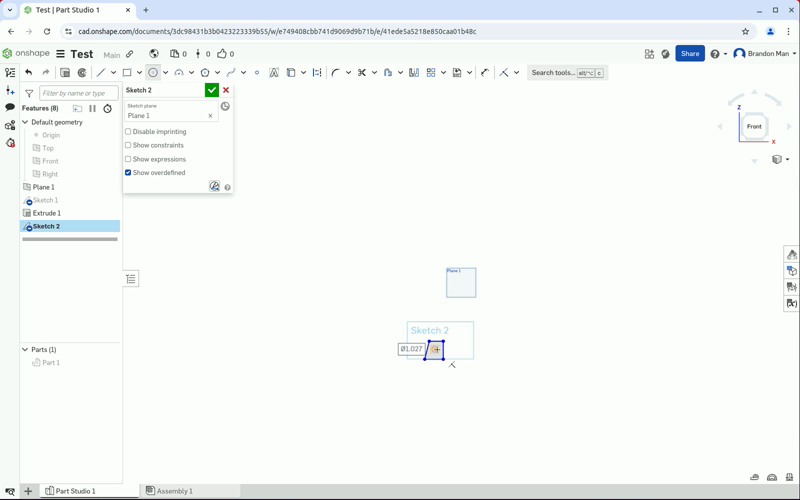
key(esc)
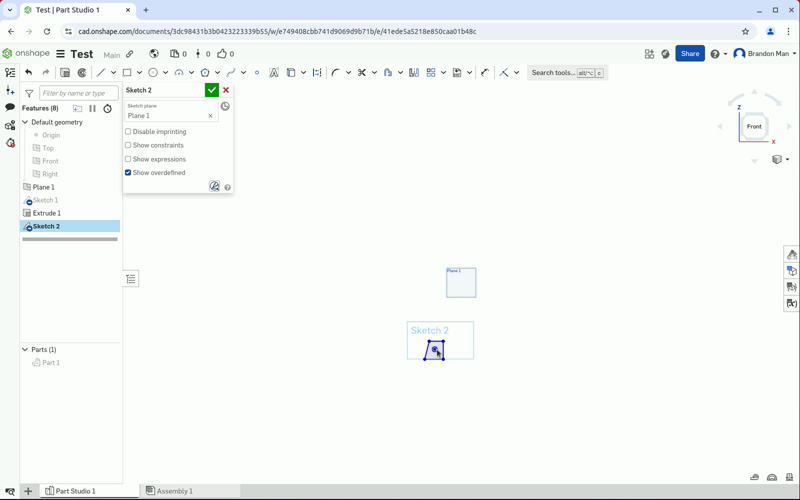
mouse_move(434, 343)
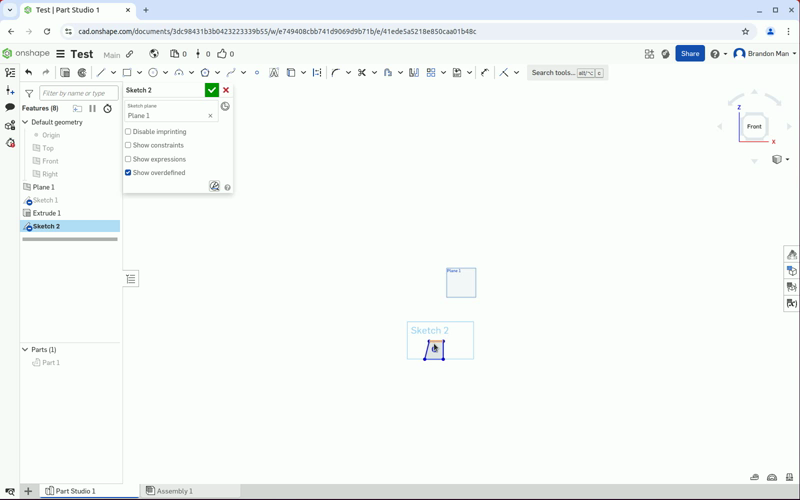
scroll(6)
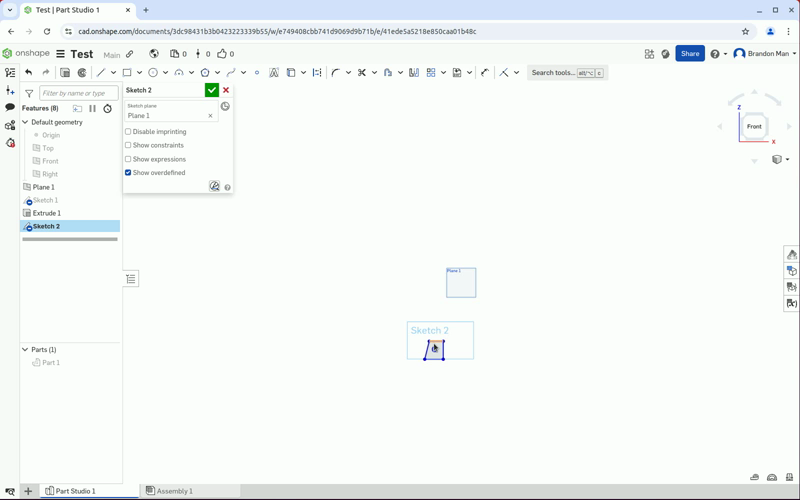
scroll(6)
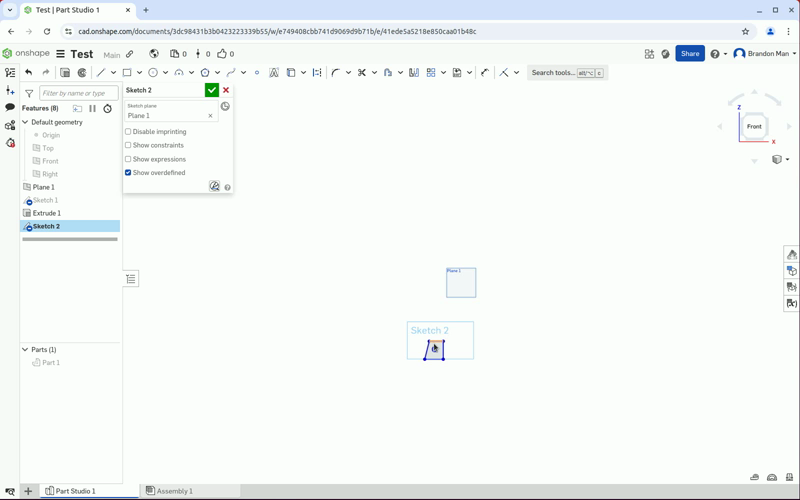
scroll(6)
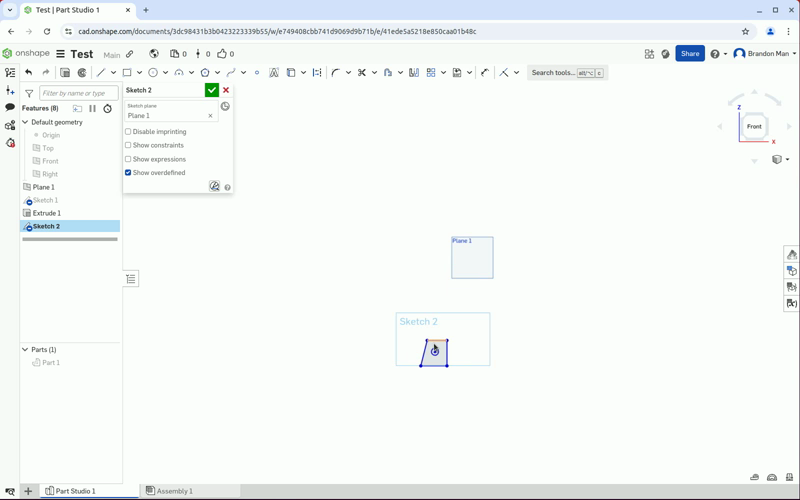
scroll(6)
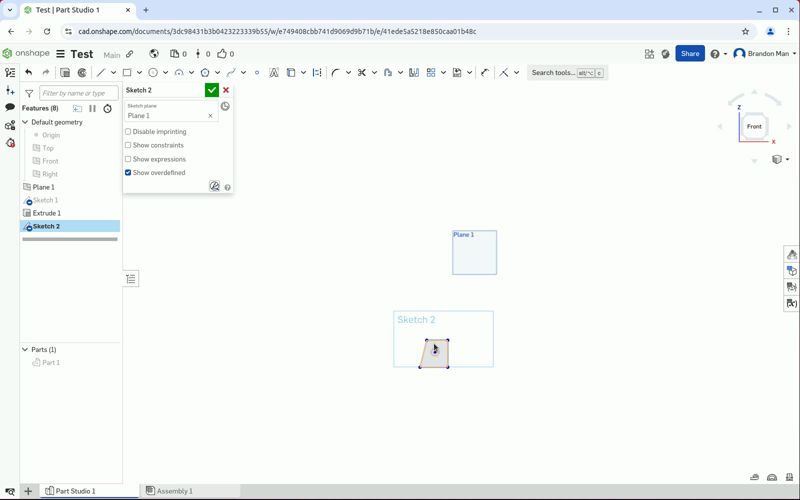
scroll(6)
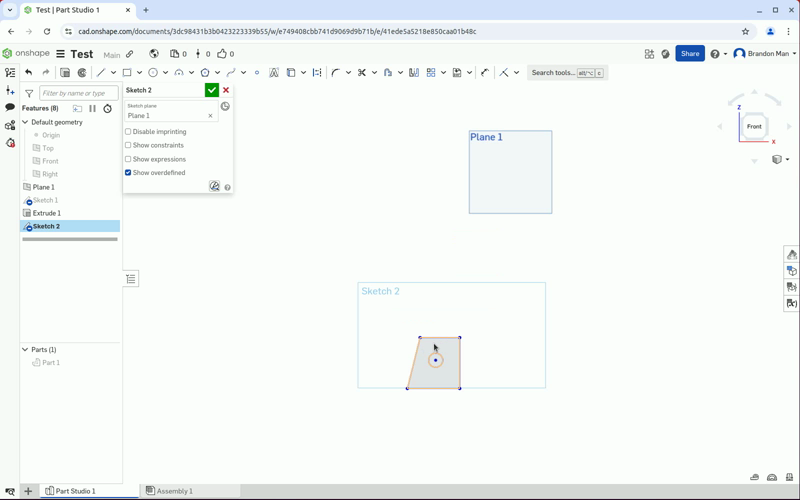
scroll(6)
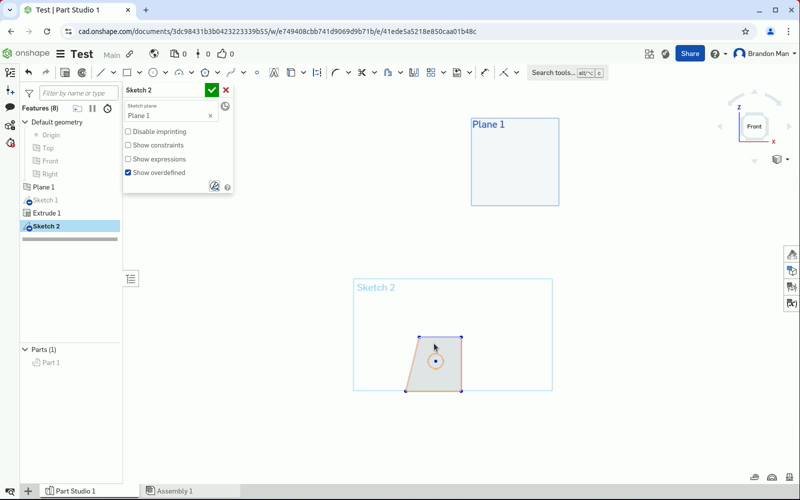
scroll(6)
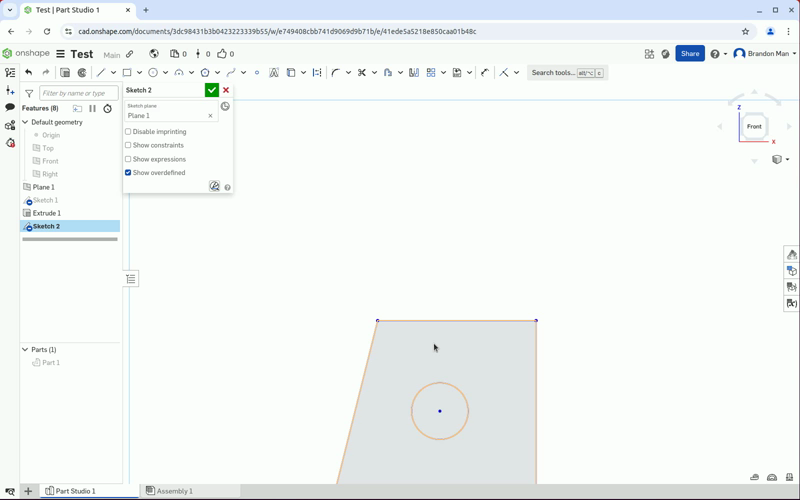
click(434, 343)
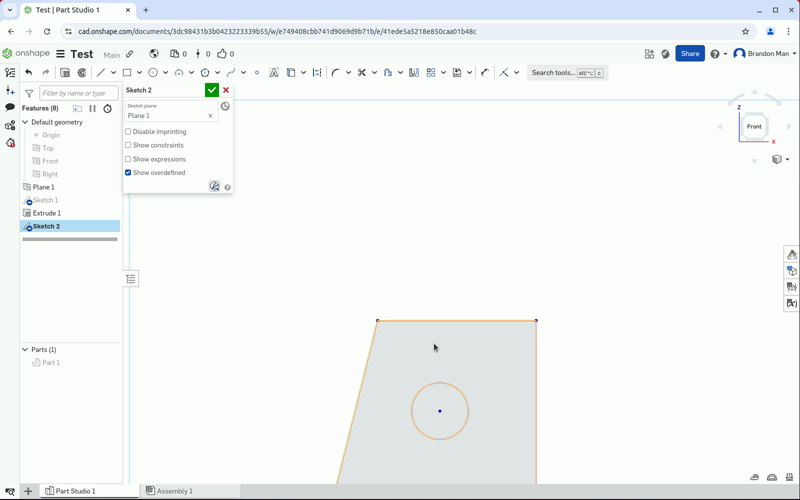
scroll(-6)
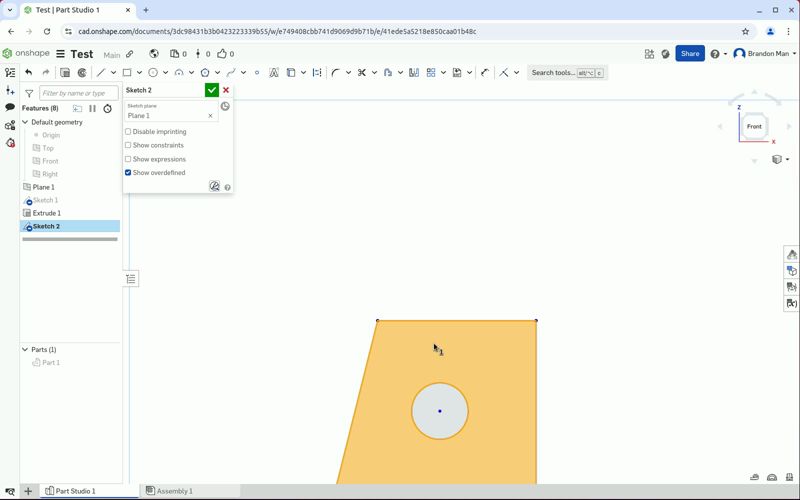
scroll(-6)
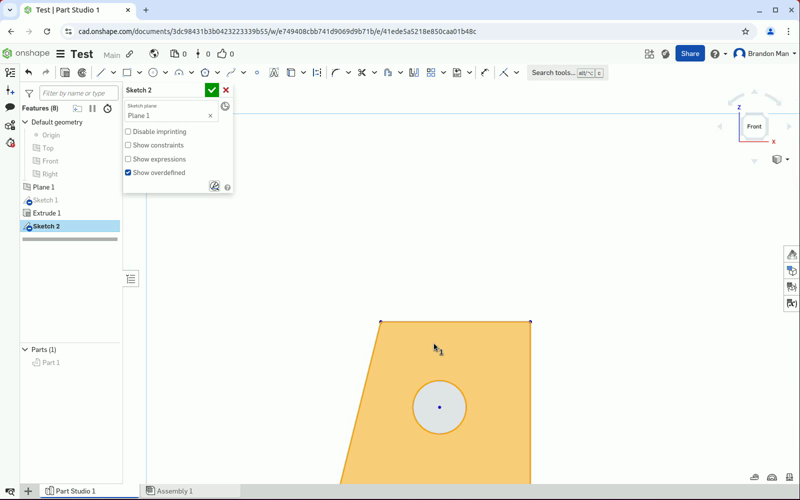
scroll(-6)
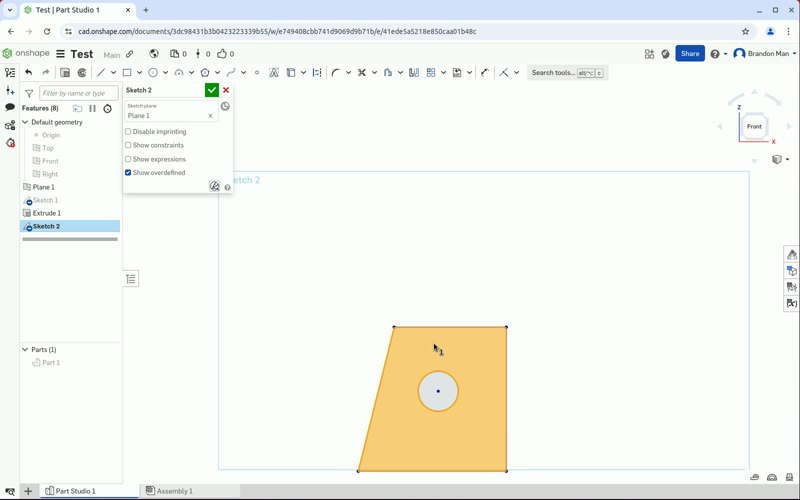
scroll(-6)
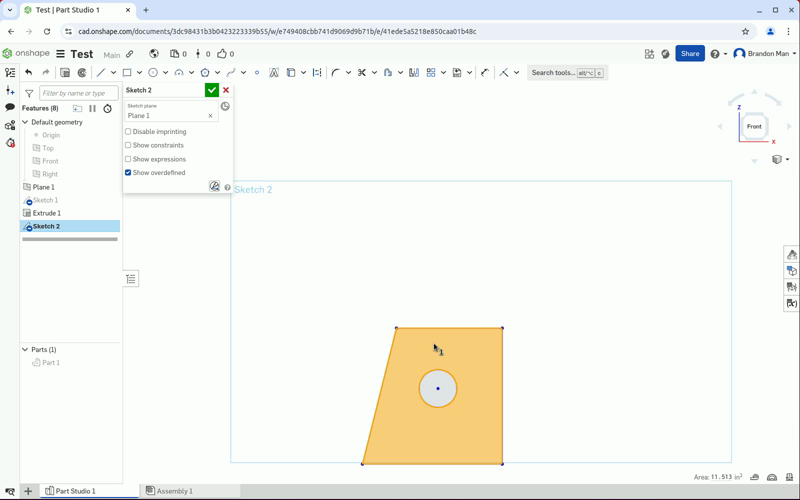
scroll(-6)
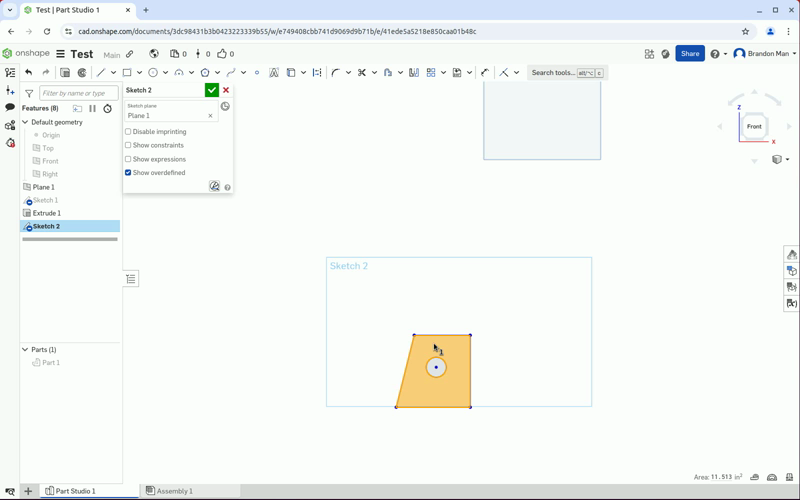
scroll(-6)
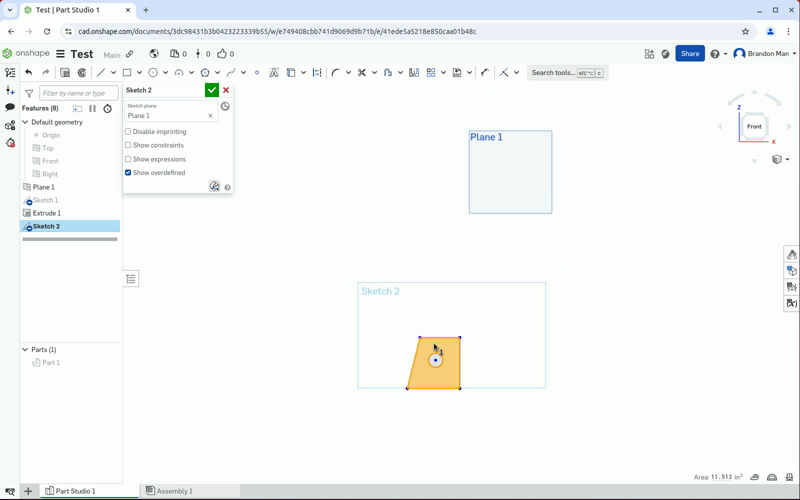
scroll(-6)
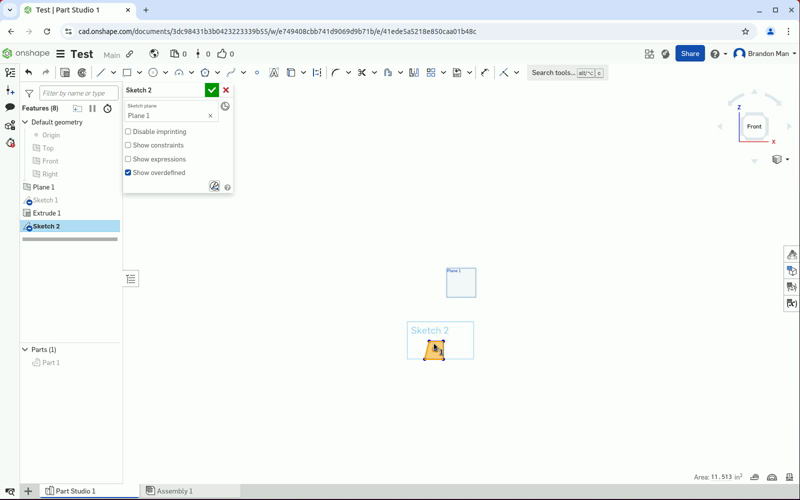
mouse_move(73, 352)
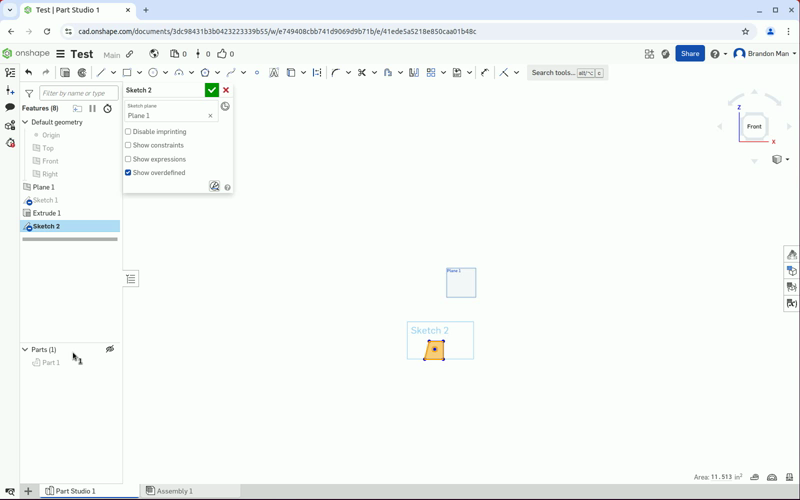
key(shift+y)
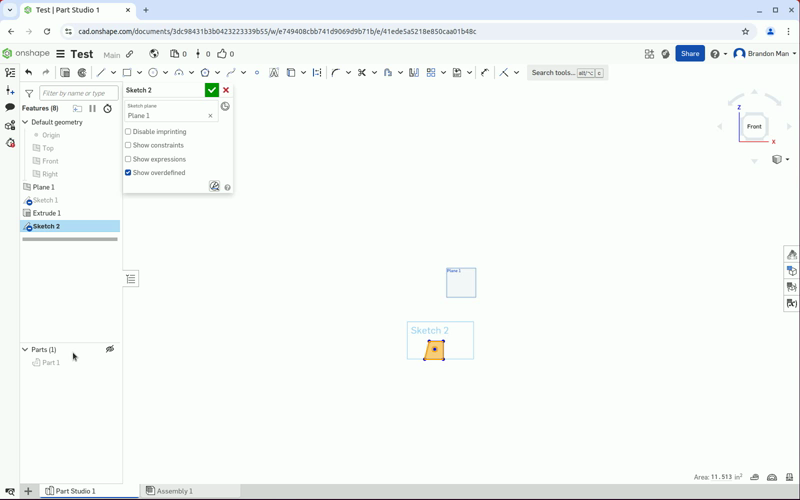
key(shift+e)
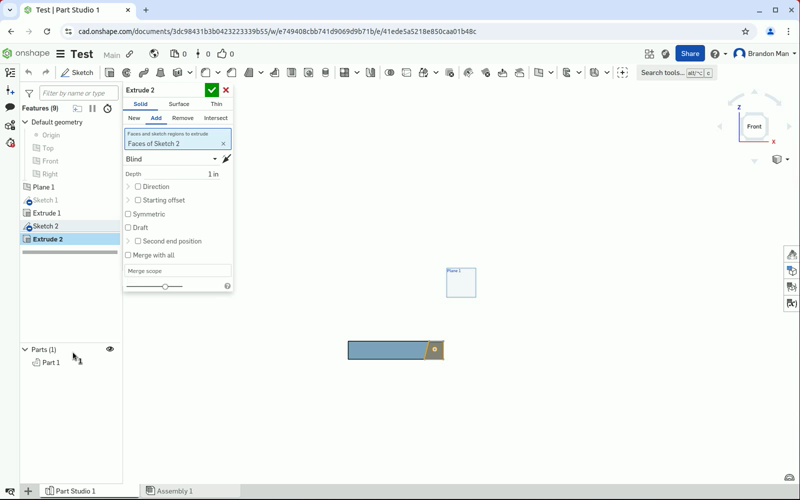
mouse_move(143, 106)
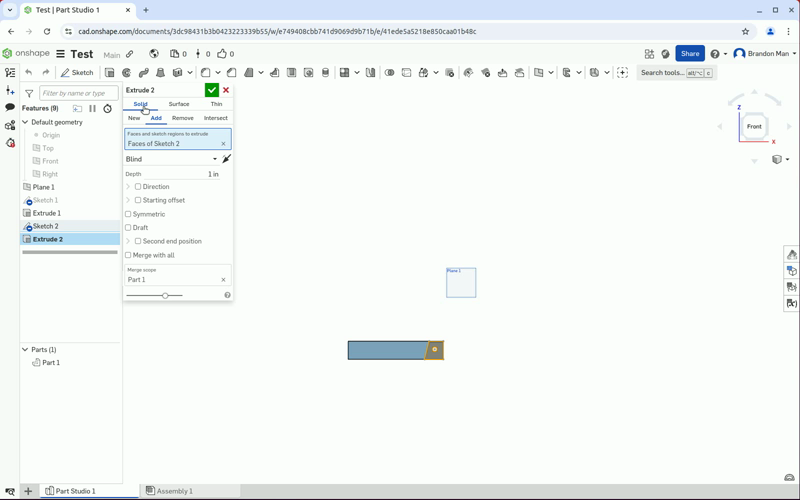
click(143, 106)
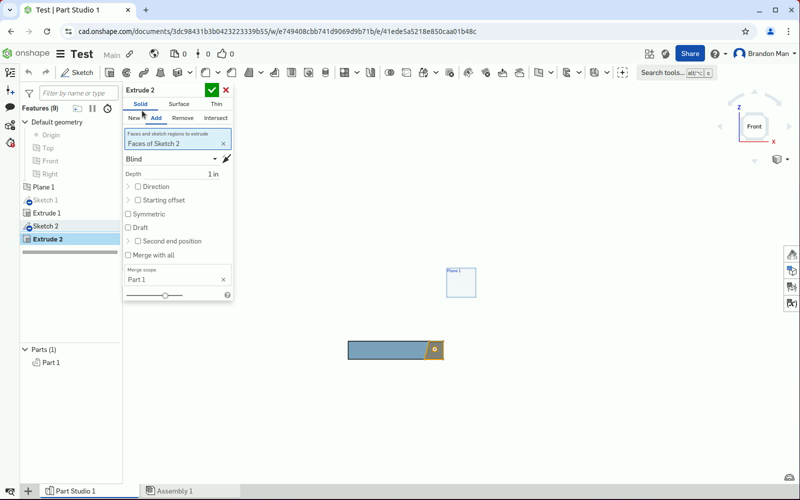
mouse_move(137, 120)
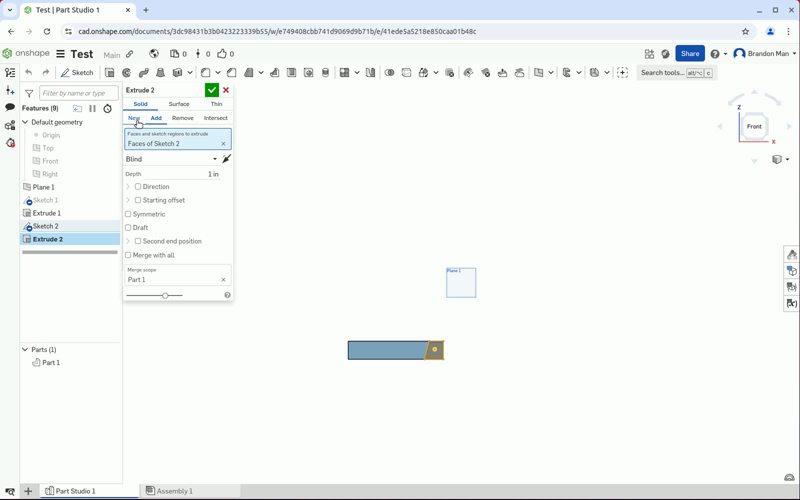
click(137, 120)
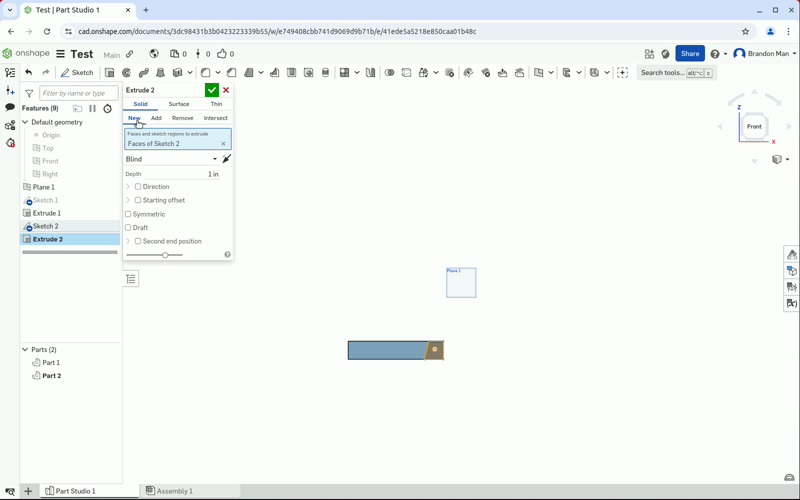
key(tab, 4)
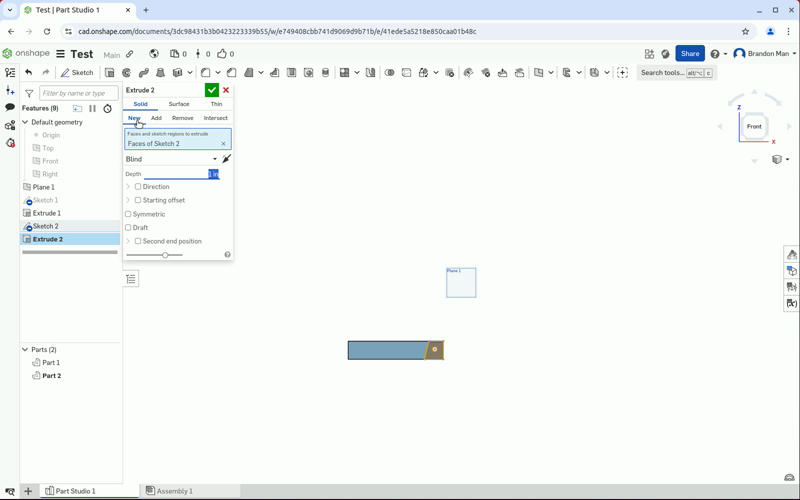
text(0.481)
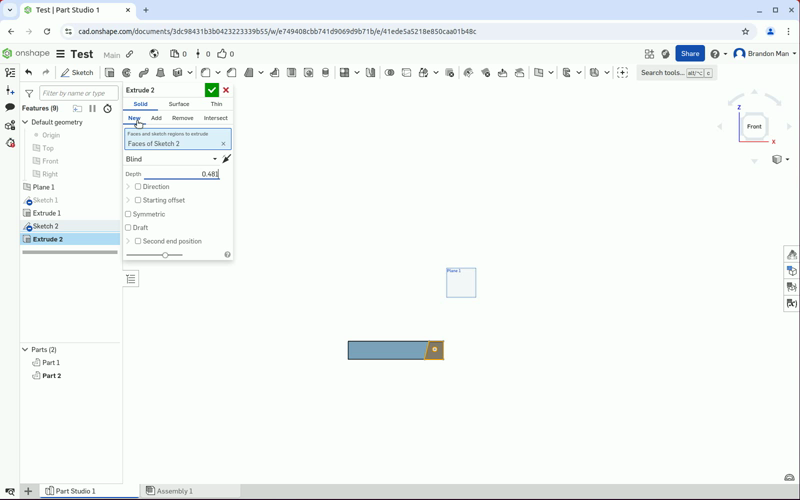
key(enter)
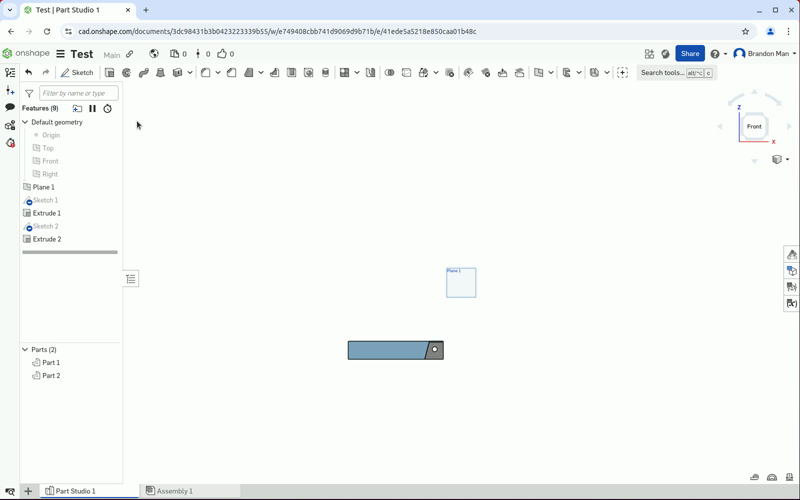
key(shift+h)
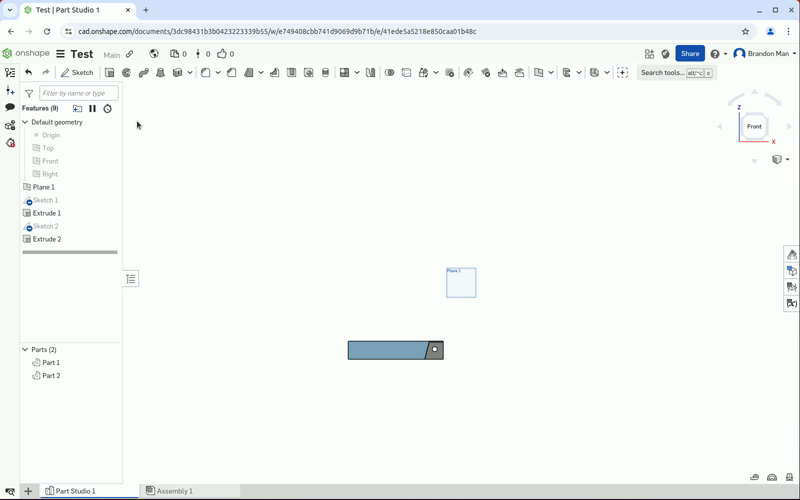
key(shift+h)
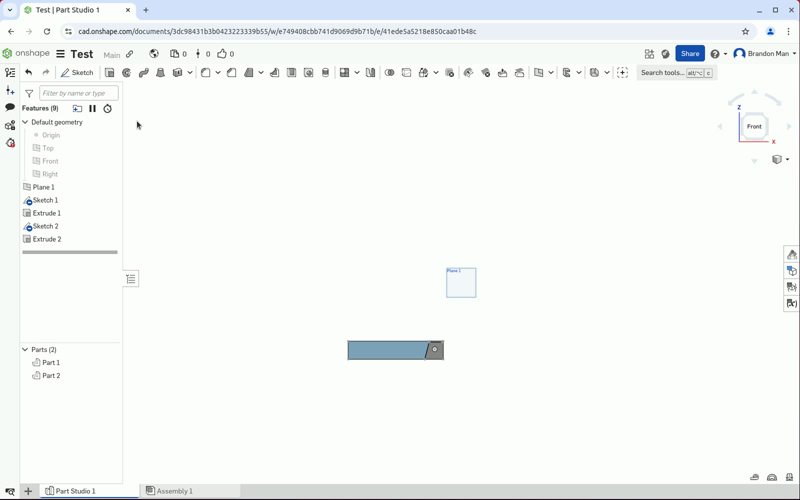
key(shift+7)
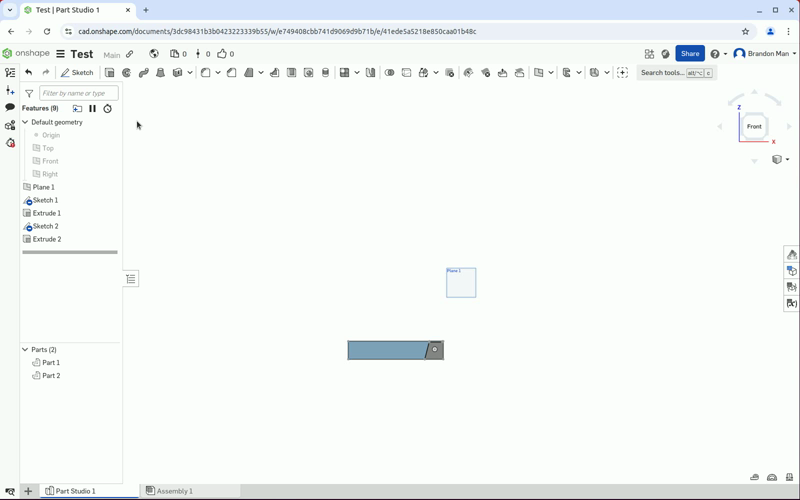
key(left, 2)
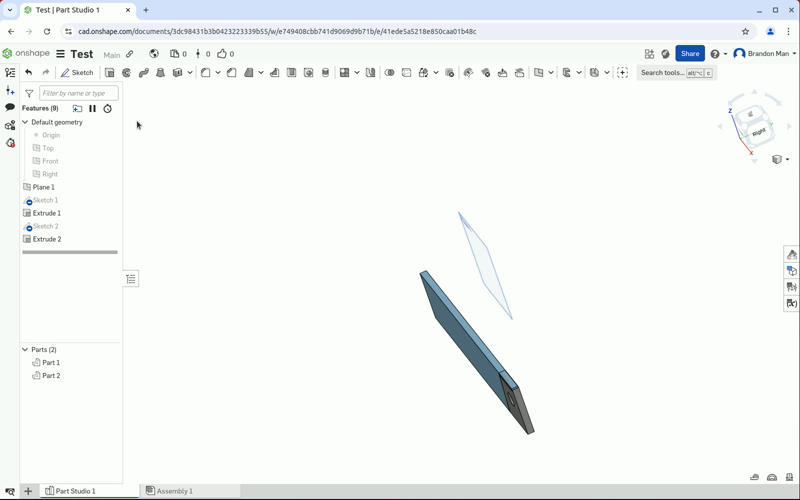
key(down, 2)
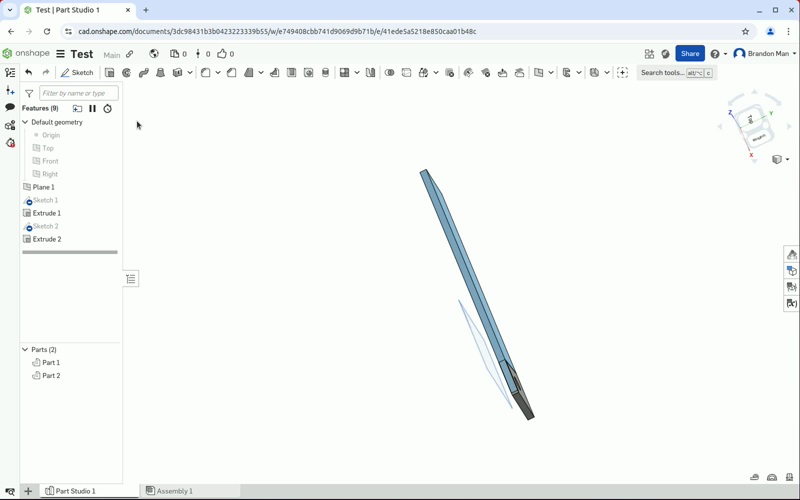
key(up, 2)
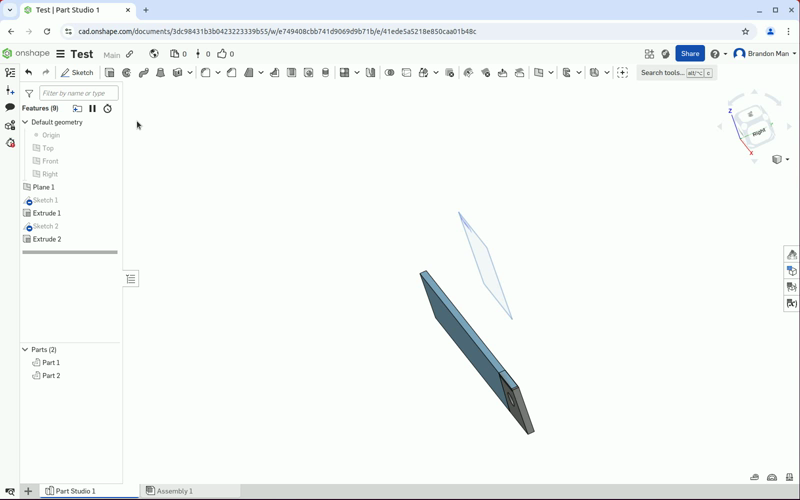
key(right, 2)
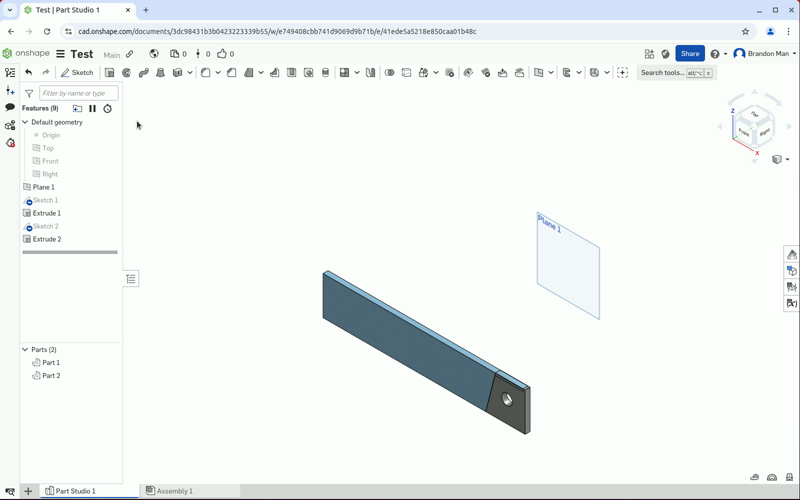
mouse_move(73, 189)
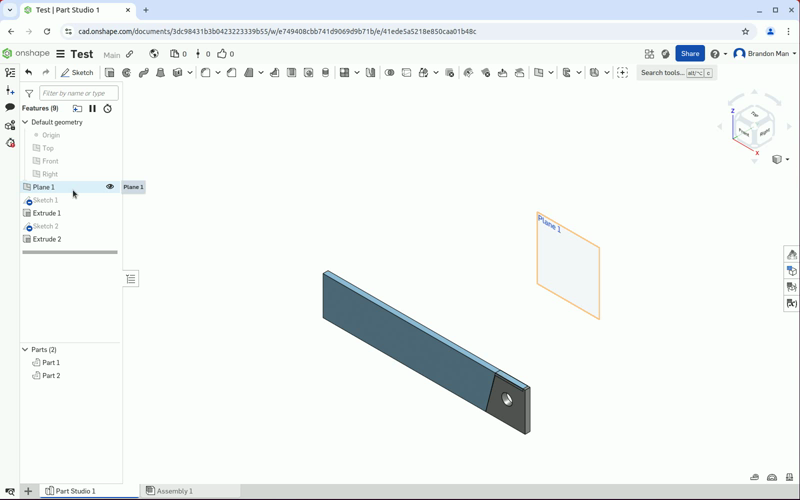
click(73, 189)